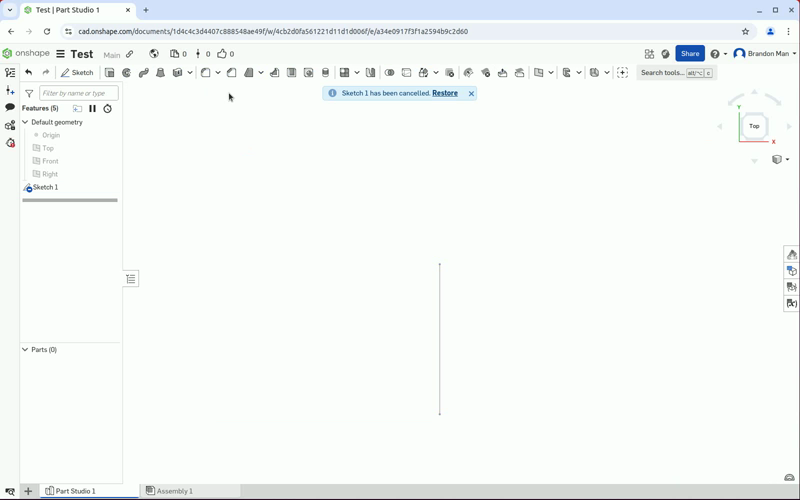
key(shift+h)
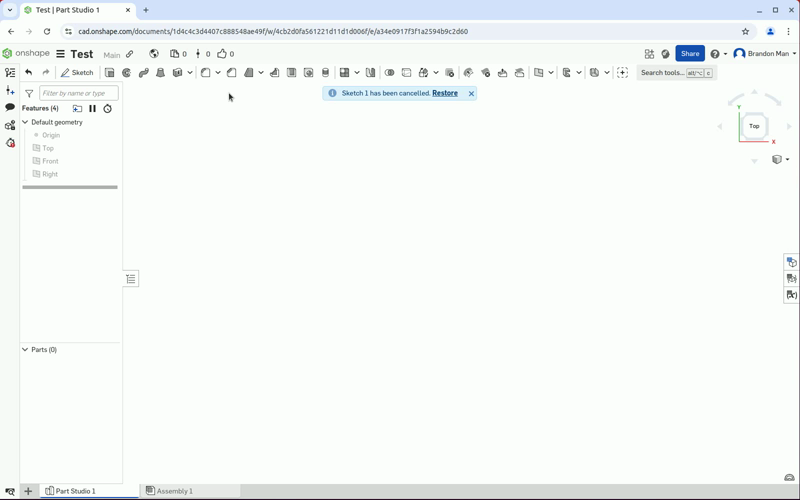
mouse_move(73, 352)
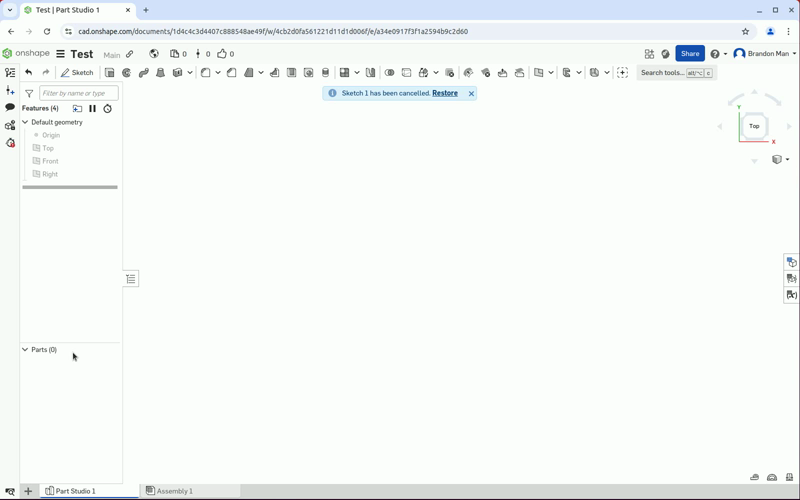
key(y)
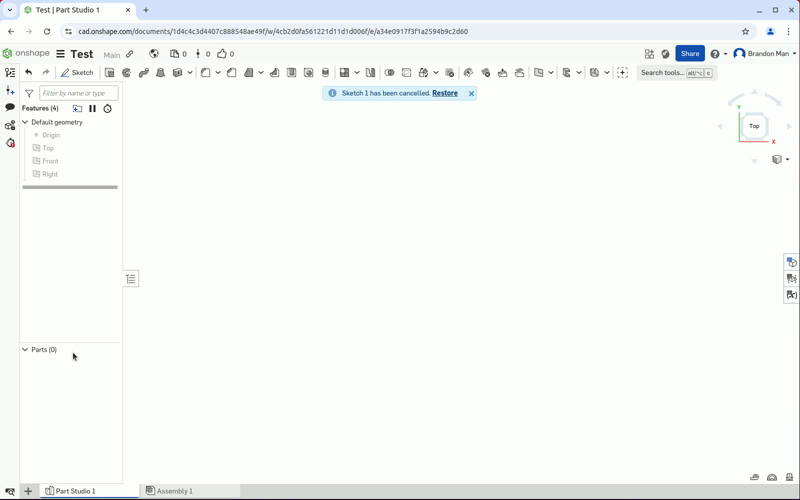
key(shift+p)
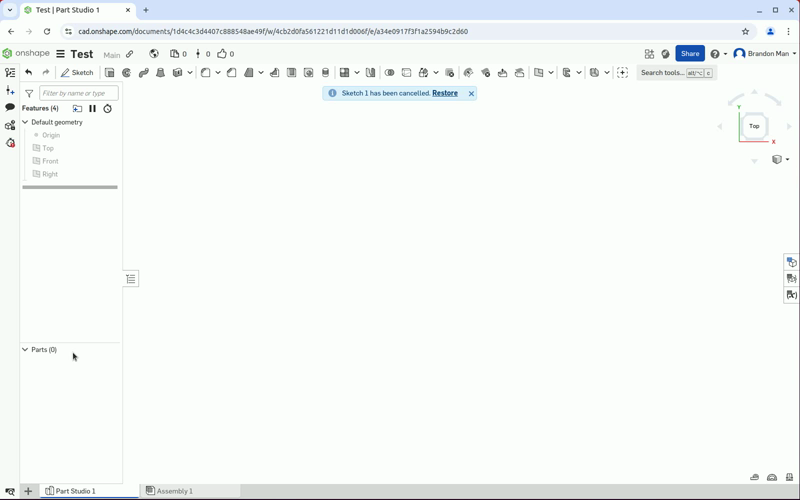
key(space)
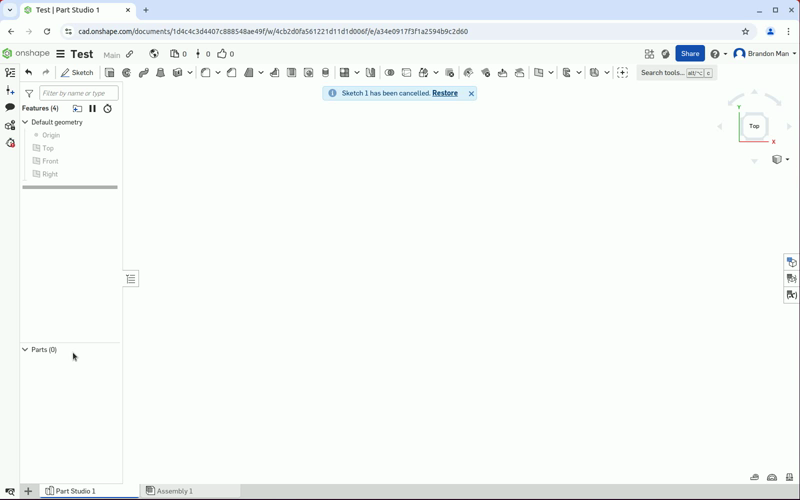
key_down(shift)
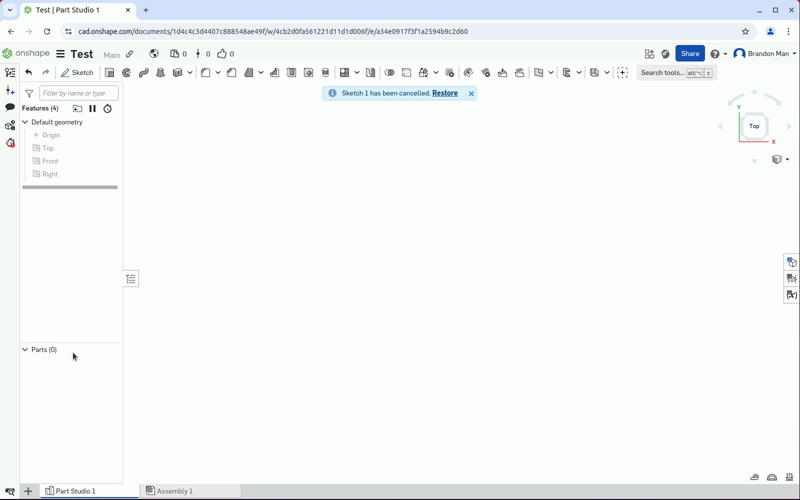
key(up)
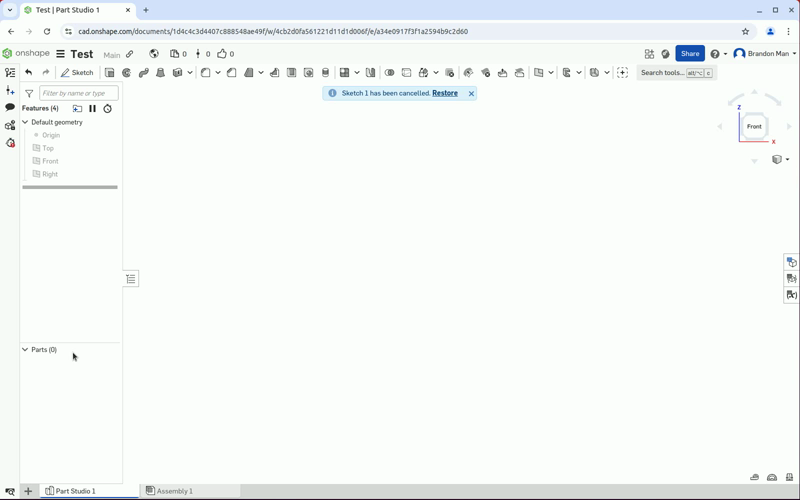
key_up(shift)
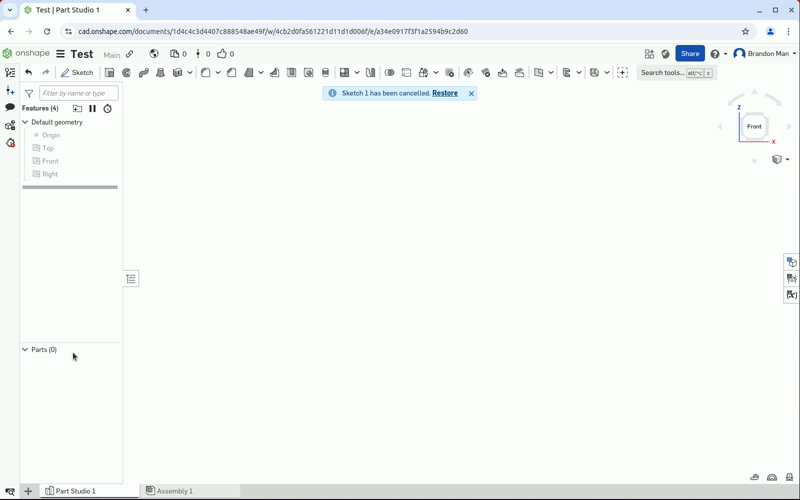
mouse_move(73, 352)
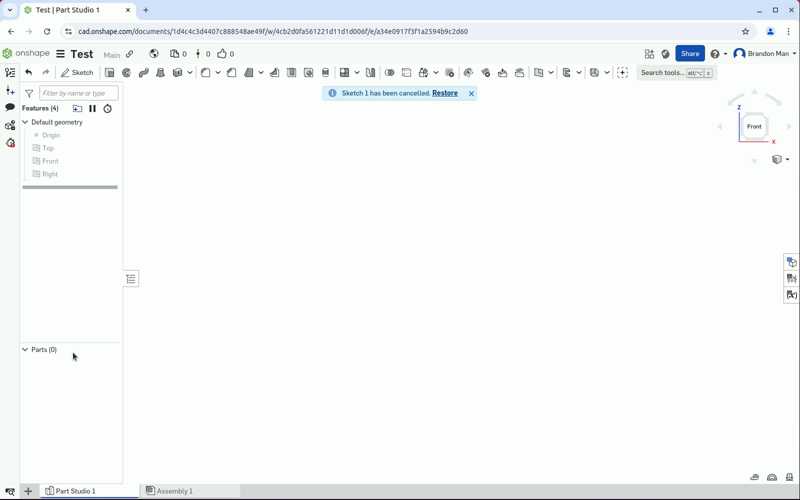
key(shift+y)
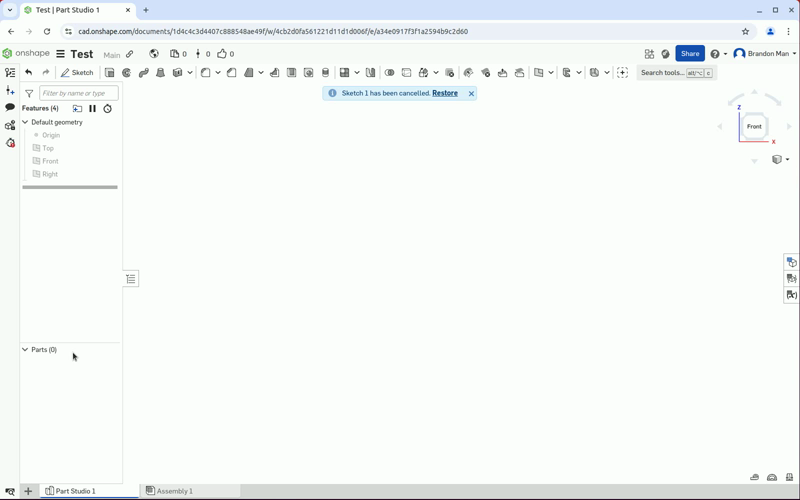
key(shift+s)
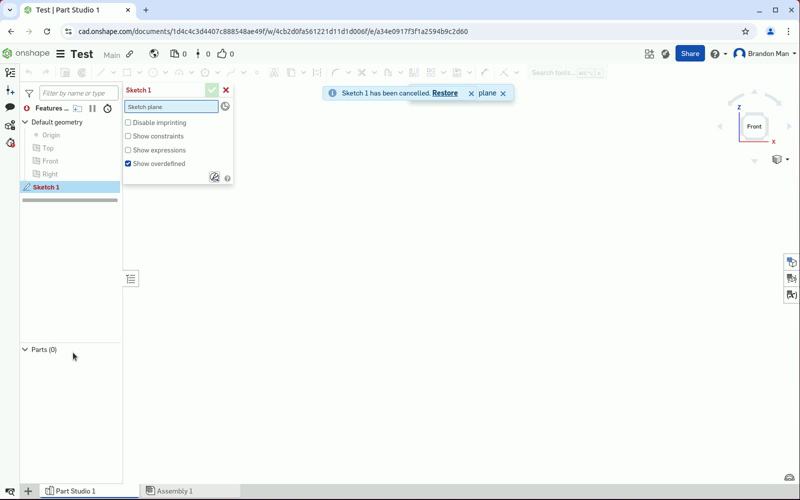
mouse_move(73, 163)
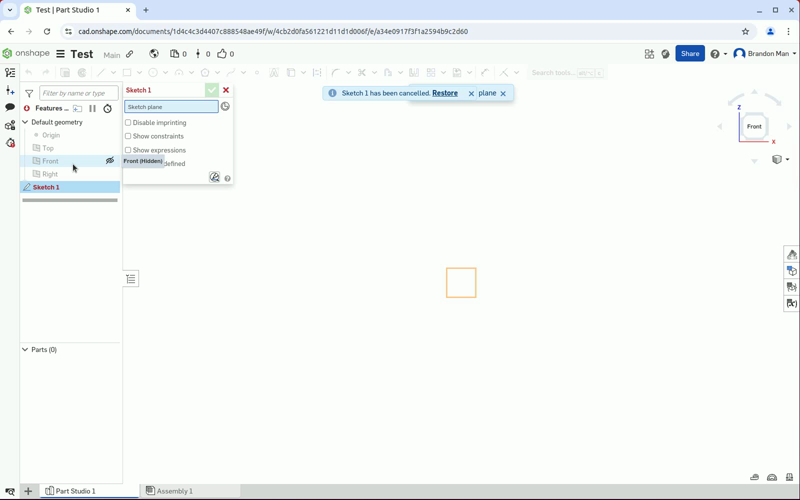
click(73, 163)
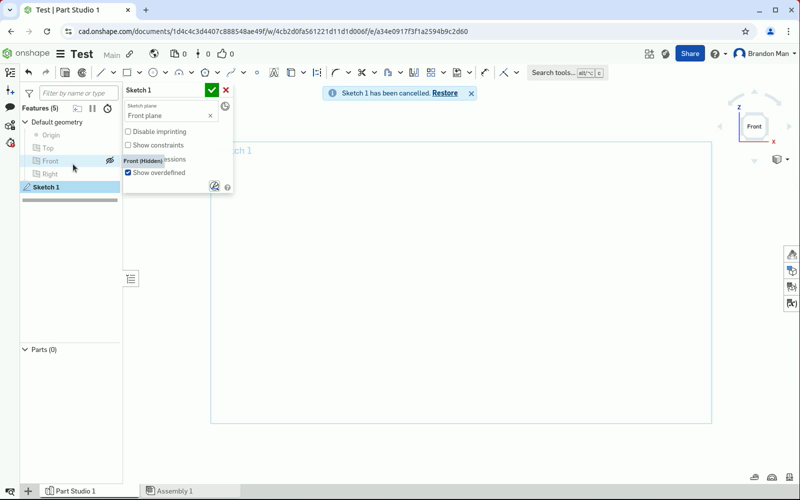
mouse_move(73, 352)
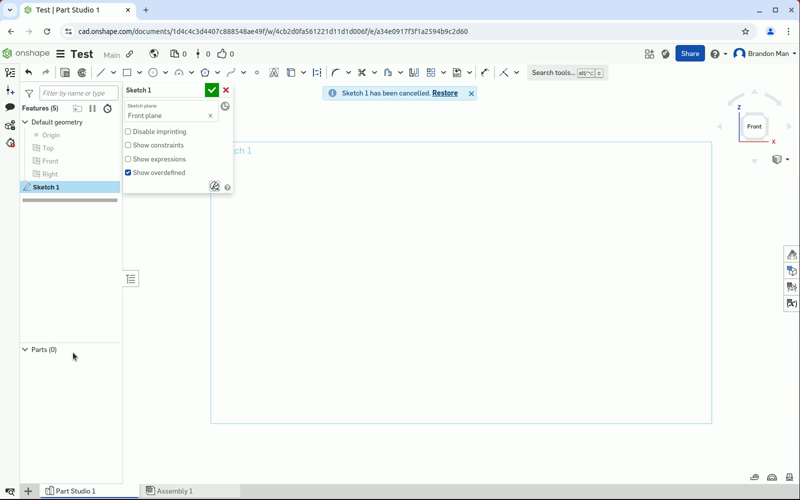
key(y)
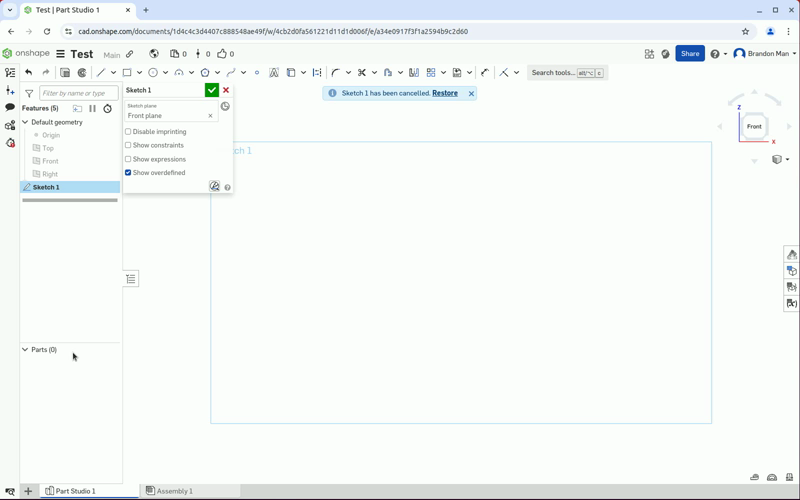
key(l)
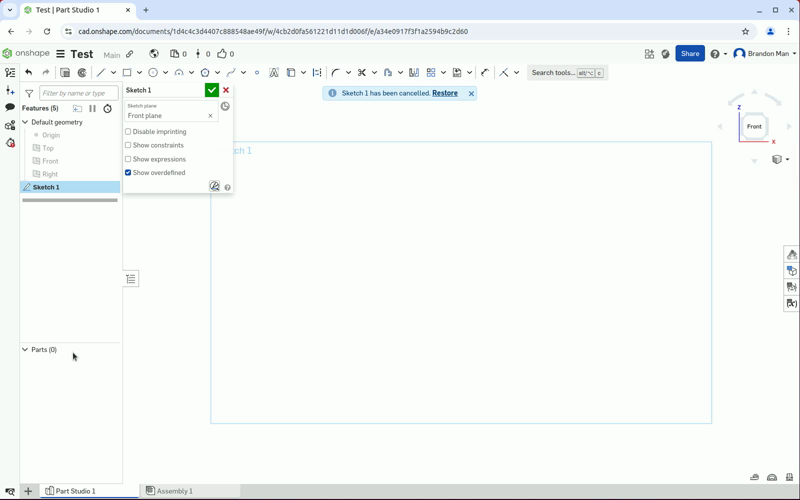
key_down(shift)
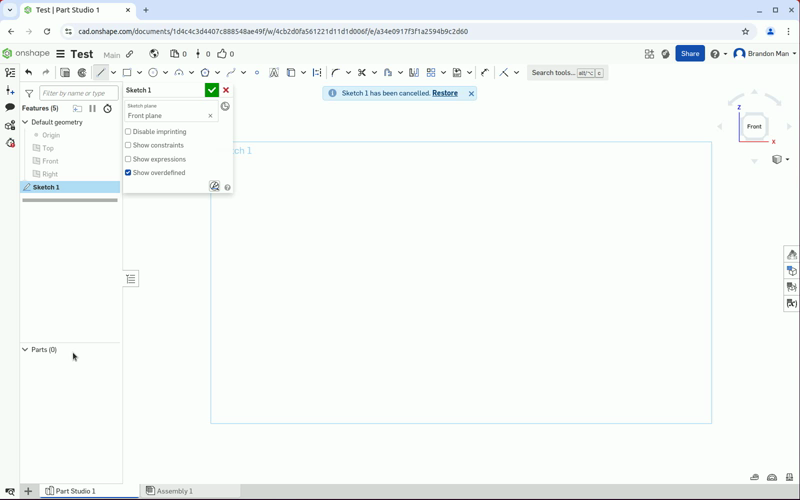
mouse_move(350, 329)
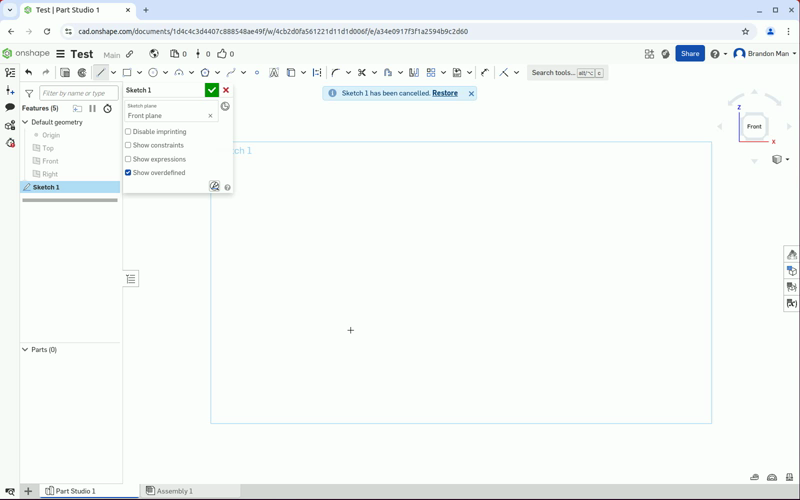
click(350, 329)
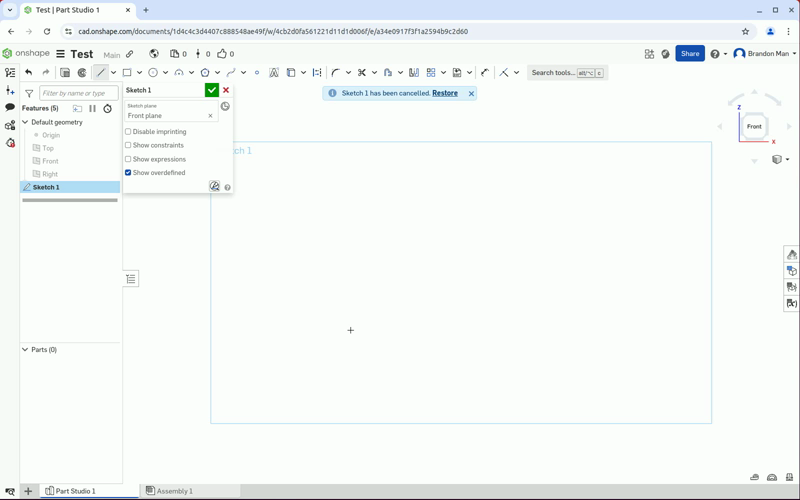
key_up(shift)
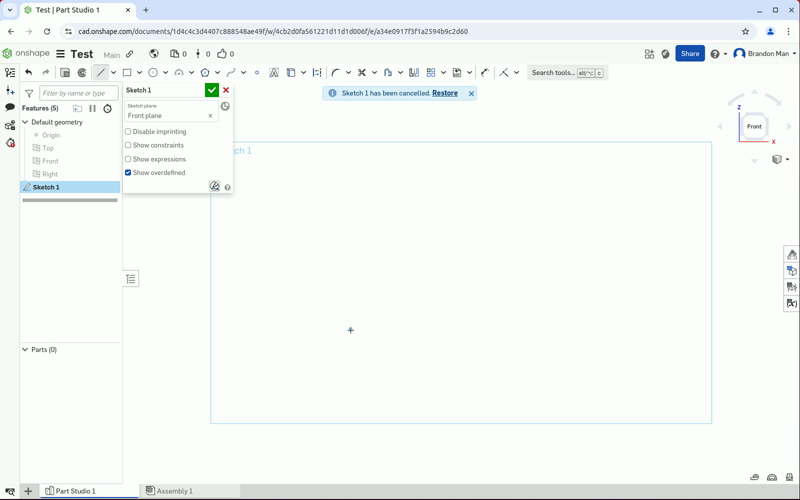
key_down(shift)
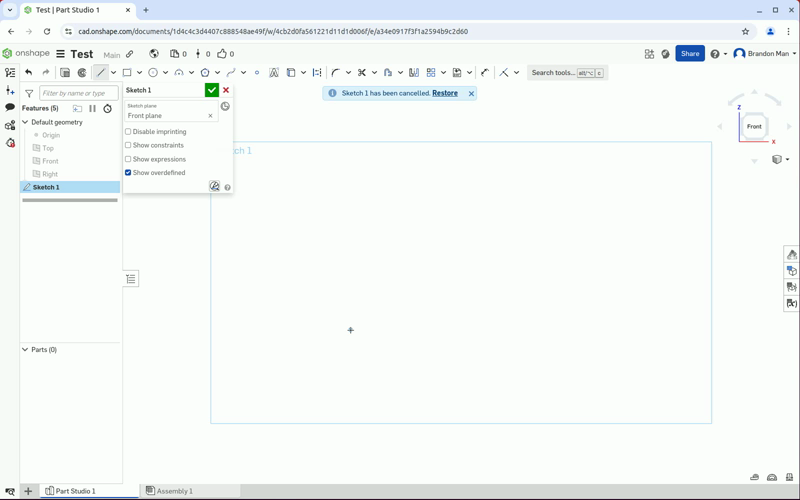
mouse_move(572, 329)
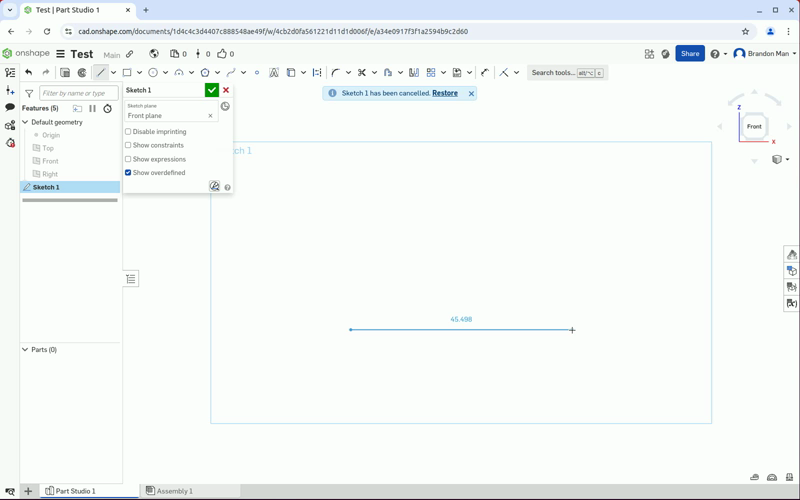
click(572, 329)
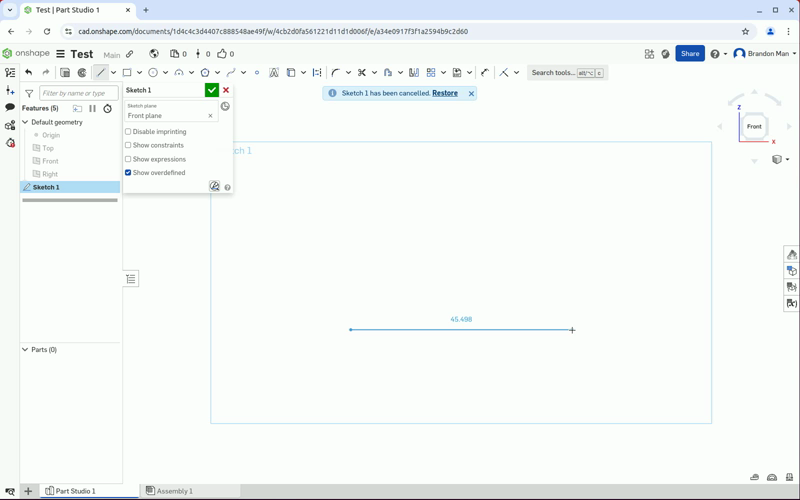
key_up(shift)
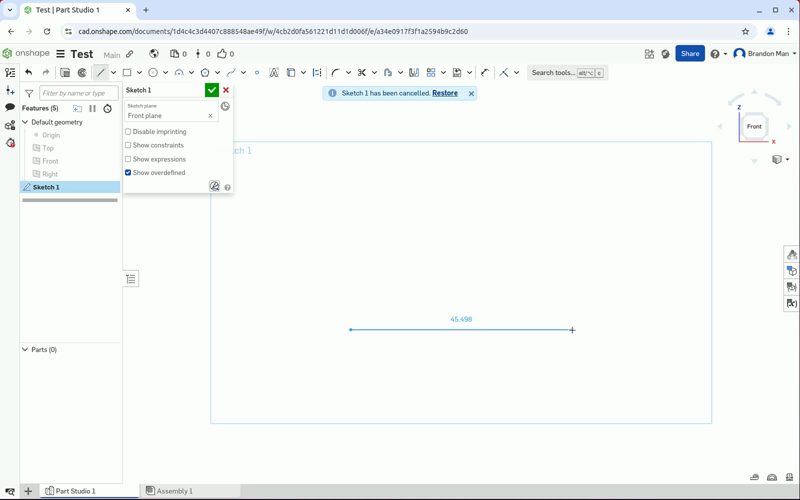
key_down(shift)
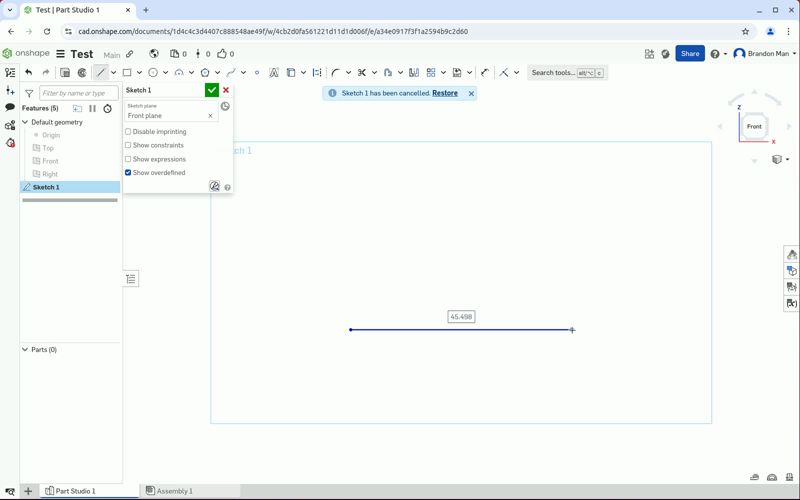
mouse_move(572, 215)
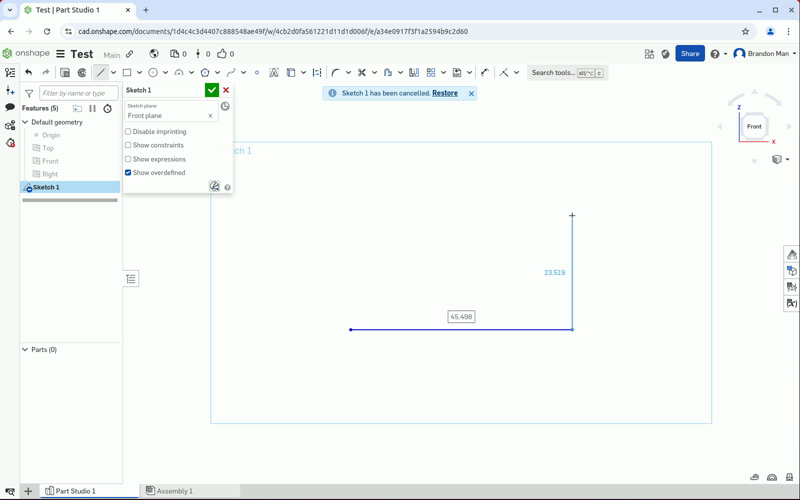
click(572, 215)
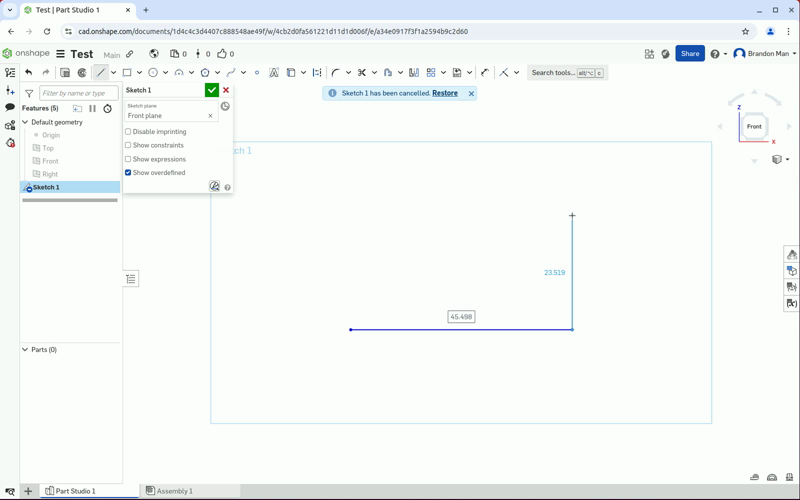
key_up(shift)
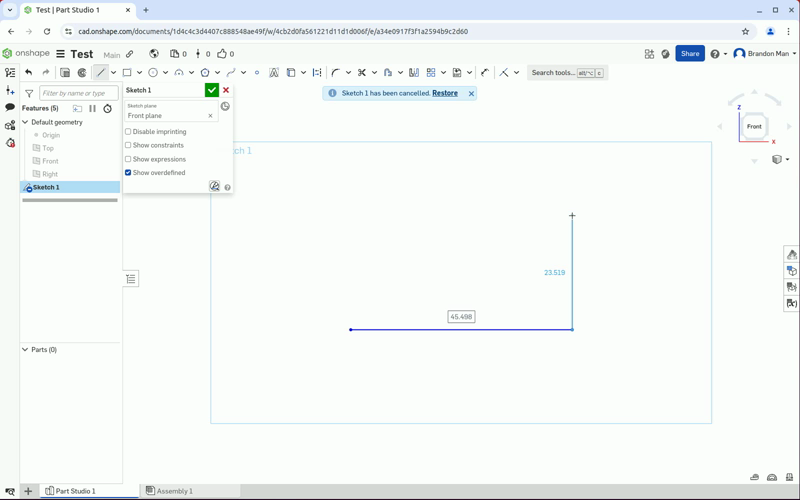
key_down(shift)
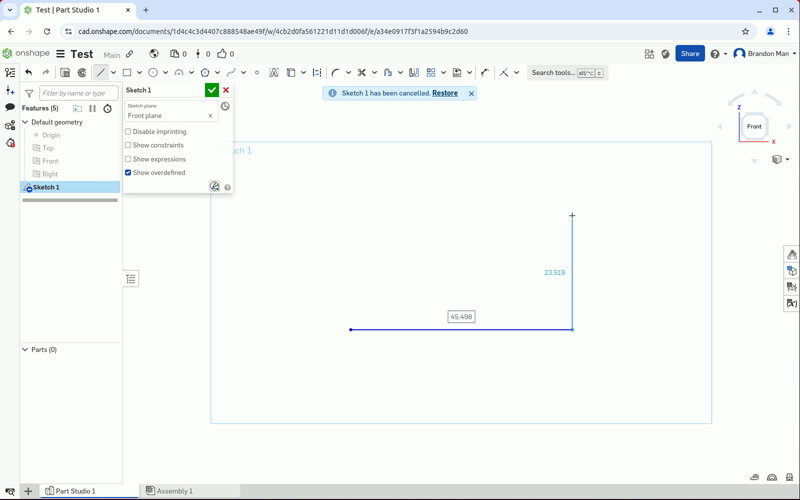
mouse_move(350, 215)
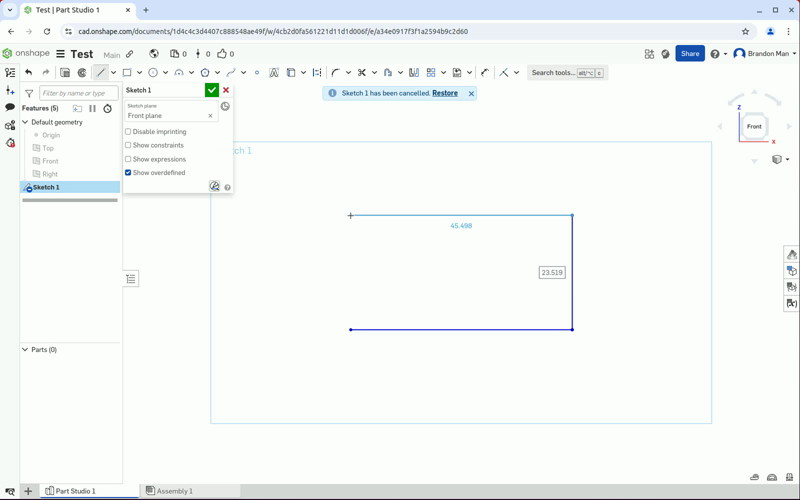
click(350, 215)
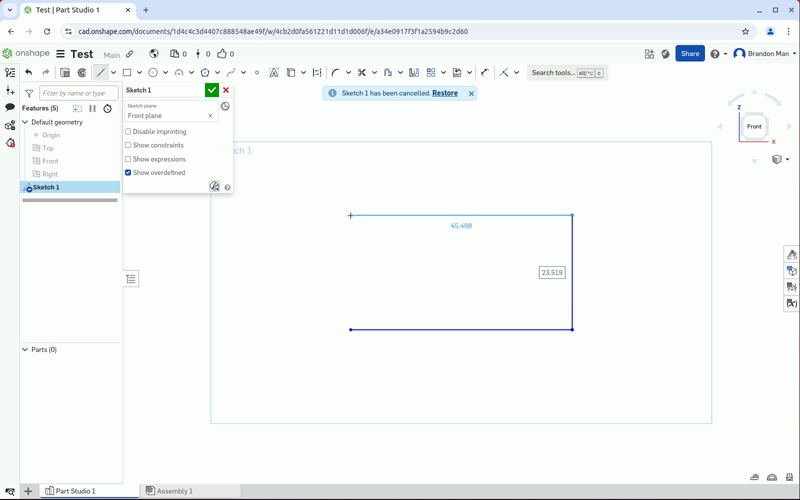
key_up(shift)
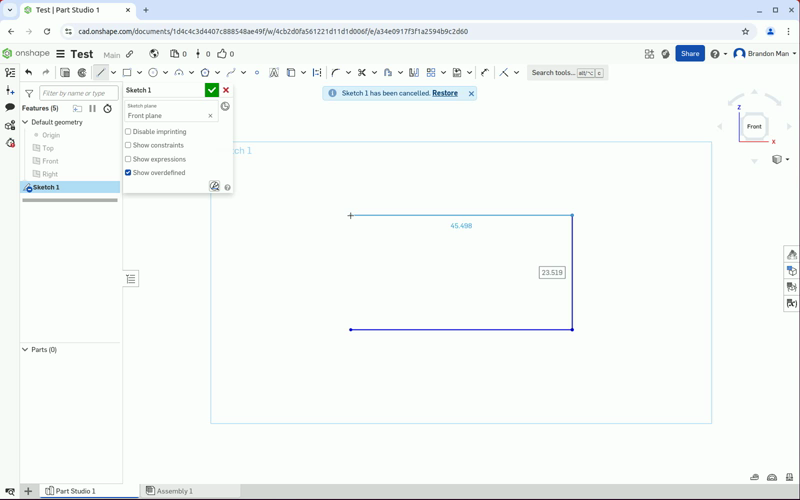
key_down(shift)
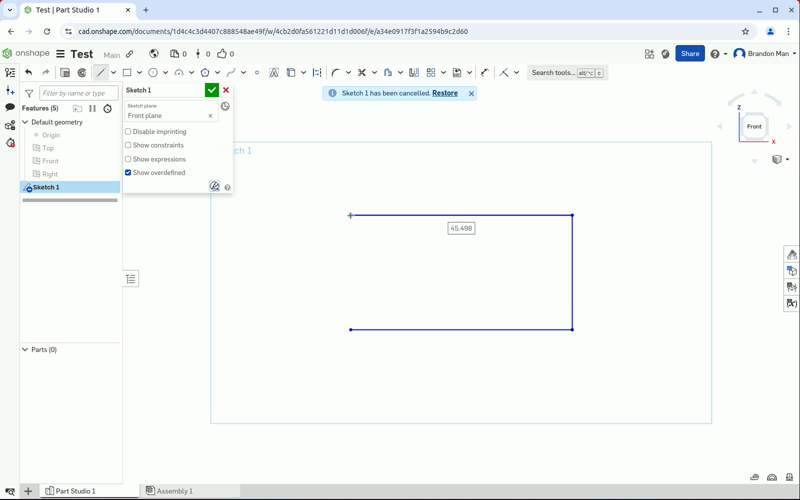
mouse_move(350, 329)
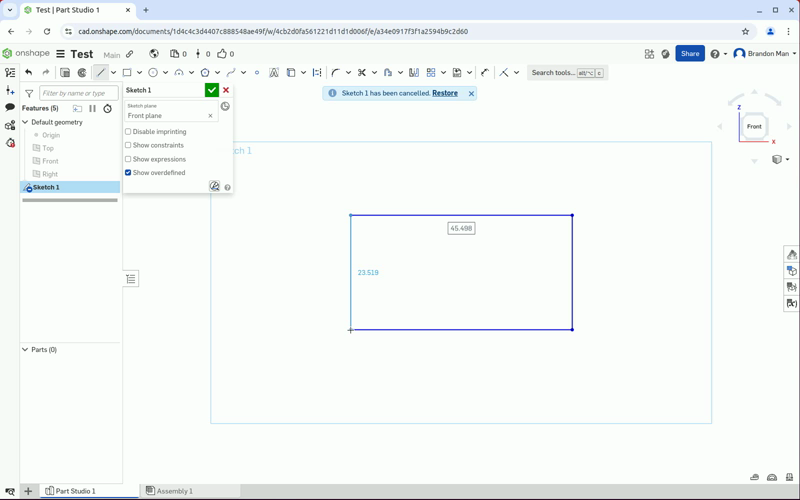
key_up(shift)
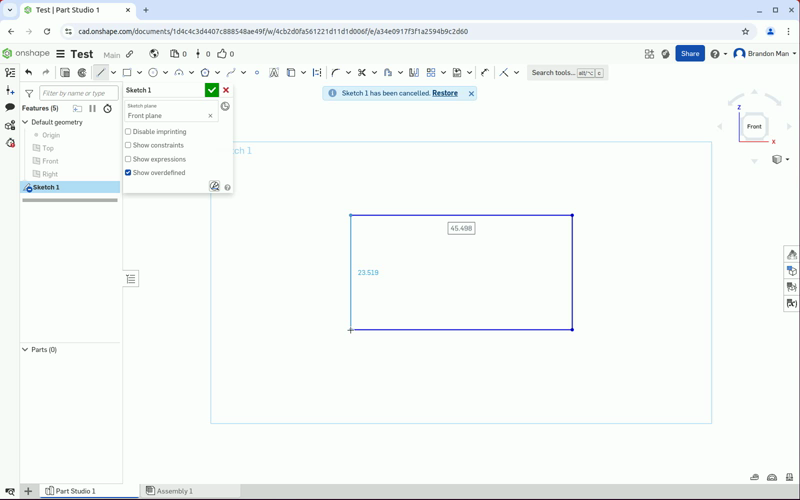
click(350, 329)
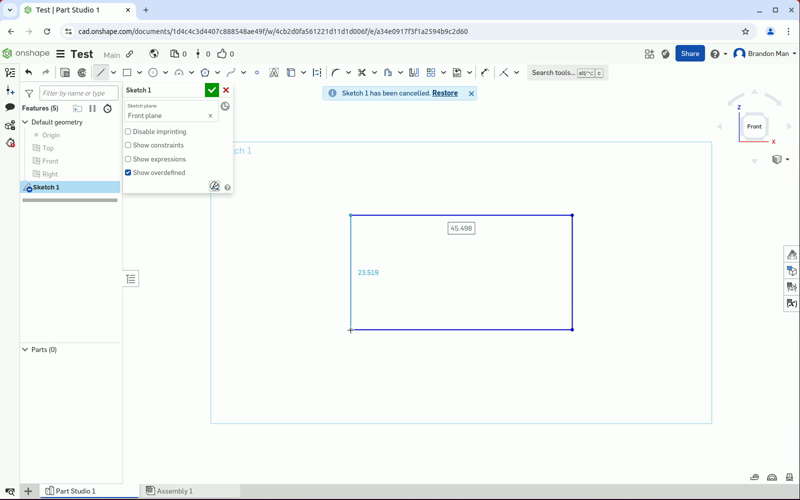
key(esc)
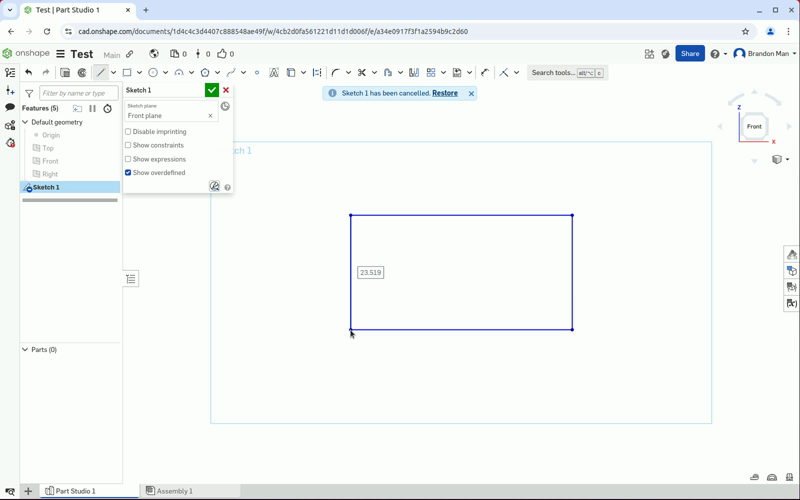
key(c)
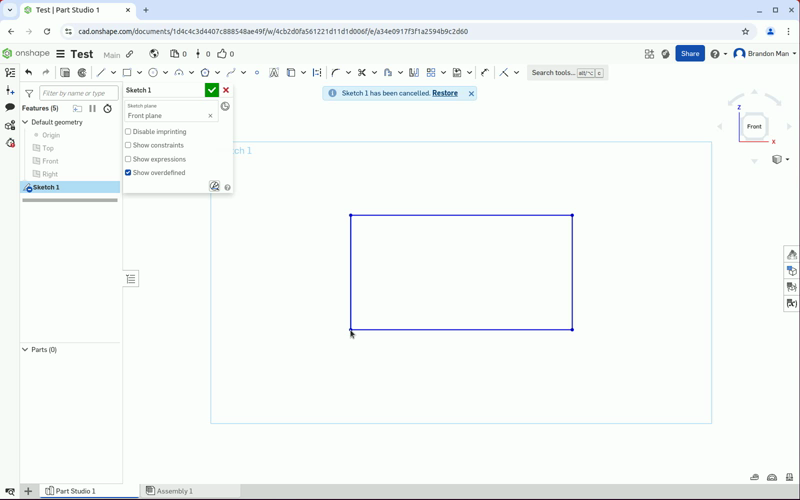
key_down(shift)
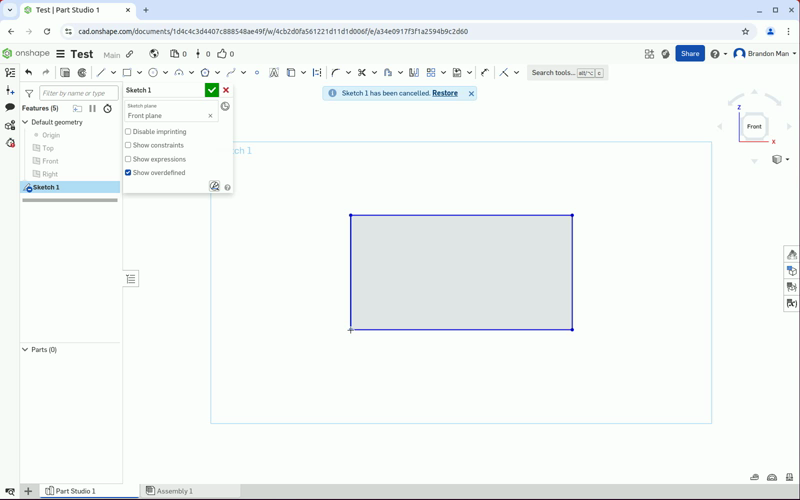
mouse_move(387, 273)
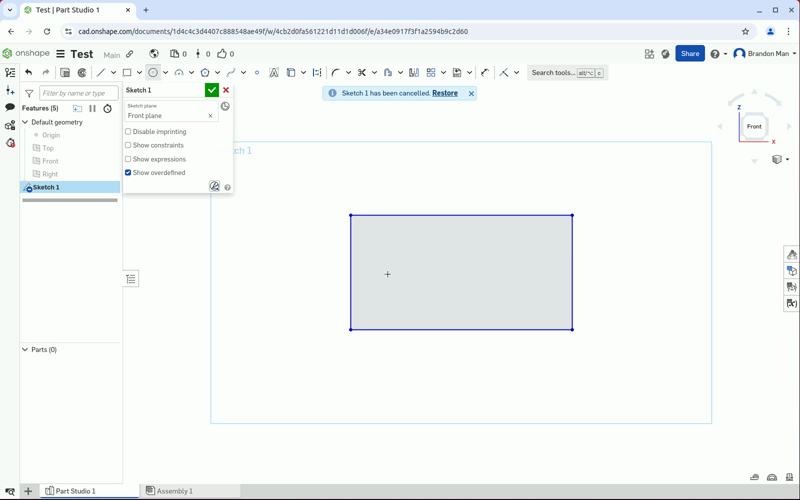
click(387, 273)
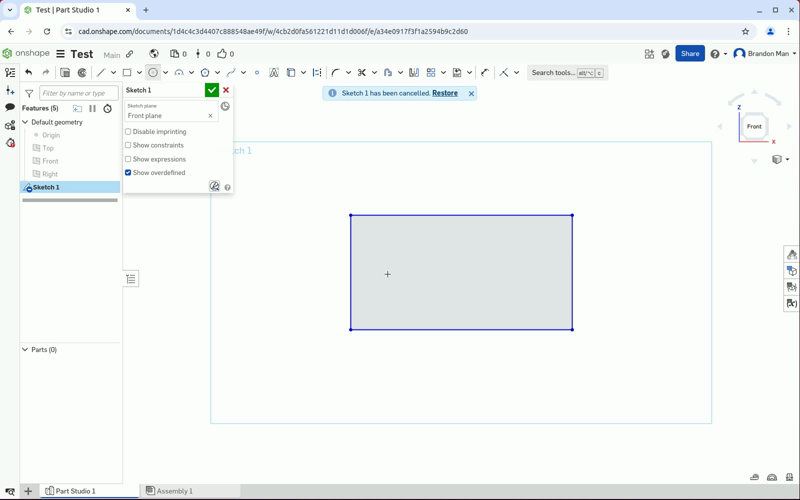
key_up(shift)
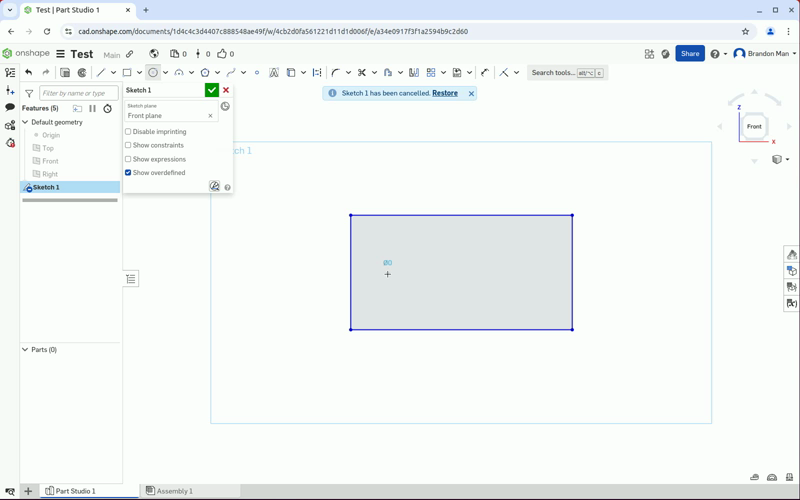
mouse_move(404, 273)
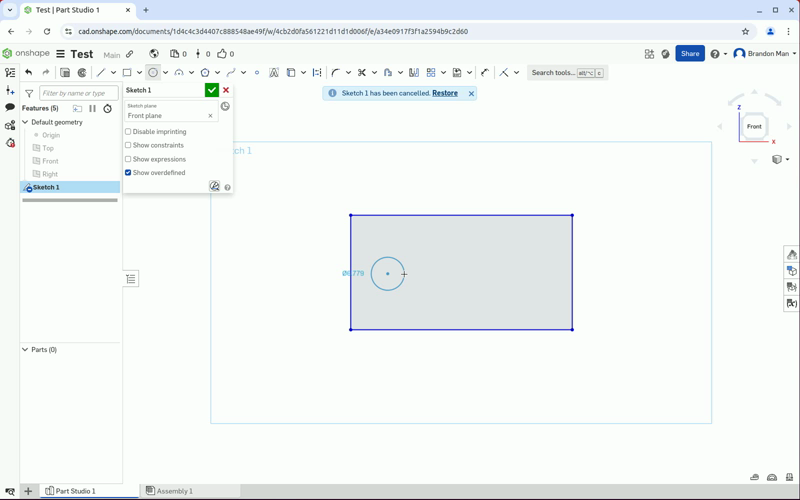
click(404, 273)
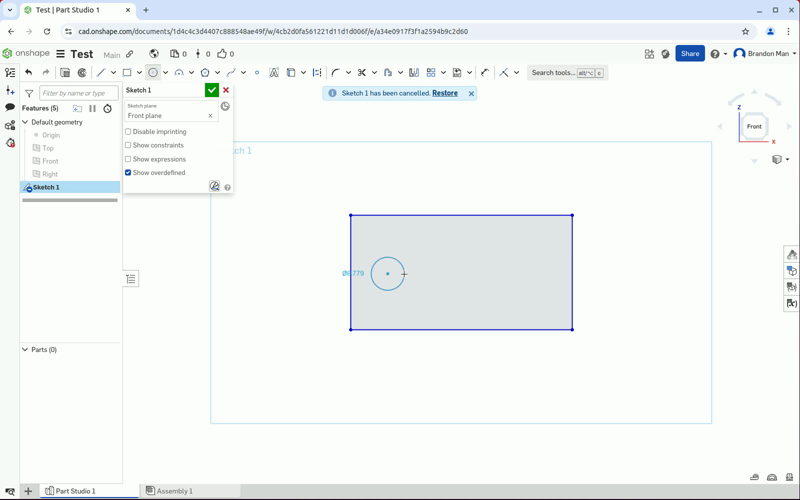
key(esc)
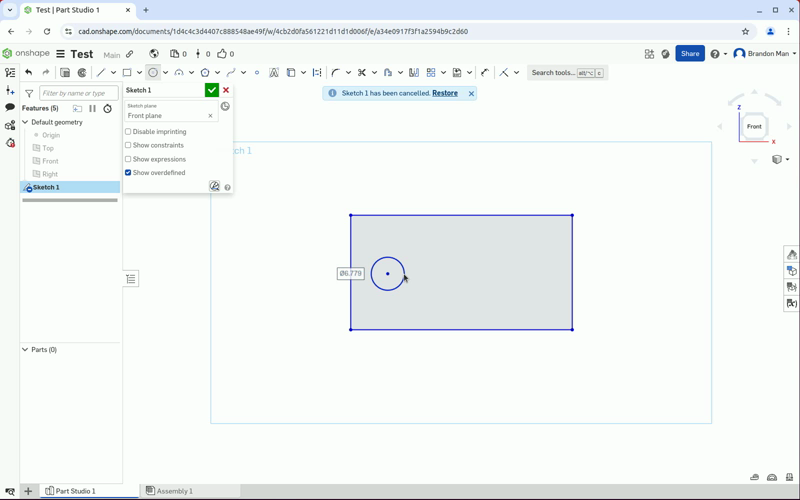
key(c)
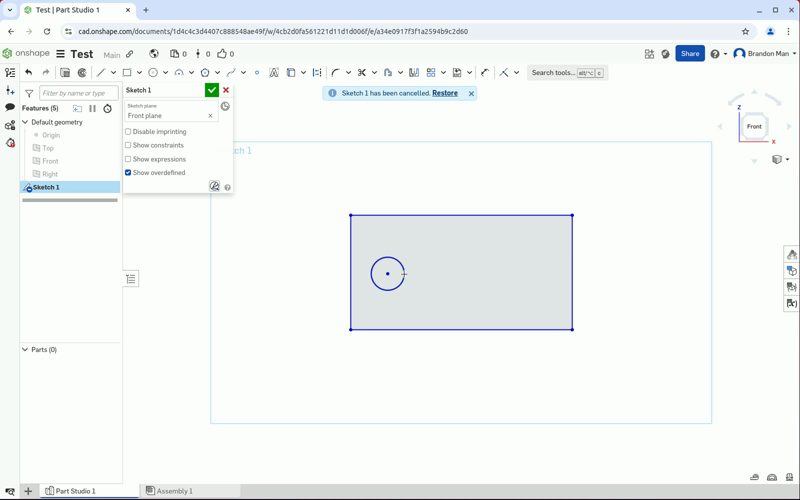
key_down(shift)
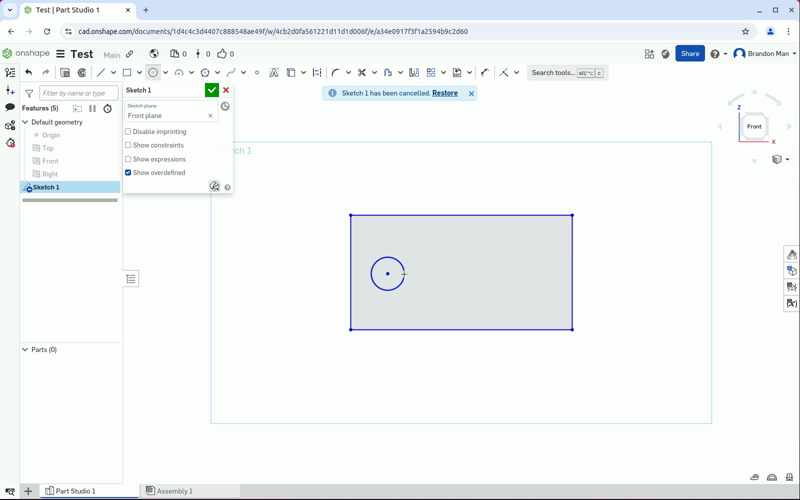
mouse_move(429, 273)
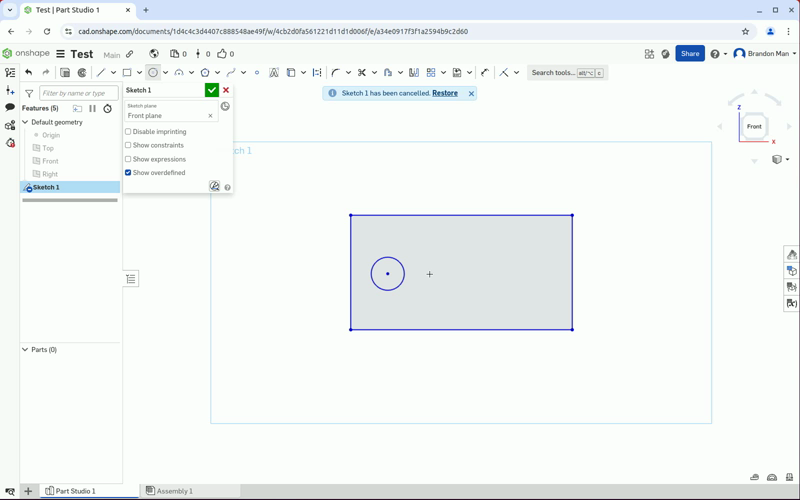
click(429, 273)
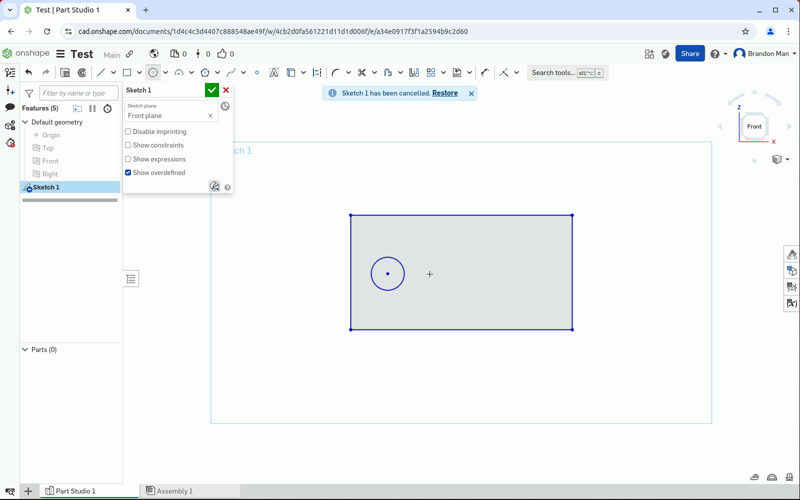
key_up(shift)
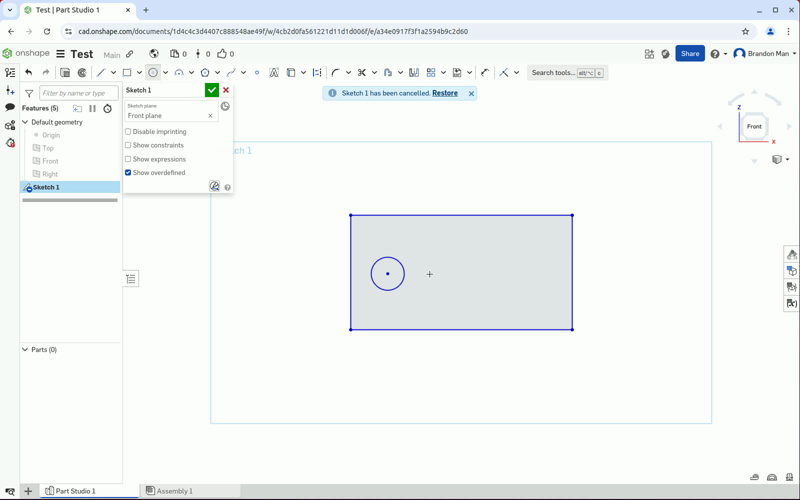
mouse_move(453, 273)
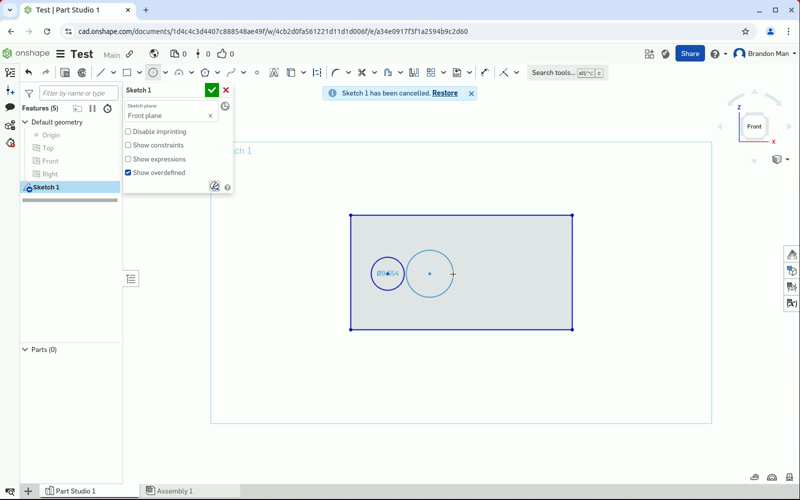
click(453, 273)
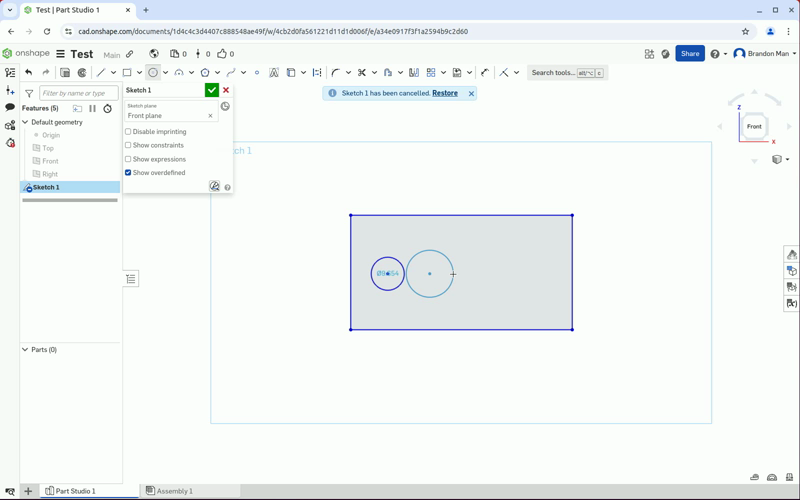
key(esc)
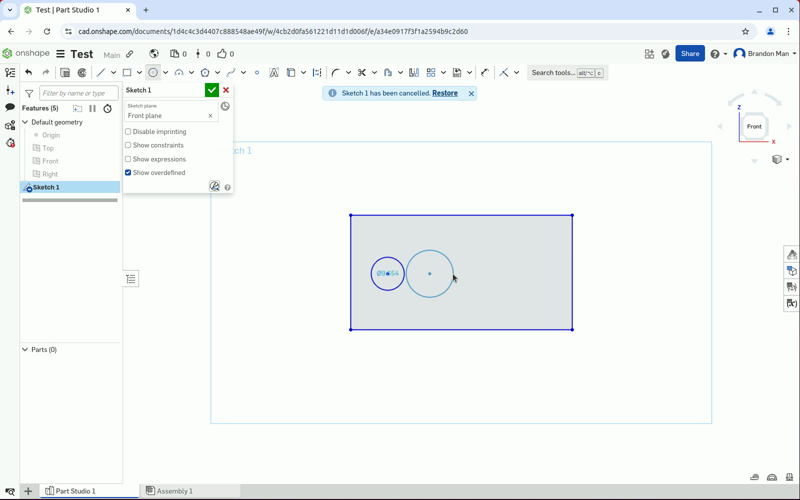
key(c)
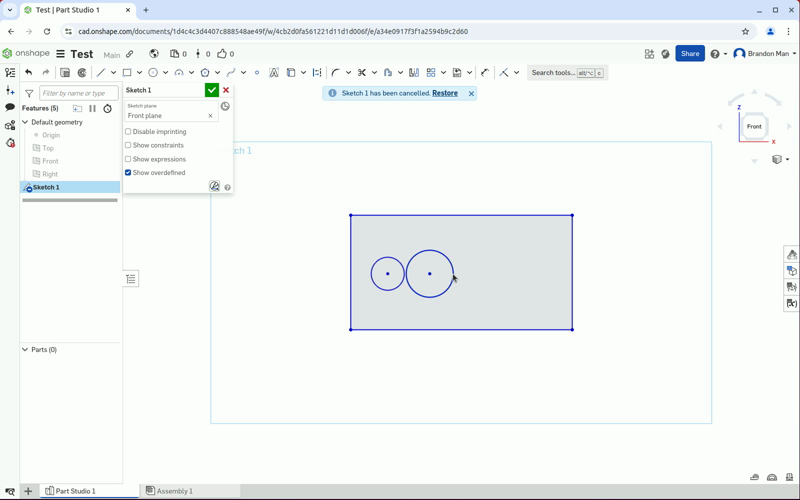
key_down(shift)
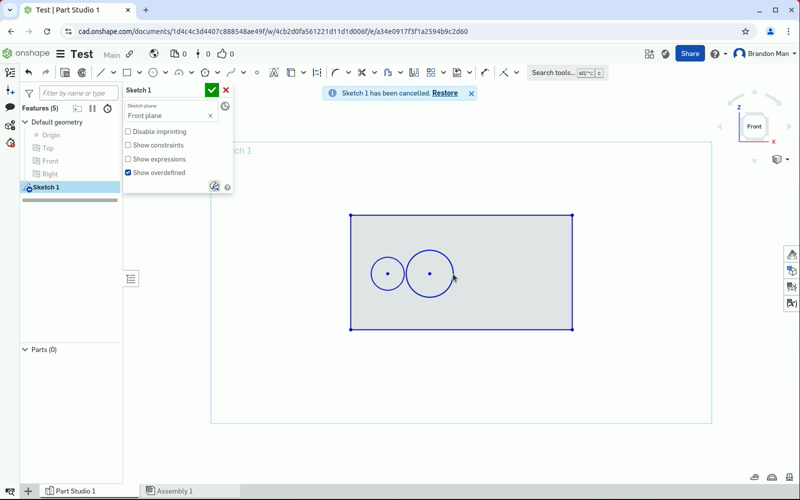
mouse_move(497, 273)
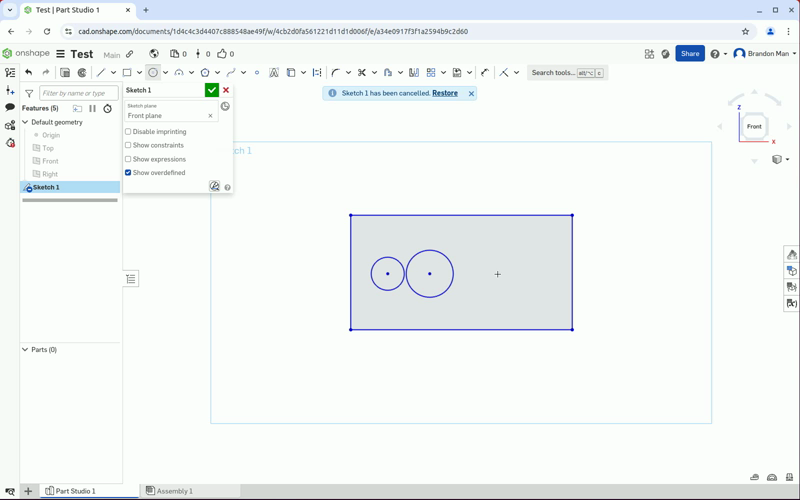
click(497, 273)
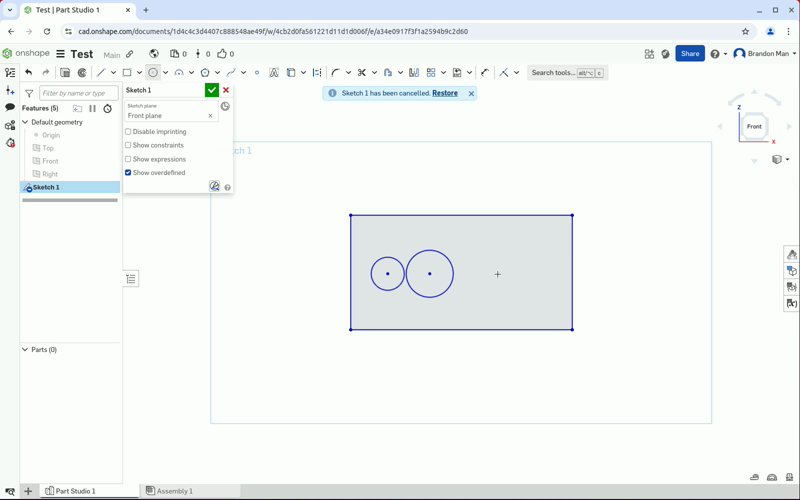
key_up(shift)
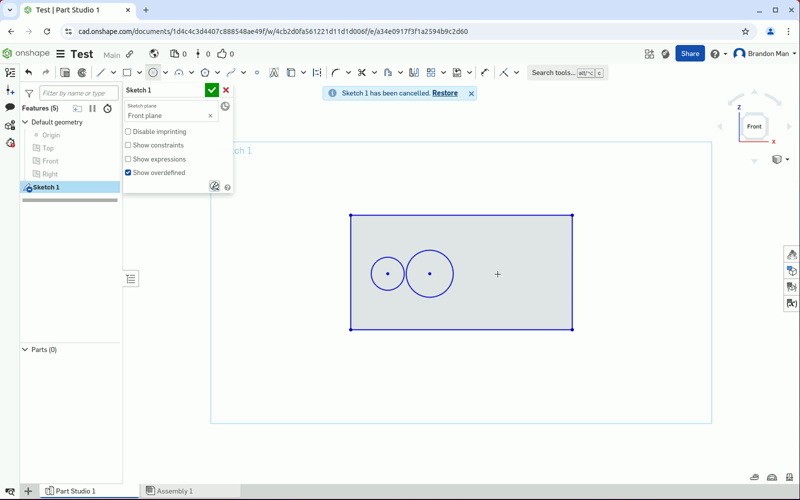
mouse_move(513, 273)
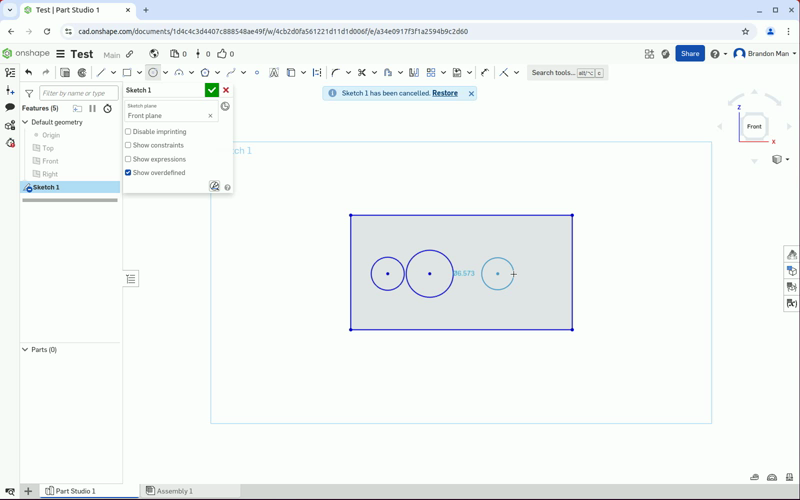
click(513, 273)
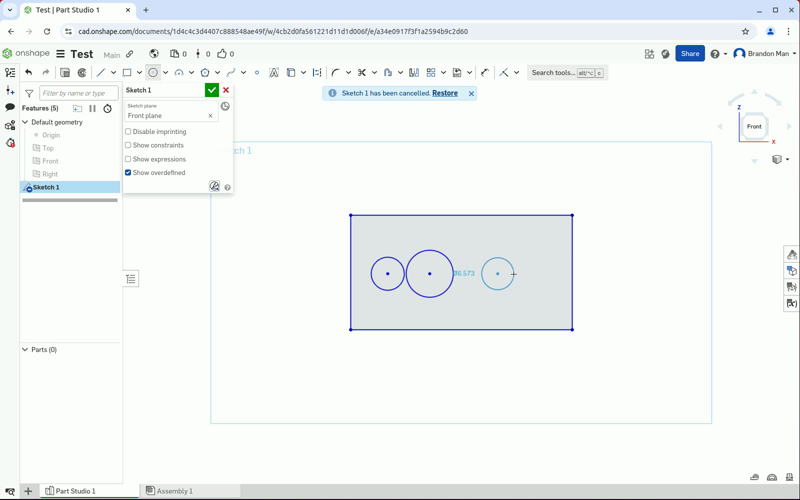
key(esc)
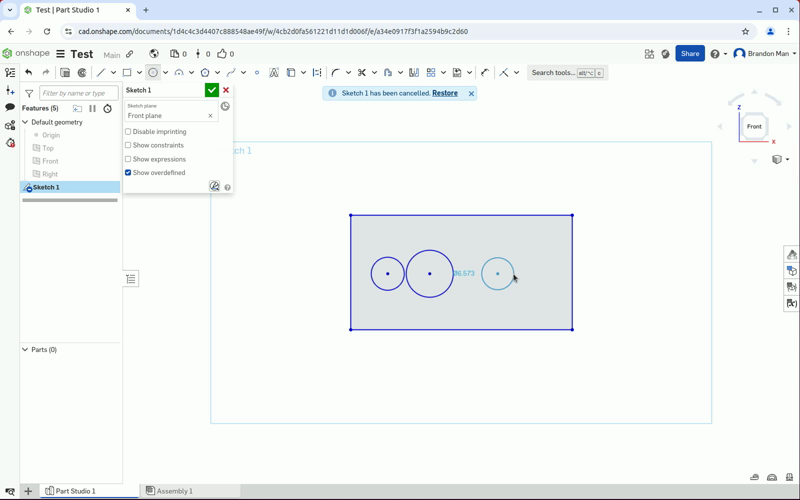
key(c)
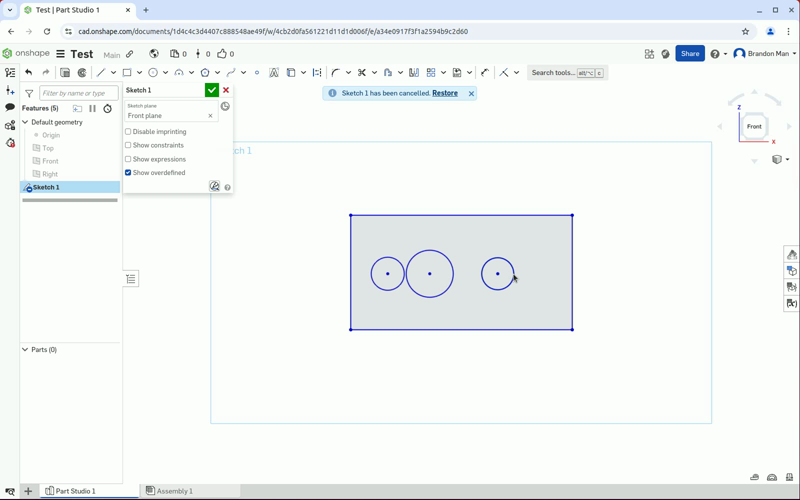
key_down(shift)
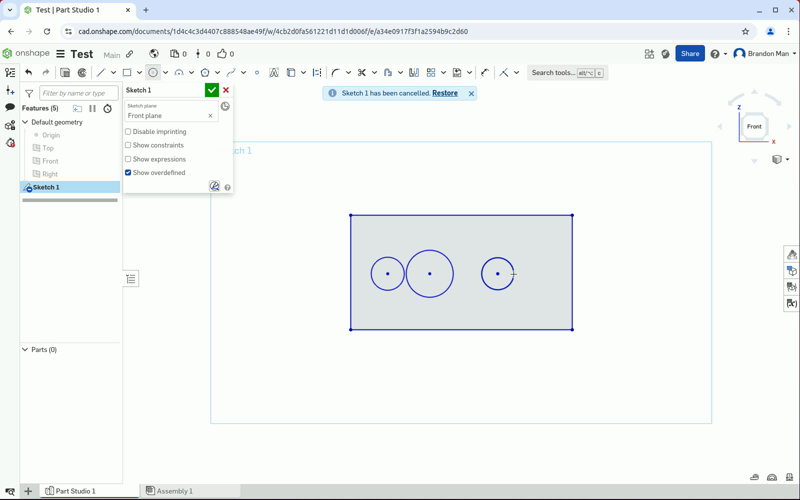
mouse_move(553, 273)
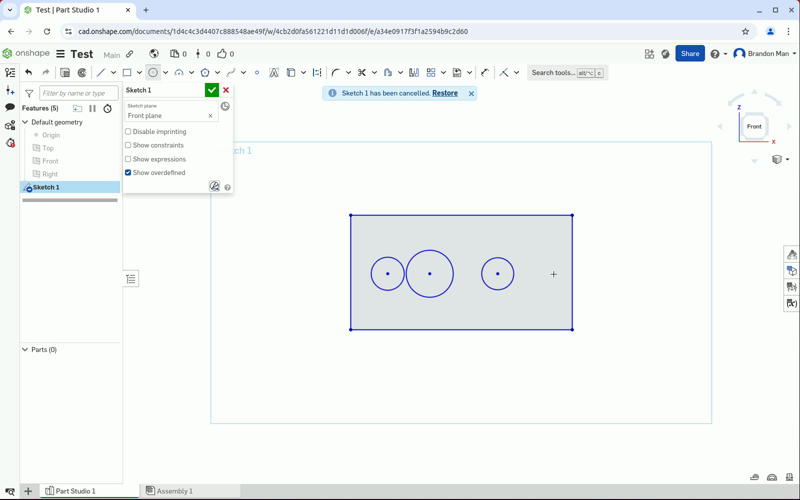
click(553, 273)
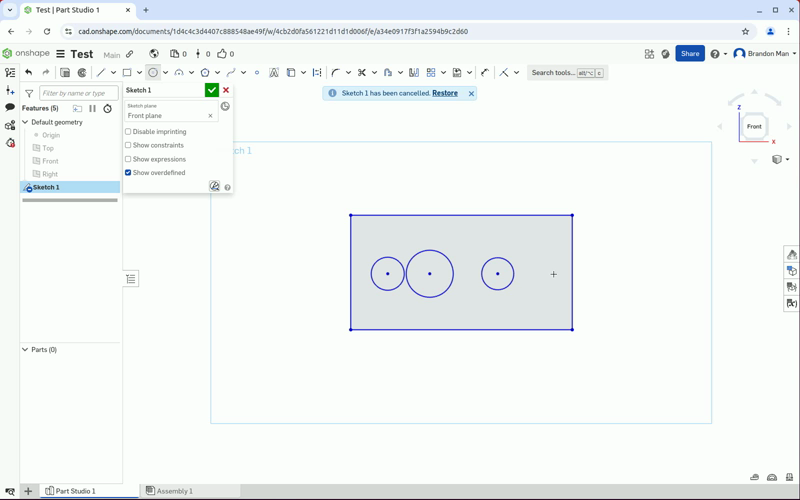
key_up(shift)
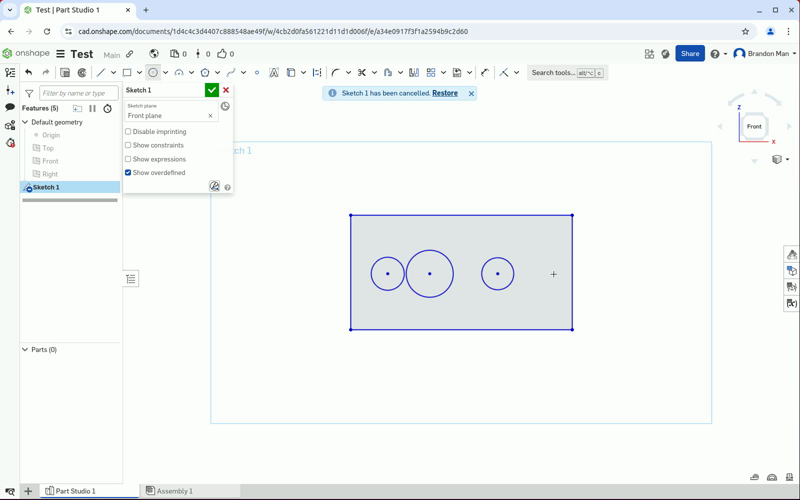
mouse_move(562, 273)
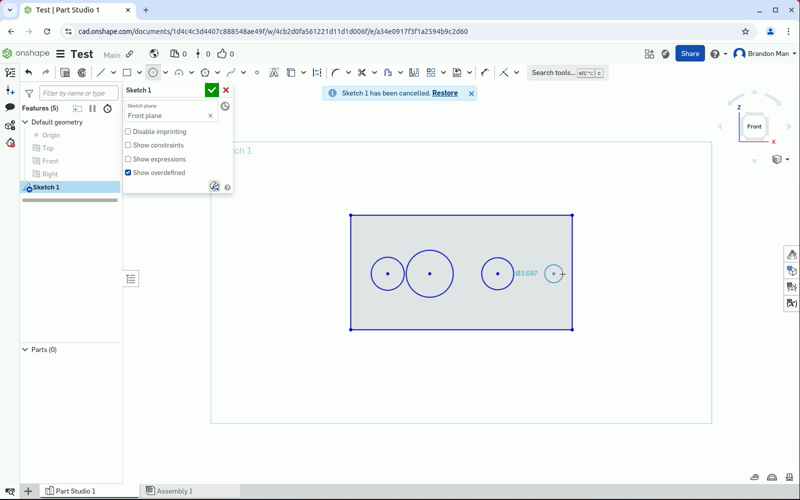
click(562, 273)
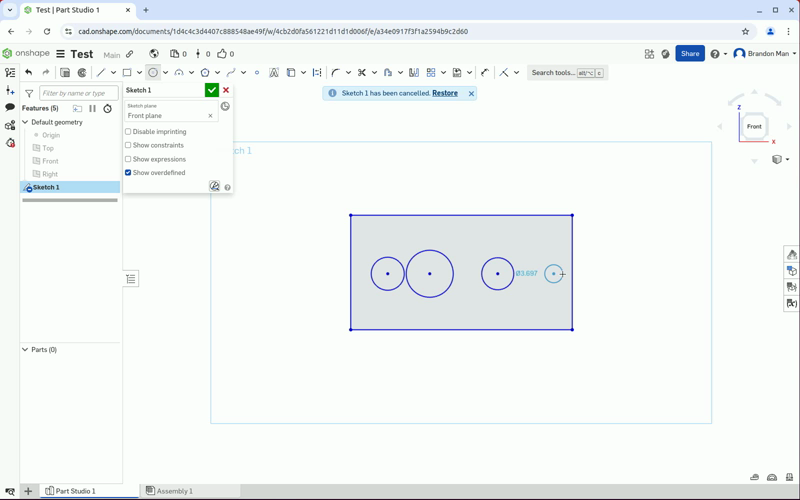
key(esc)
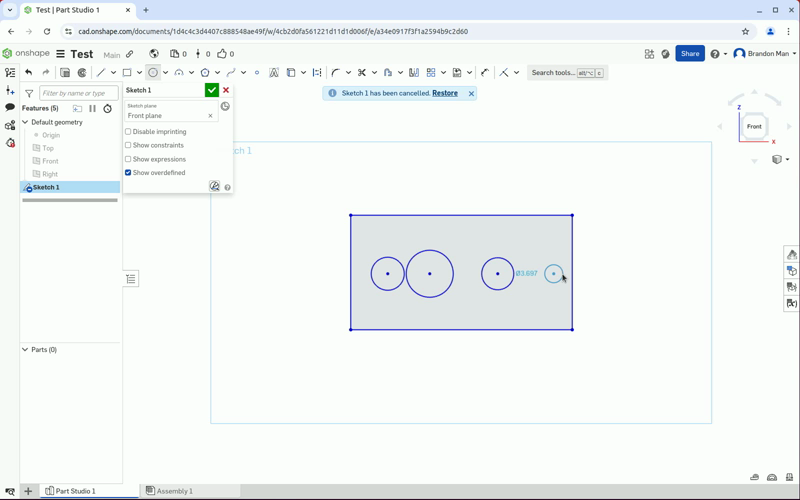
mouse_move(465, 233)
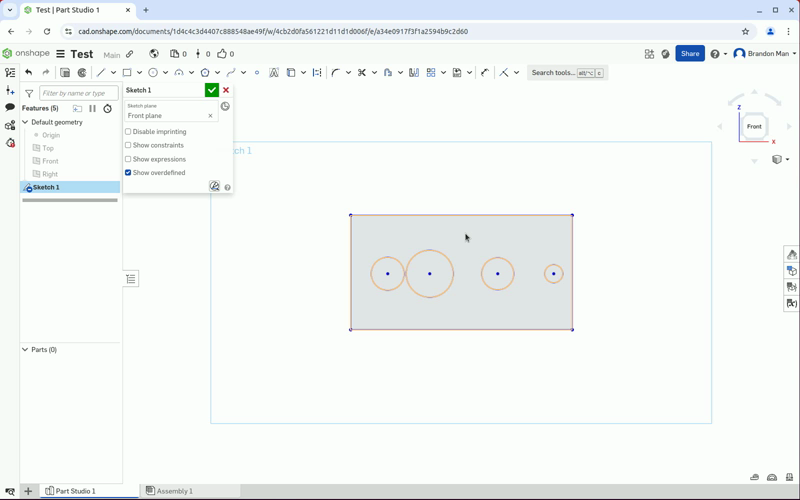
click(465, 233)
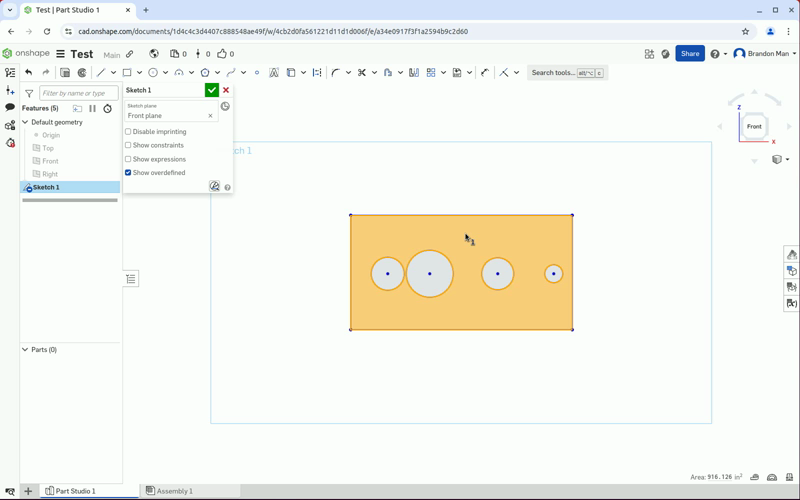
mouse_move(73, 352)
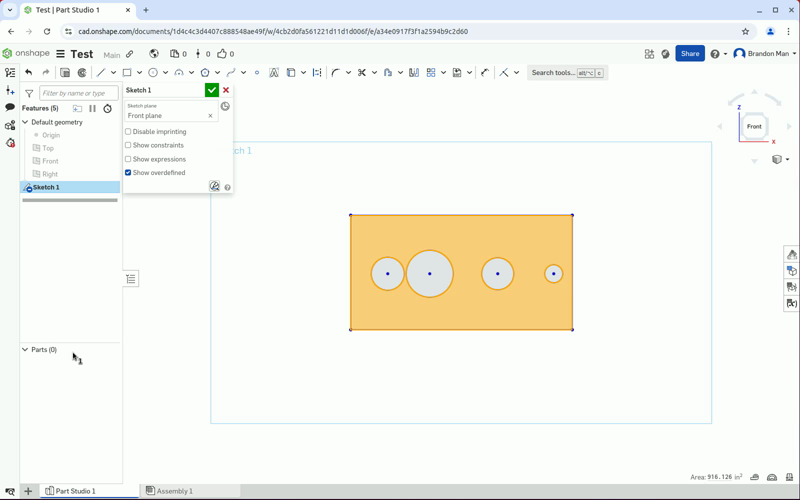
key(shift+y)
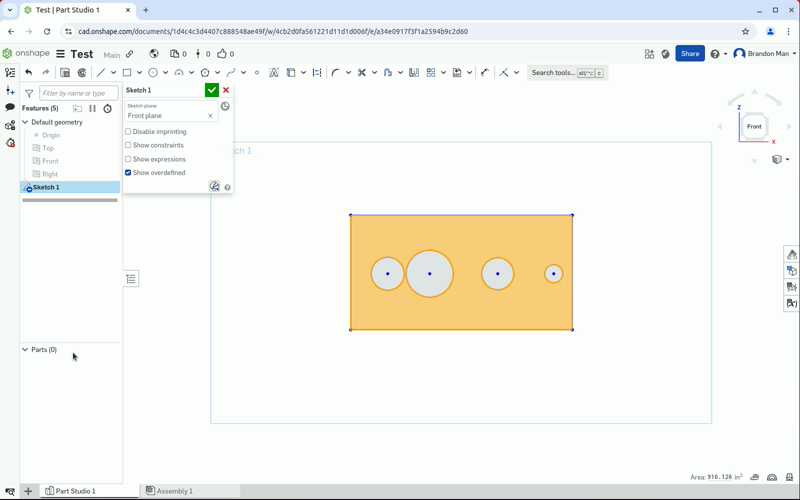
key(shift+e)
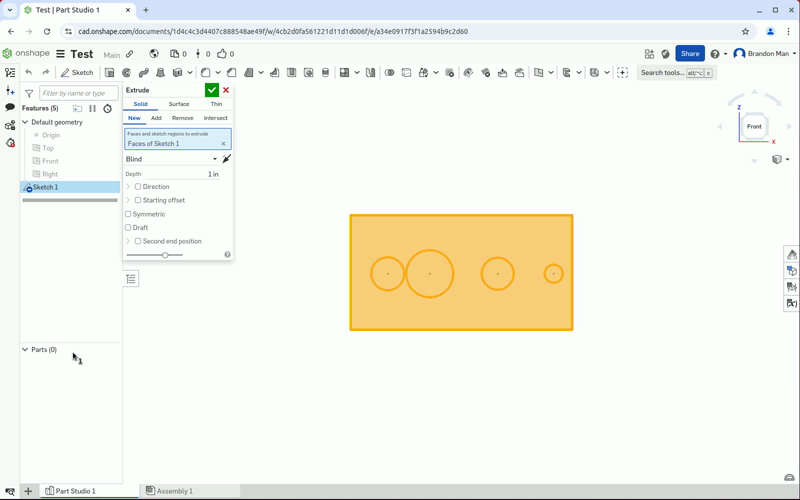
mouse_move(143, 106)
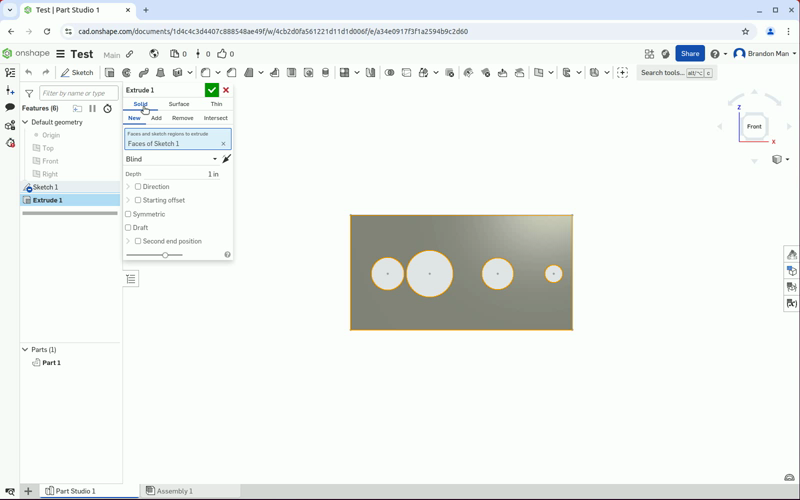
click(143, 106)
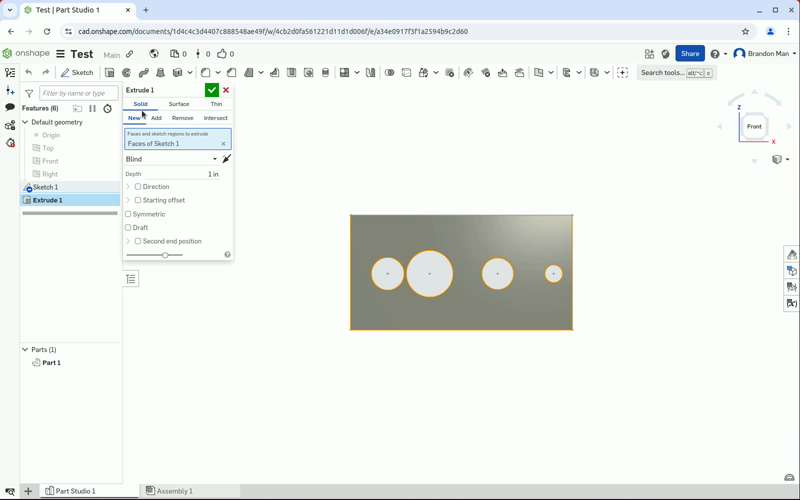
mouse_move(137, 120)
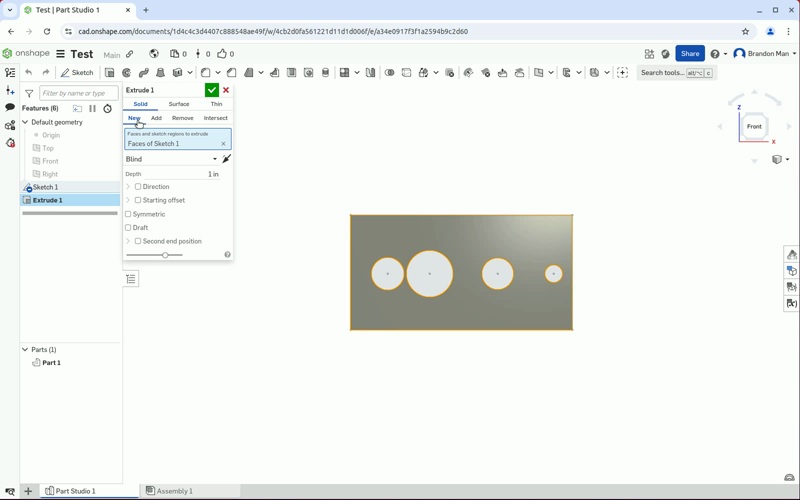
click(137, 120)
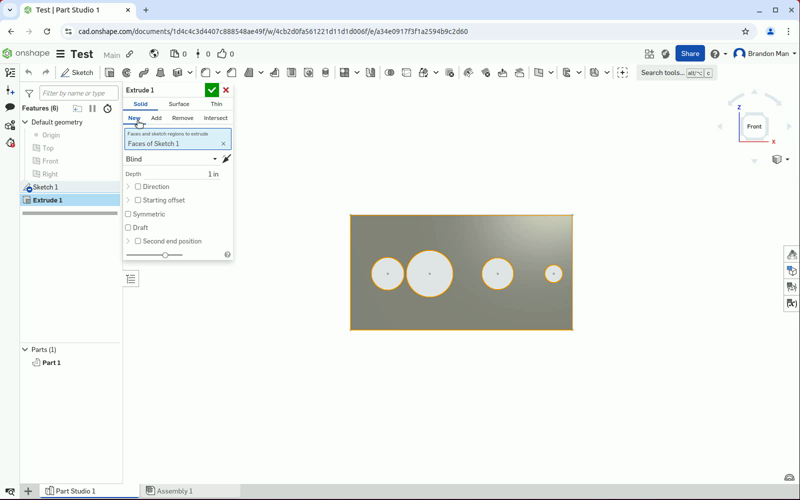
key(tab, 4)
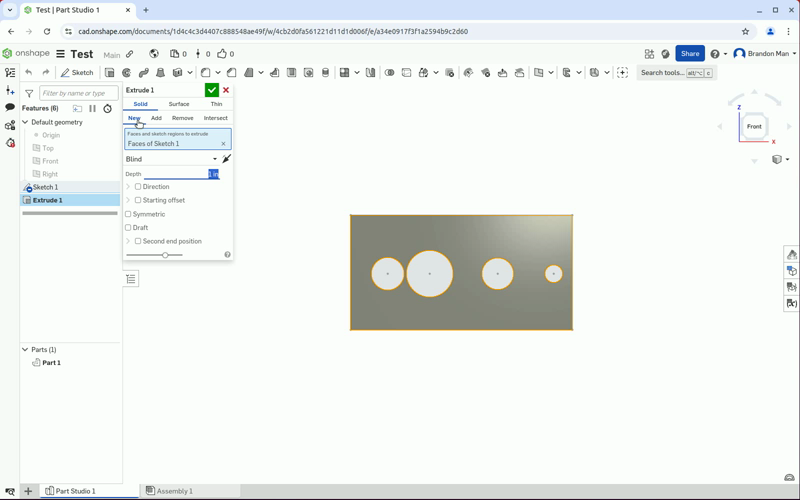
text(10.591)
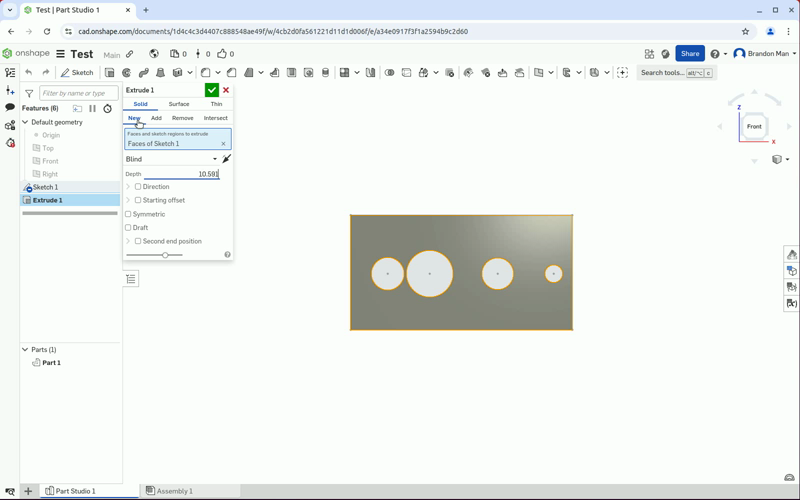
key(enter)
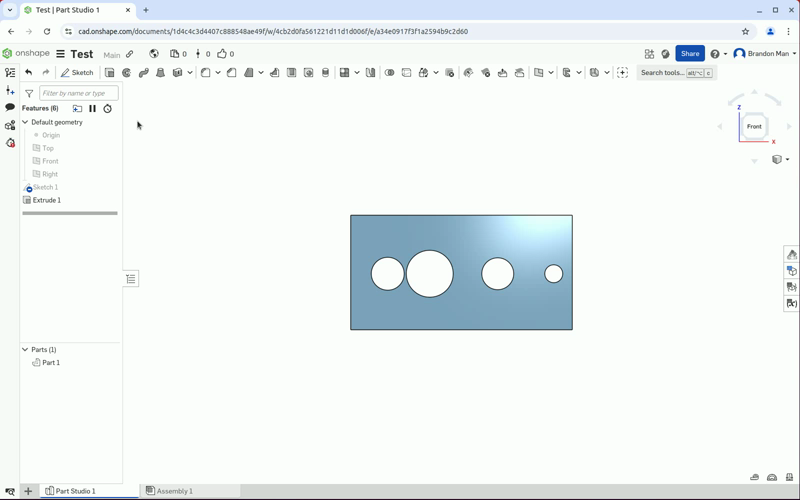
key(shift+h)
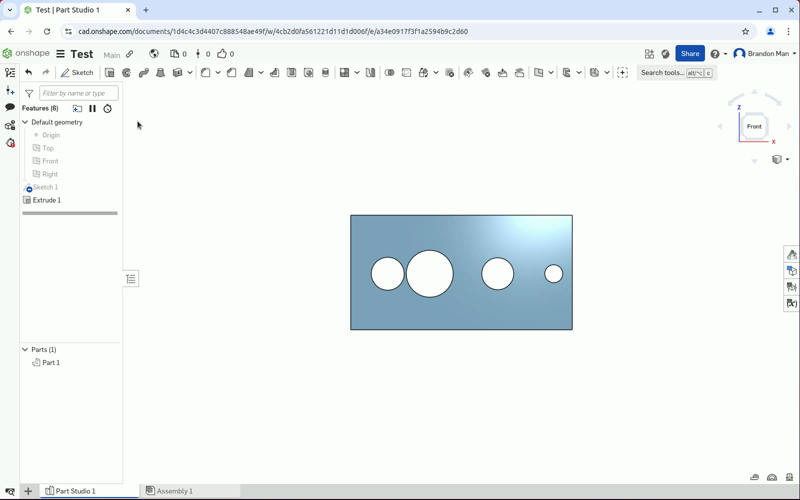
key(shift+h)
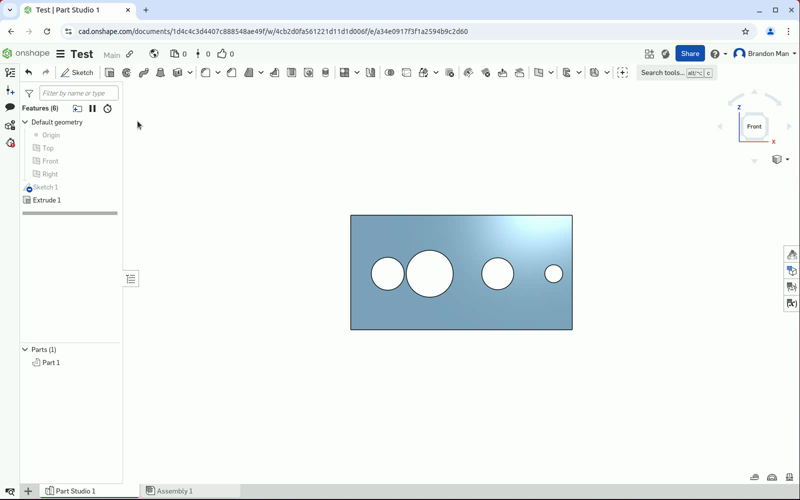
mouse_move(73, 189)
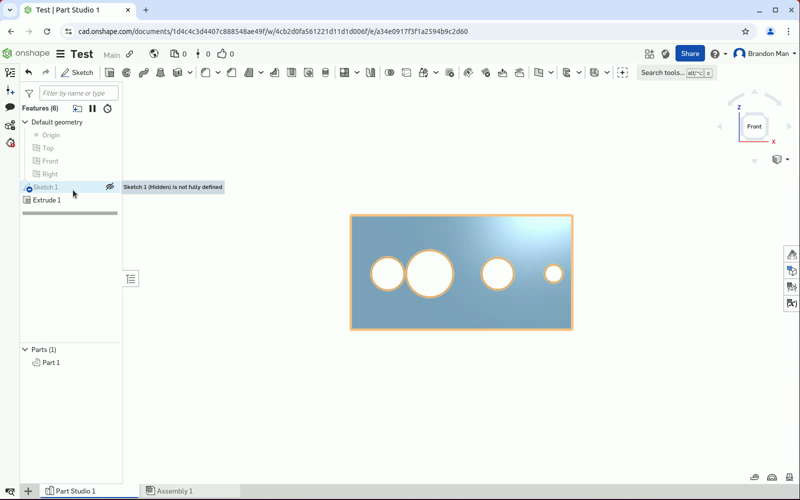
click(73, 189)
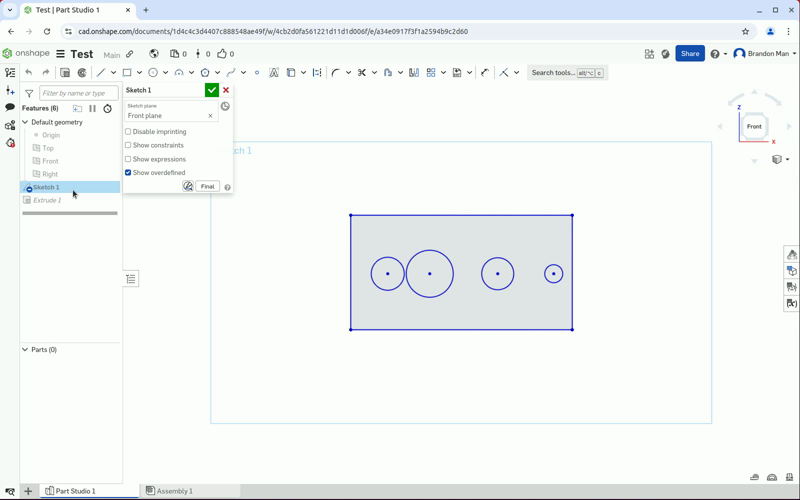
mouse_move(229, 92)
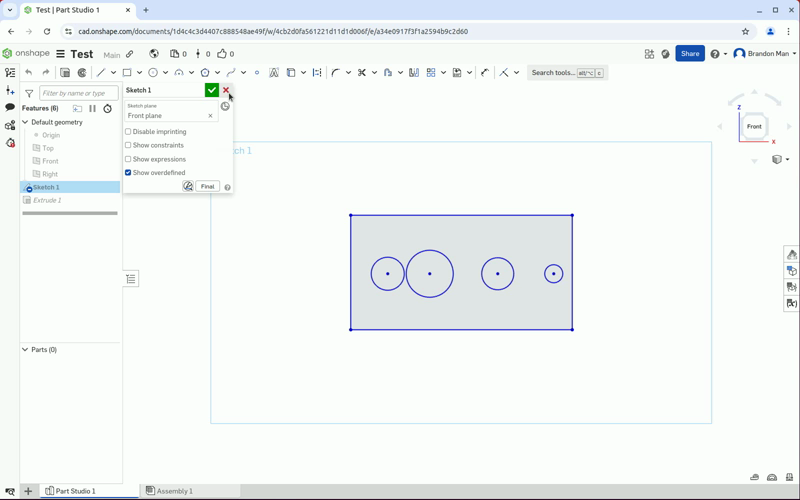
click(229, 92)
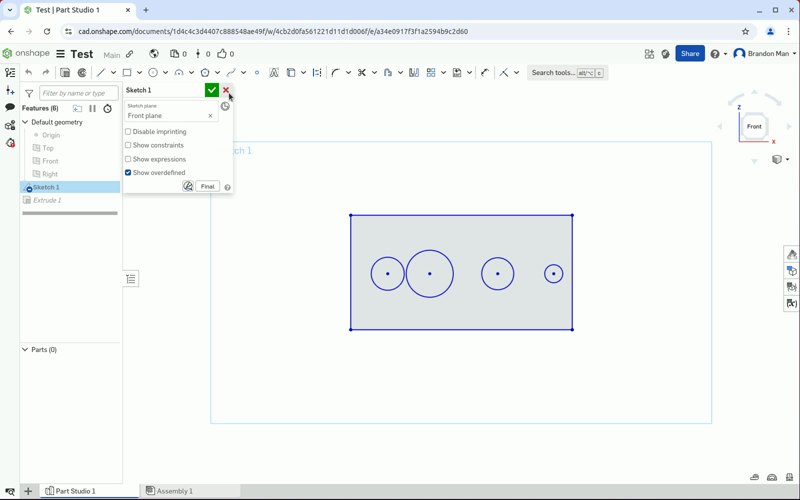
key(shift+s)
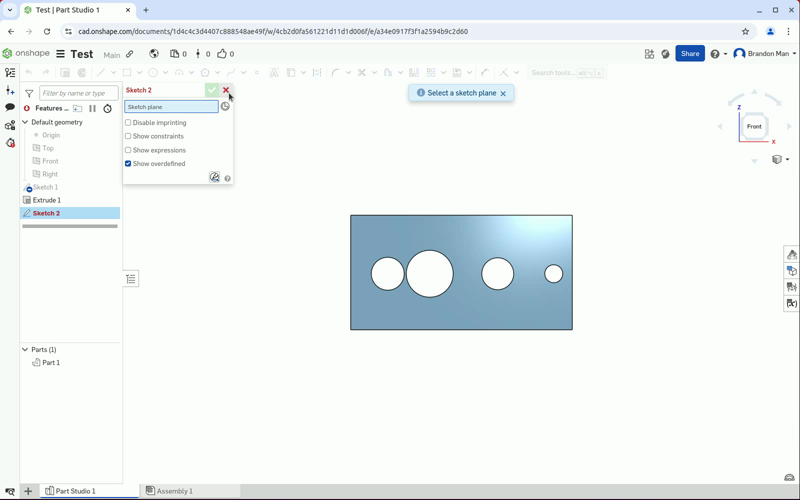
mouse_move(73, 163)
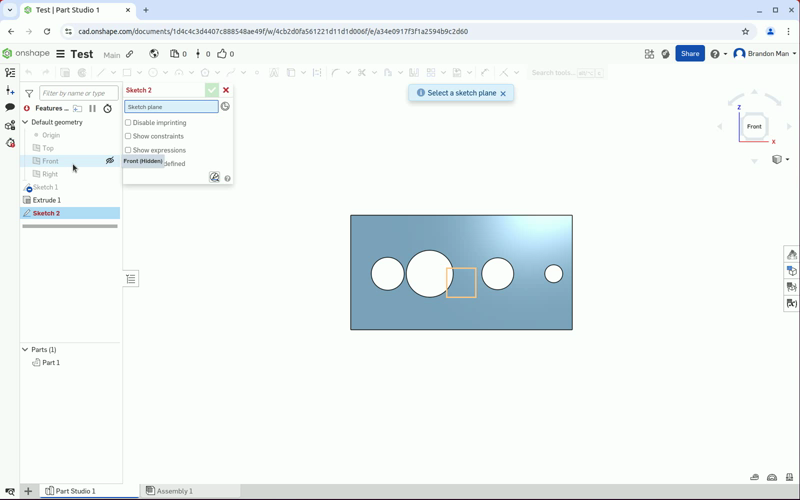
click(73, 163)
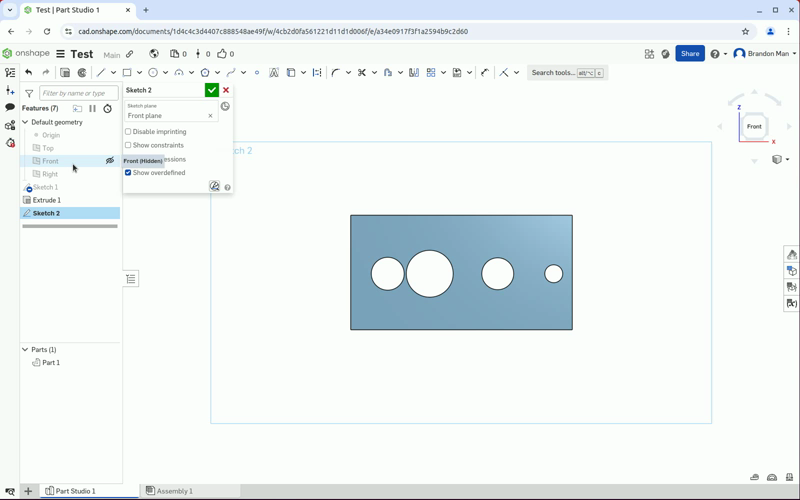
mouse_move(73, 352)
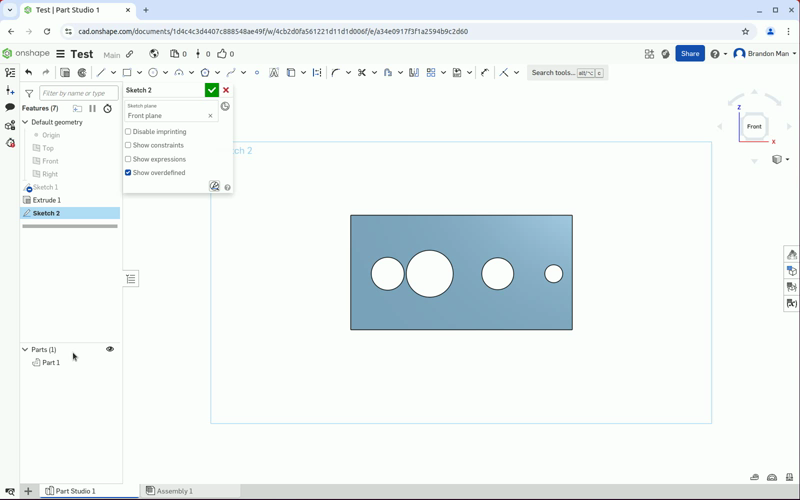
key(y)
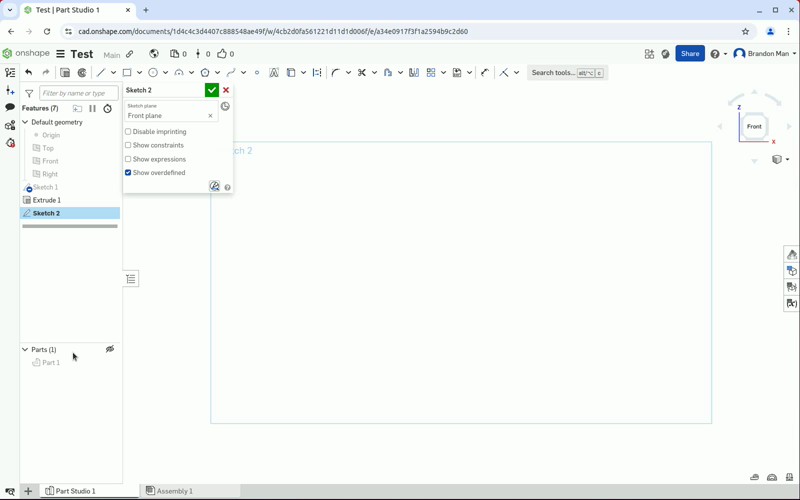
key(c)
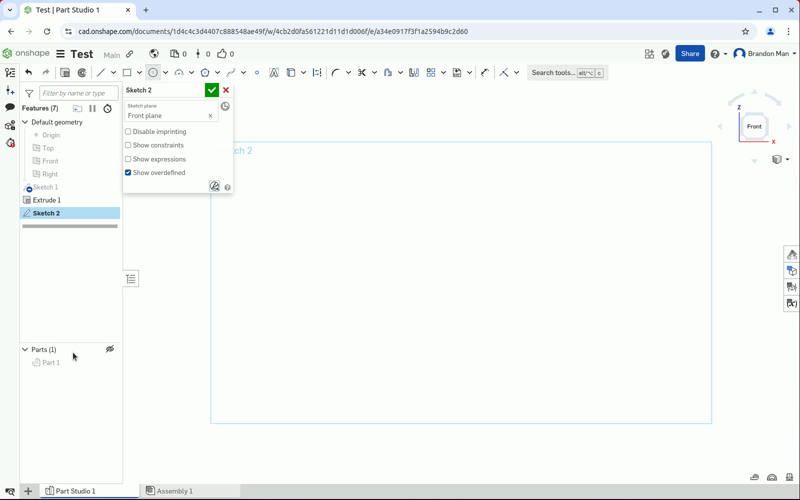
key_down(shift)
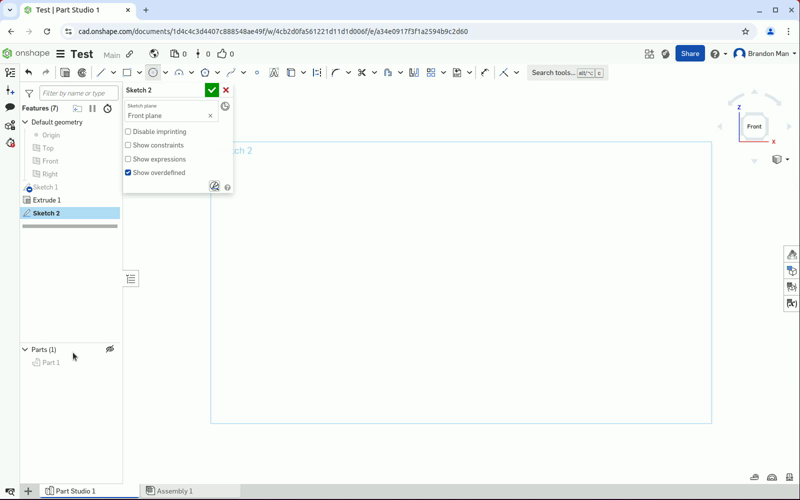
mouse_move(386, 272)
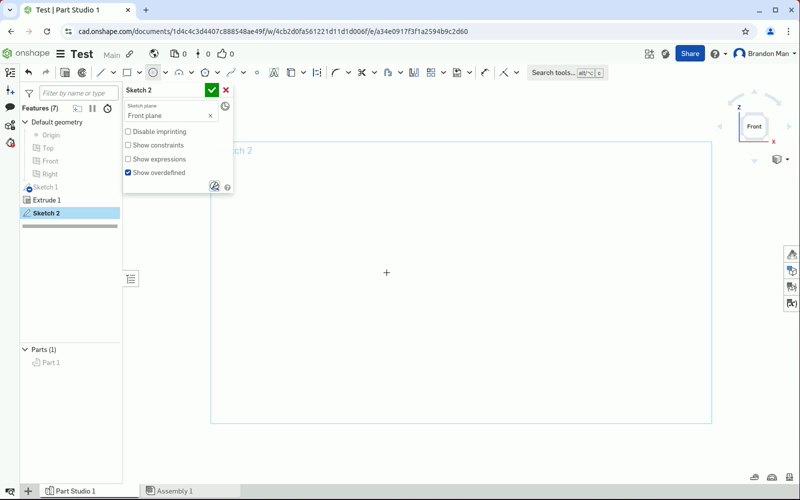
click(386, 272)
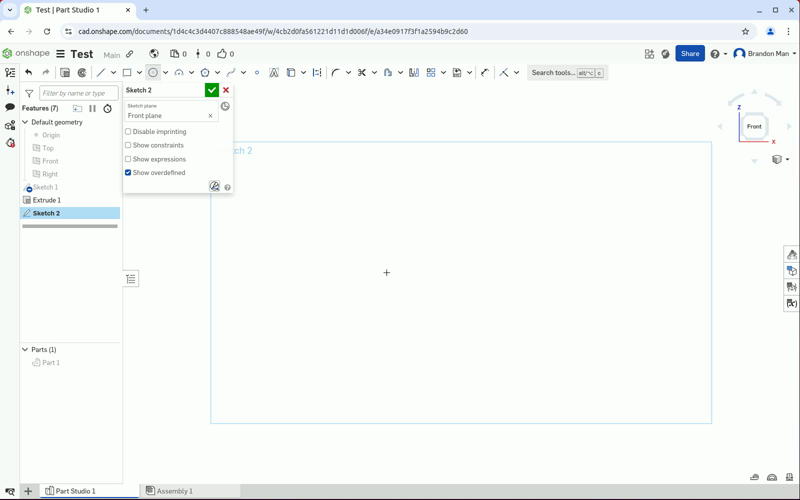
key_up(shift)
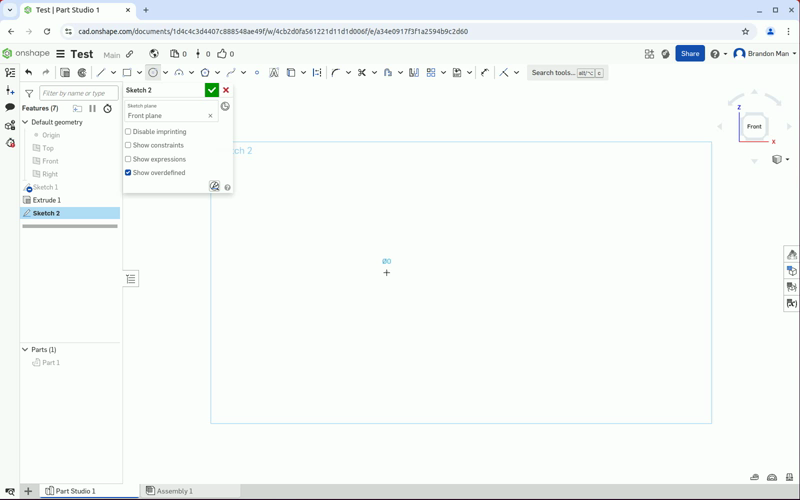
mouse_move(403, 272)
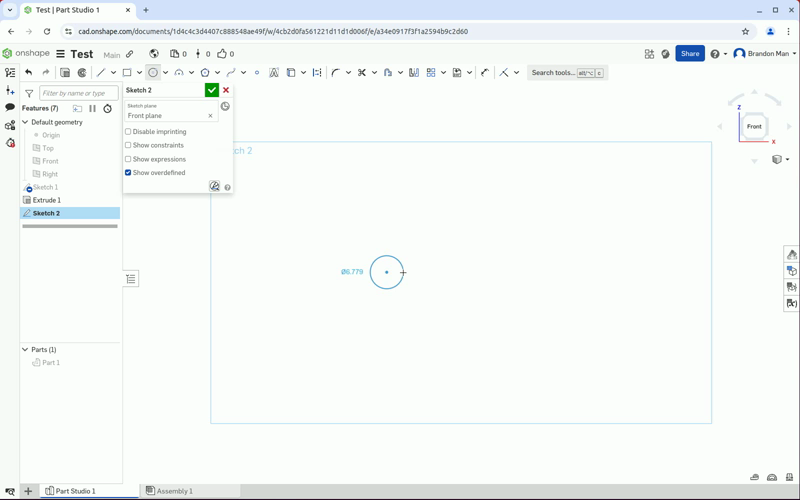
click(403, 272)
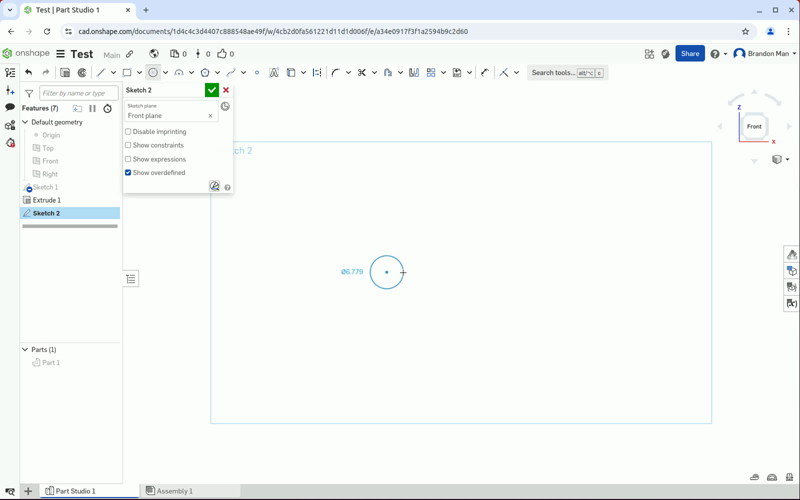
key(esc)
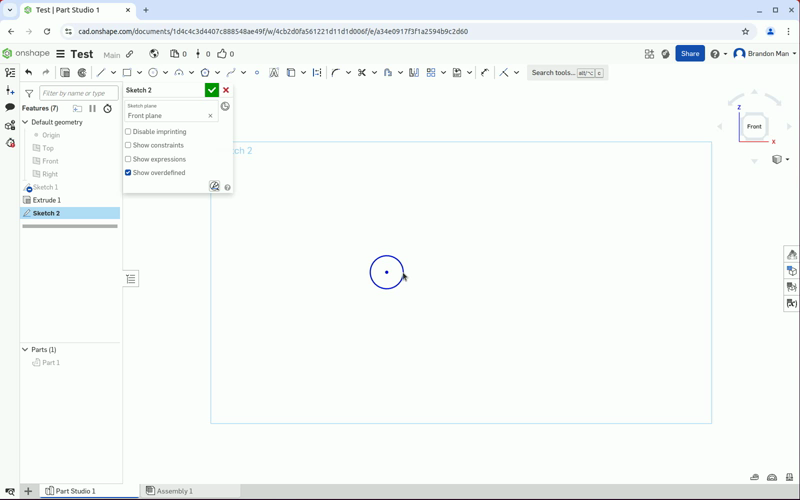
key(c)
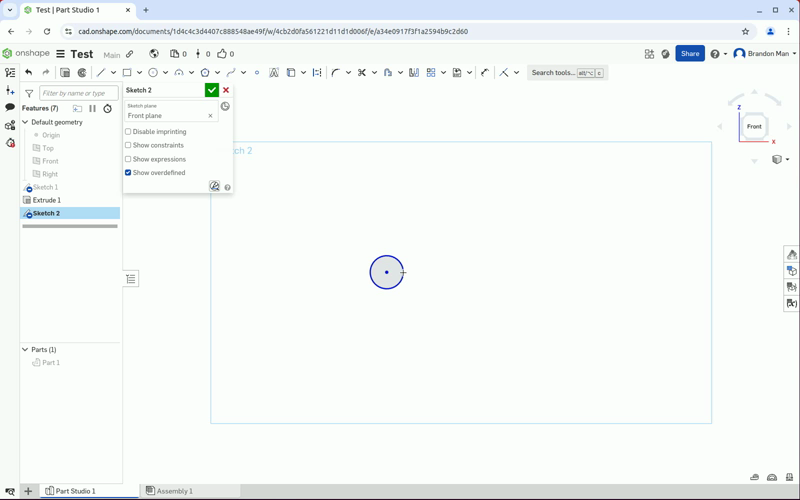
key_down(shift)
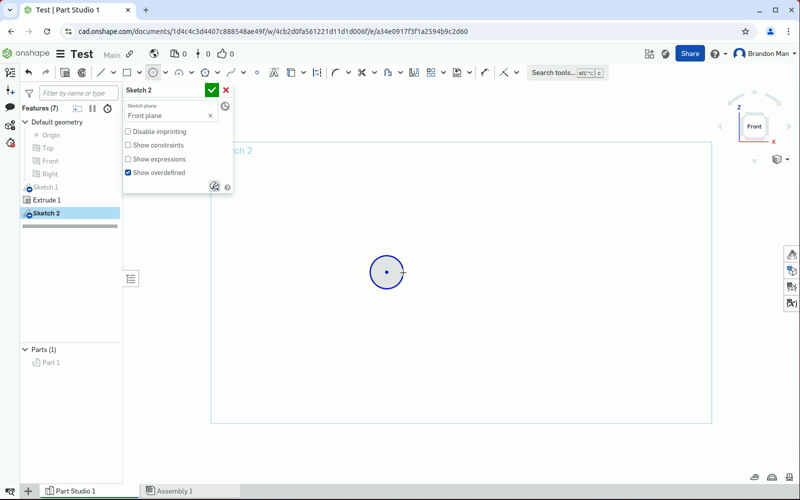
mouse_move(386, 272)
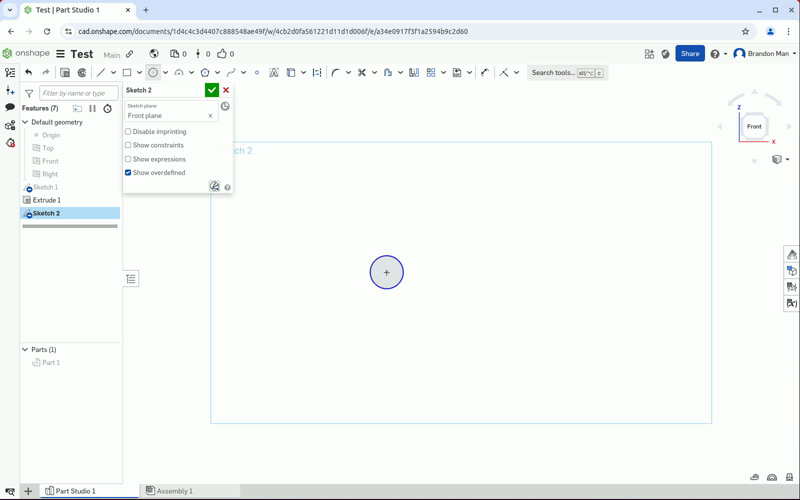
click(386, 272)
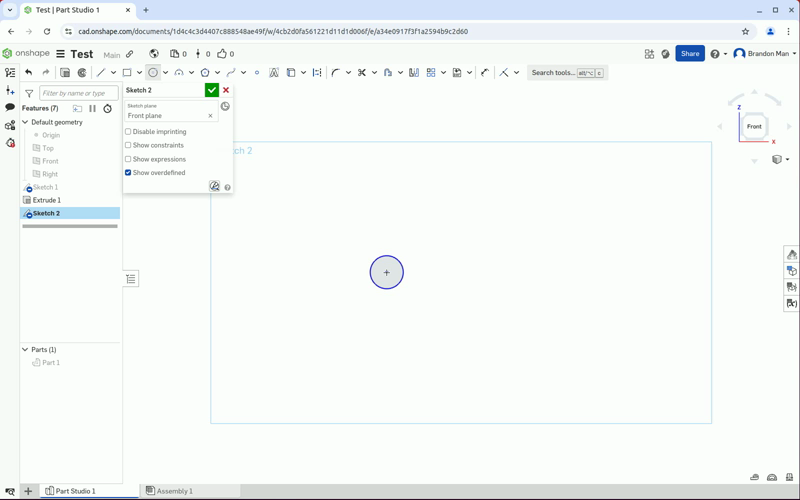
key_up(shift)
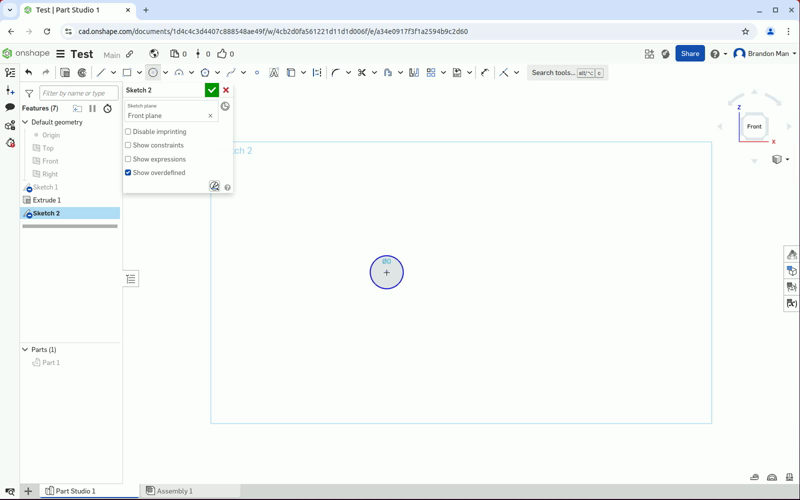
mouse_move(398, 272)
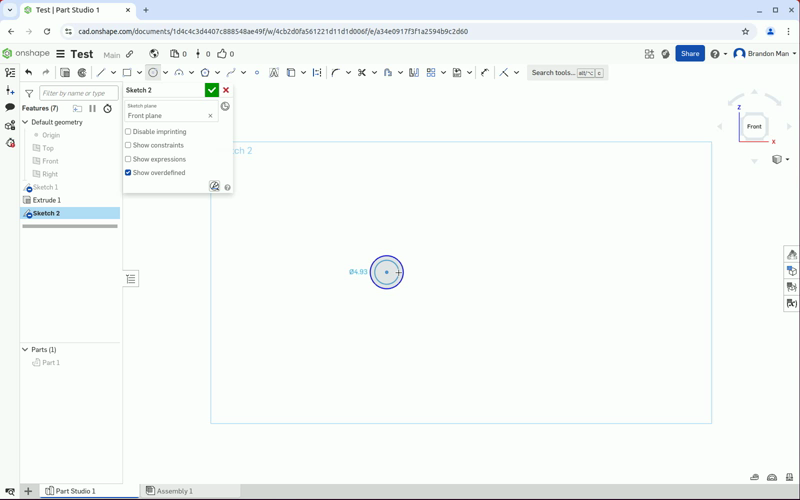
scroll(6)
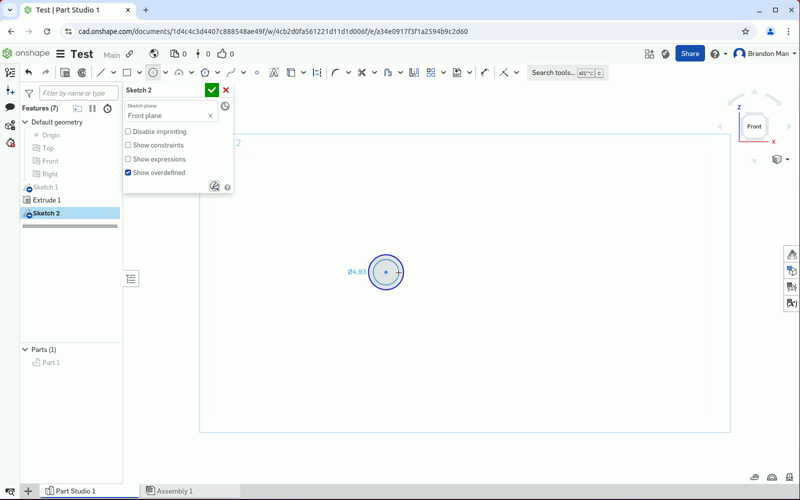
scroll(6)
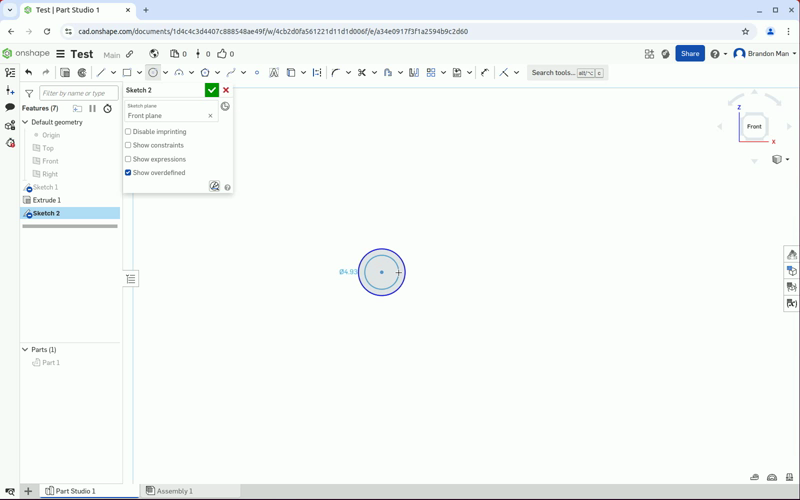
scroll(6)
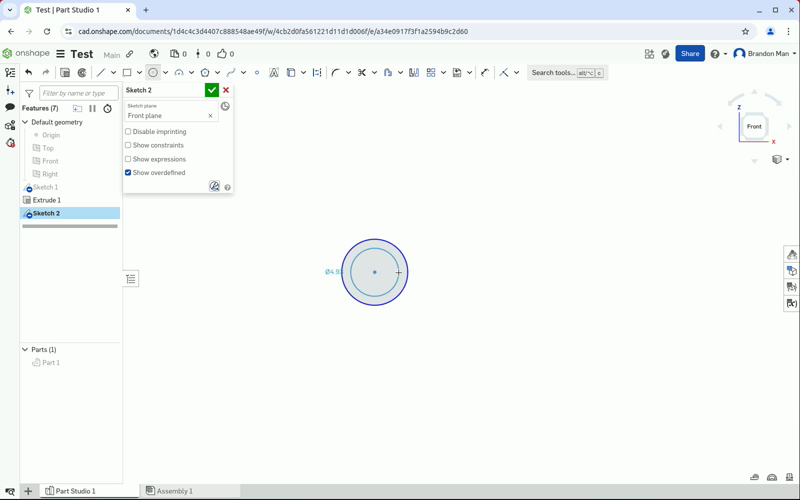
scroll(6)
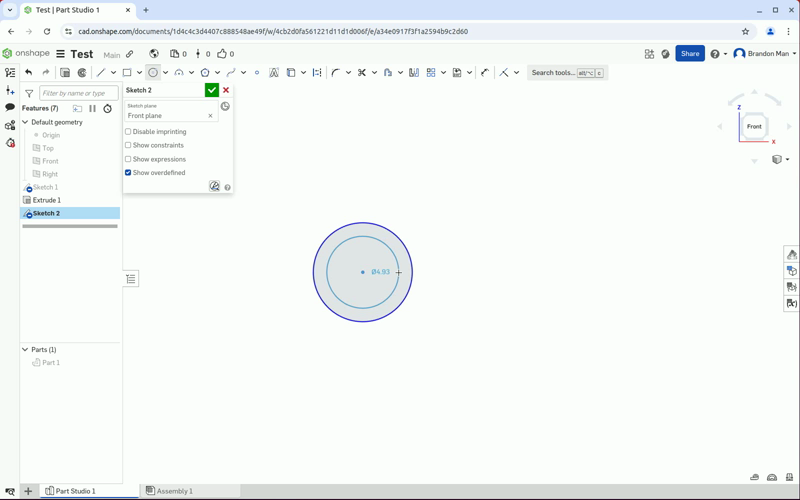
scroll(6)
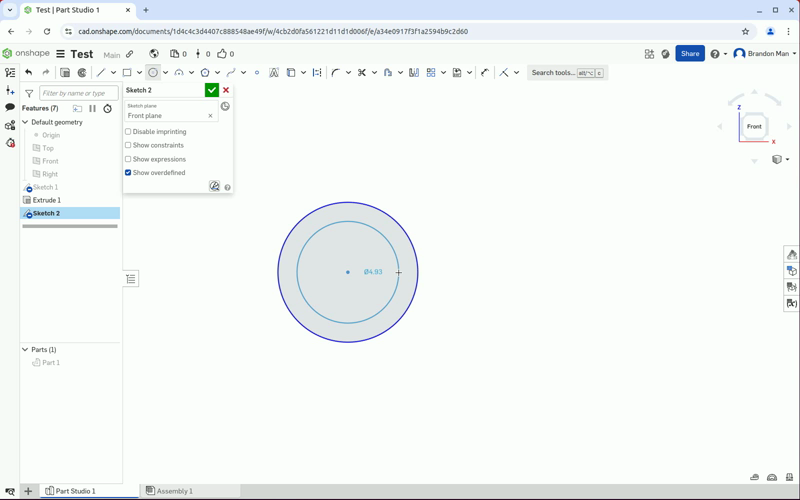
scroll(6)
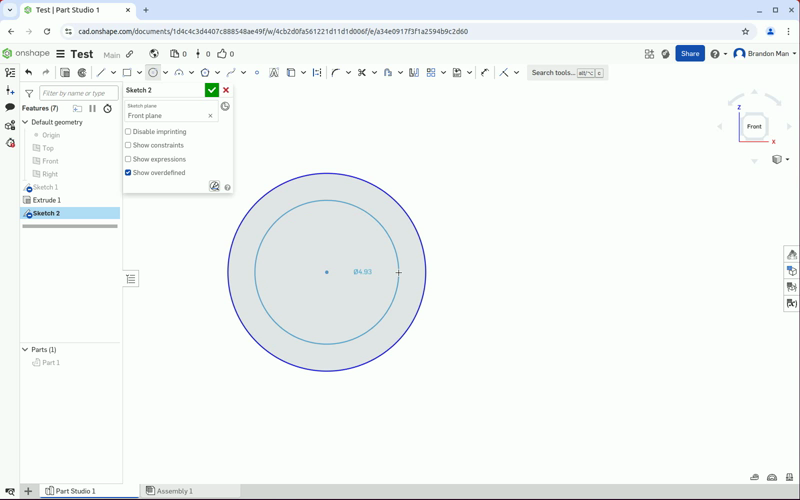
scroll(6)
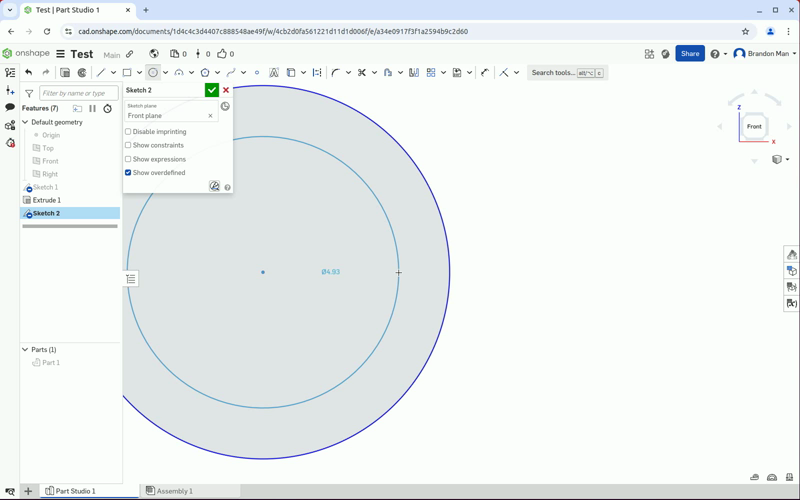
click(398, 272)
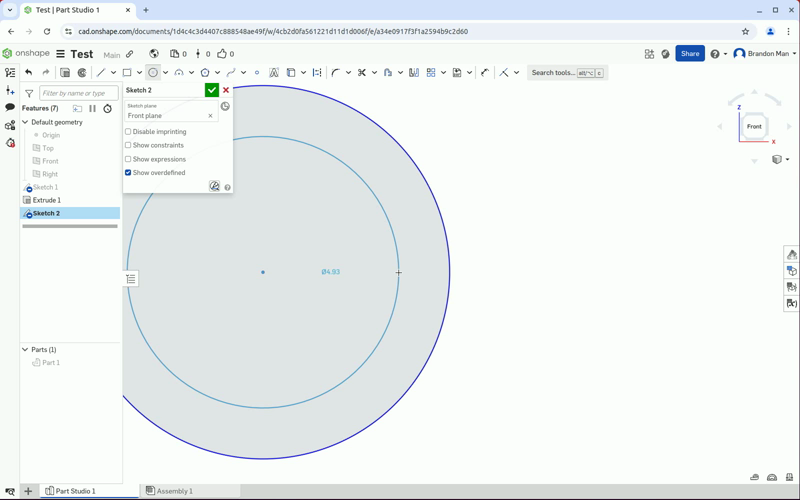
scroll(-6)
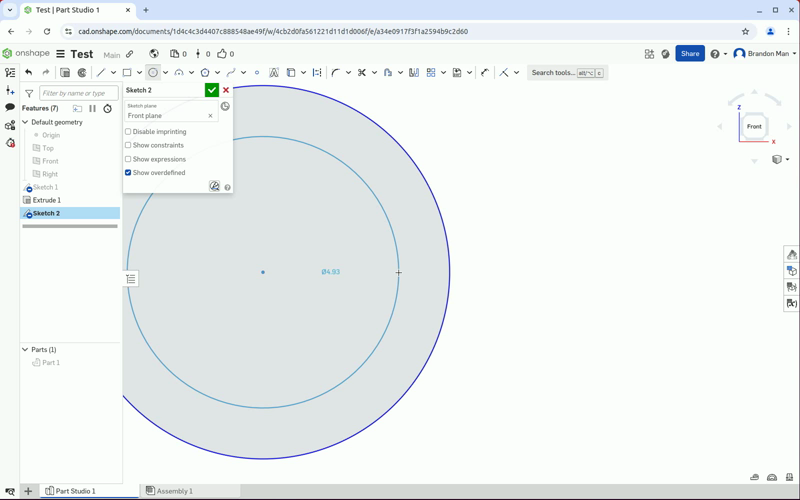
scroll(-6)
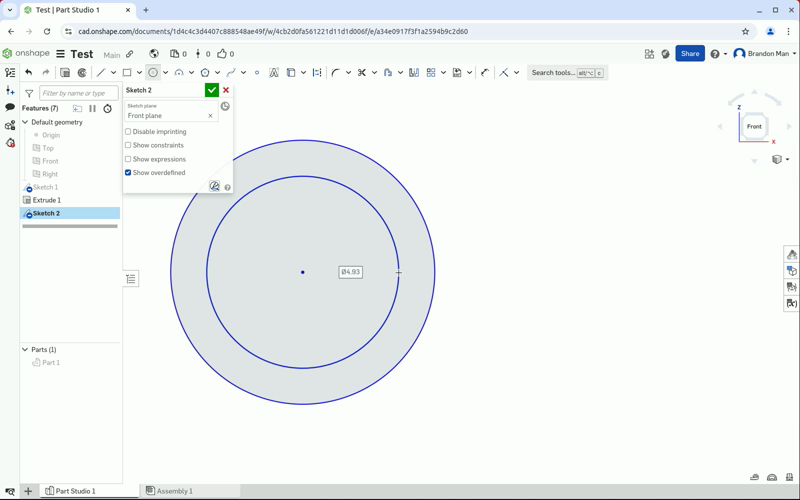
scroll(-6)
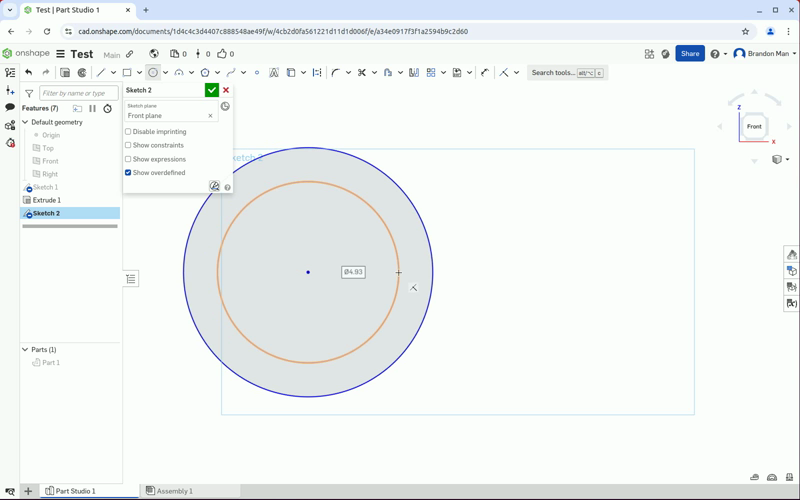
scroll(-6)
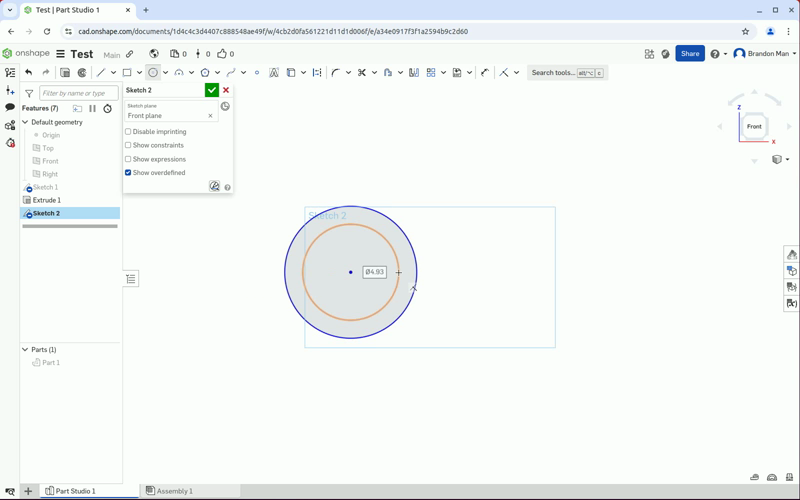
scroll(-6)
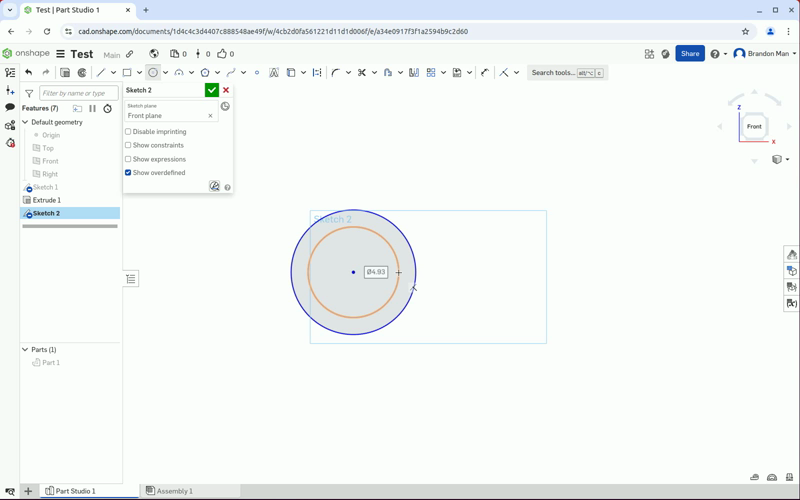
scroll(-6)
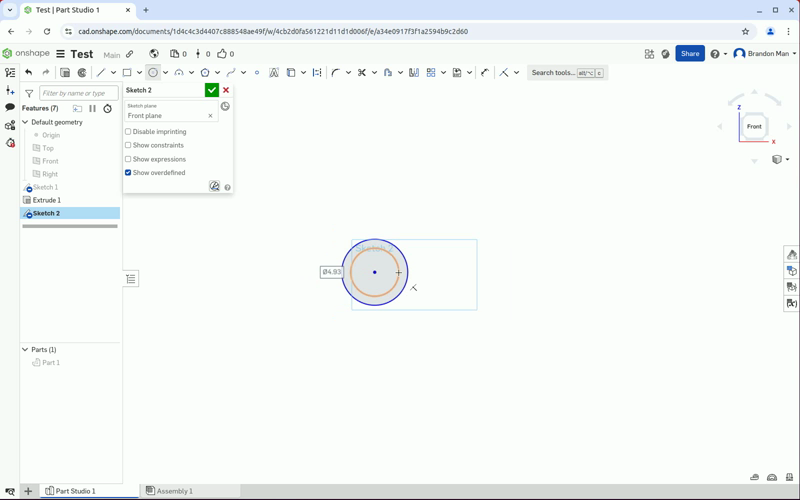
scroll(-6)
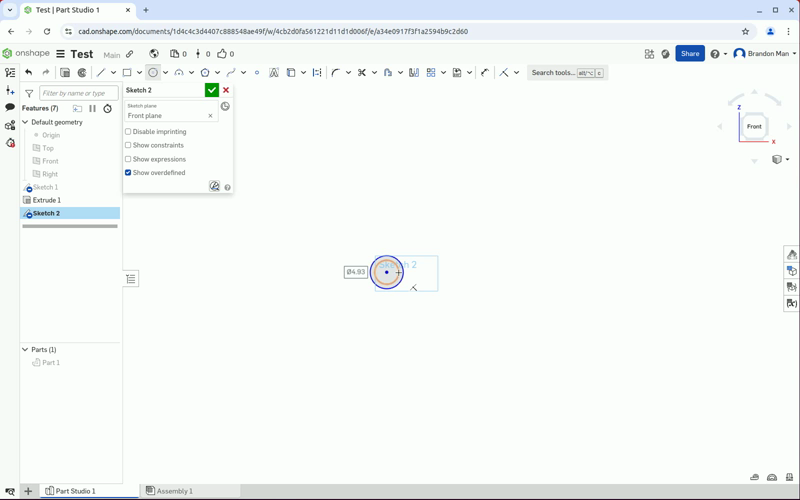
key(esc)
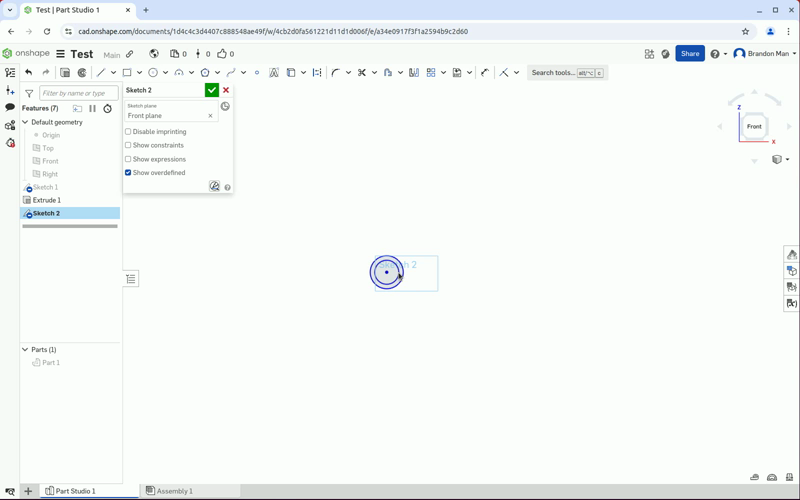
mouse_move(379, 282)
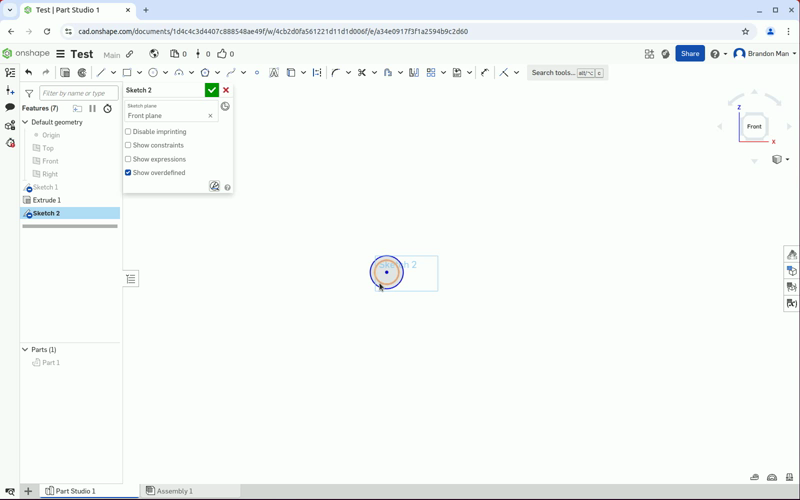
scroll(6)
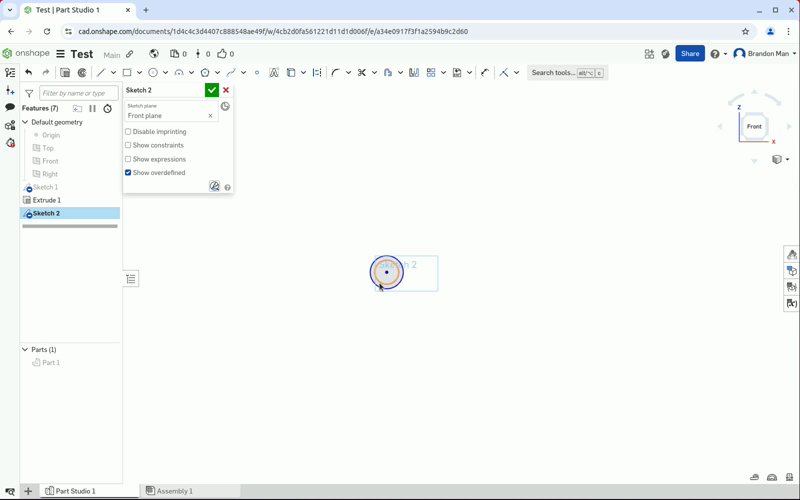
scroll(6)
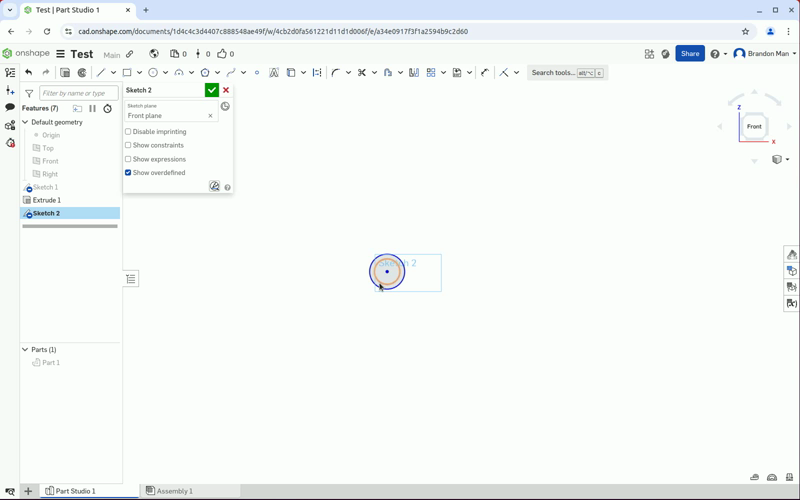
scroll(6)
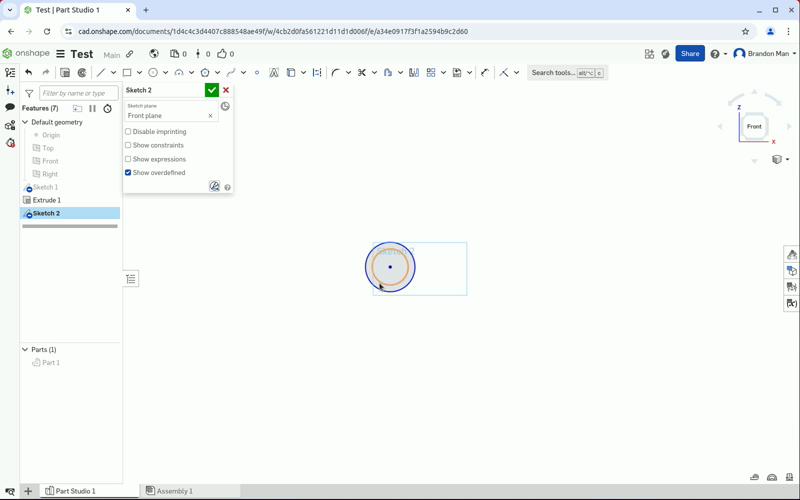
scroll(6)
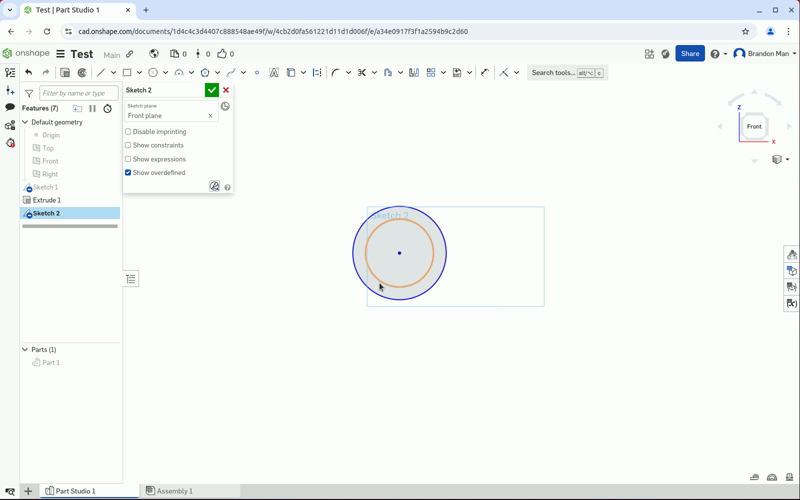
scroll(6)
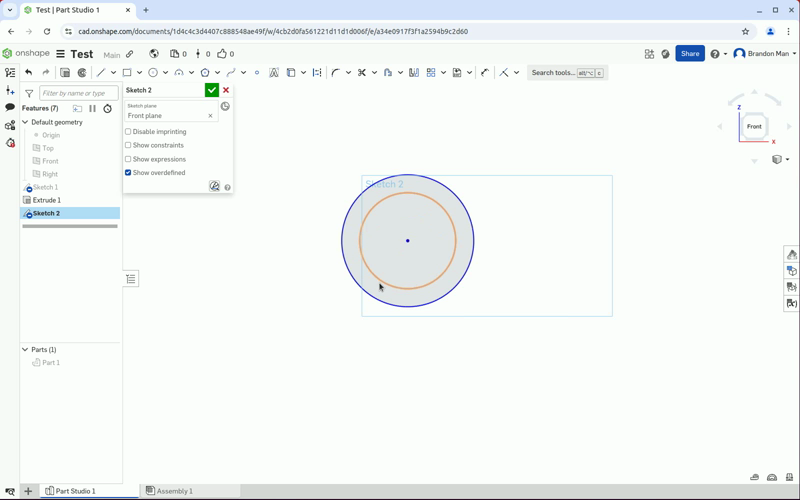
scroll(6)
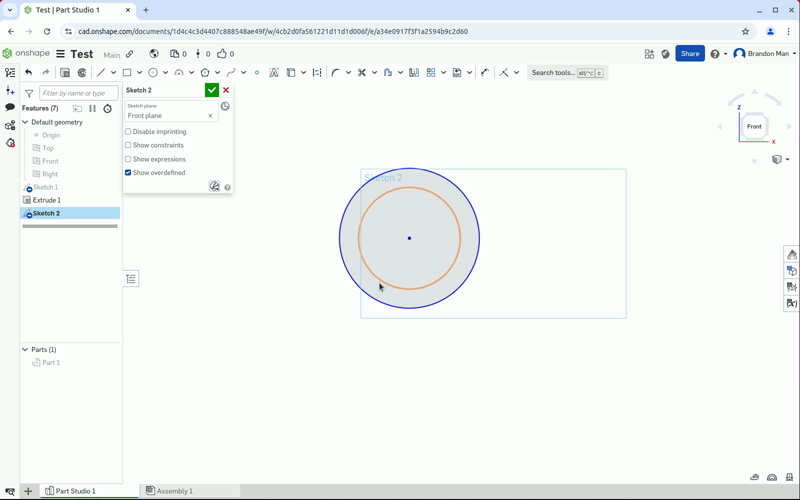
scroll(6)
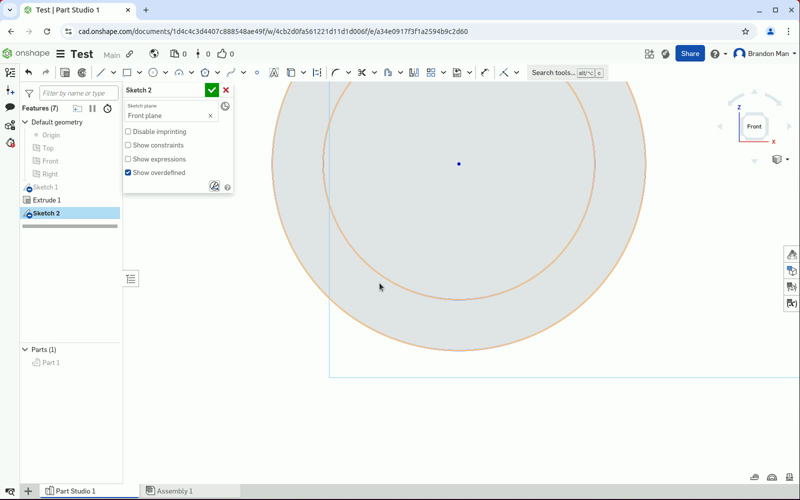
click(379, 282)
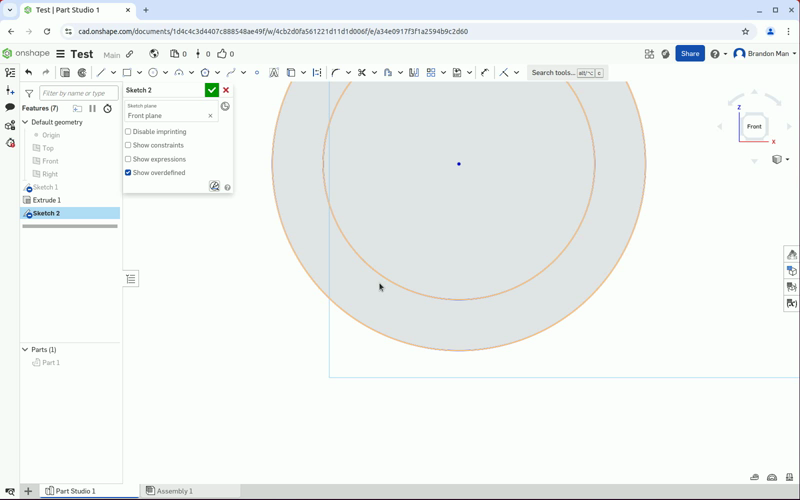
scroll(-6)
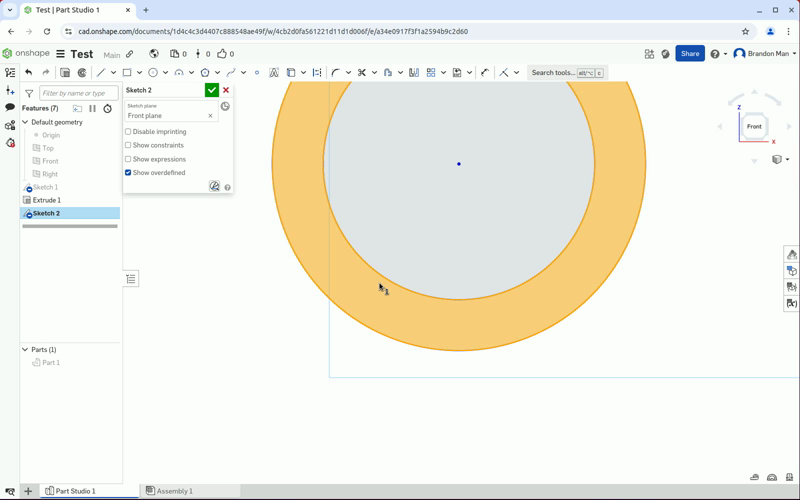
scroll(-6)
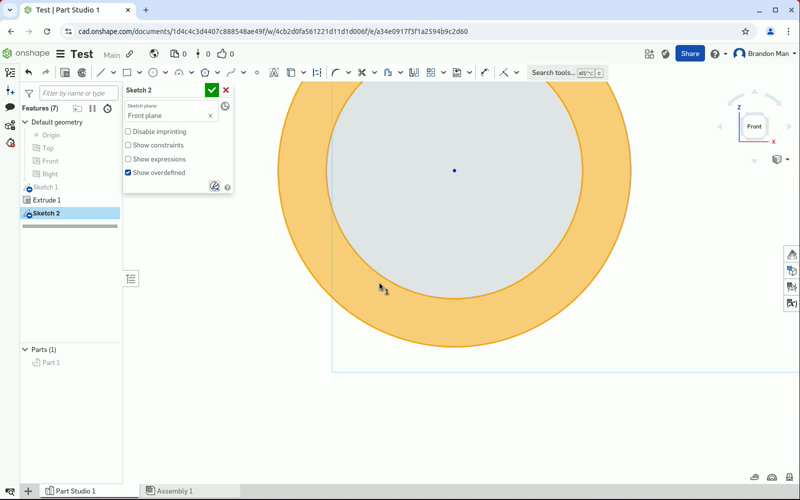
scroll(-6)
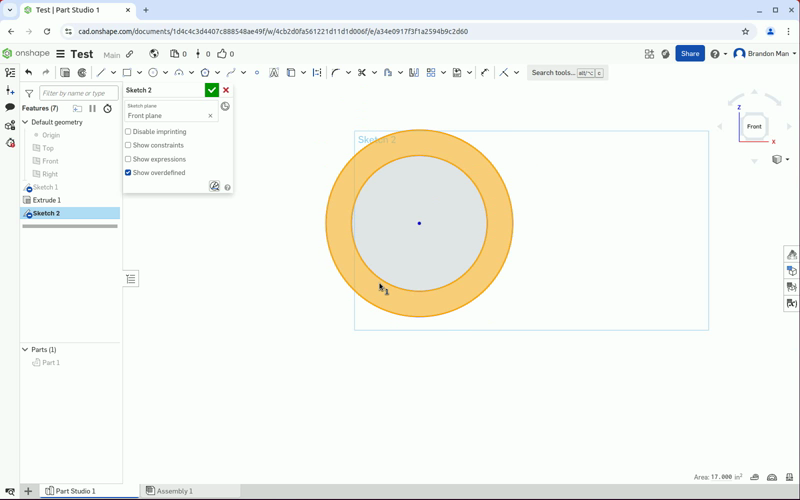
scroll(-6)
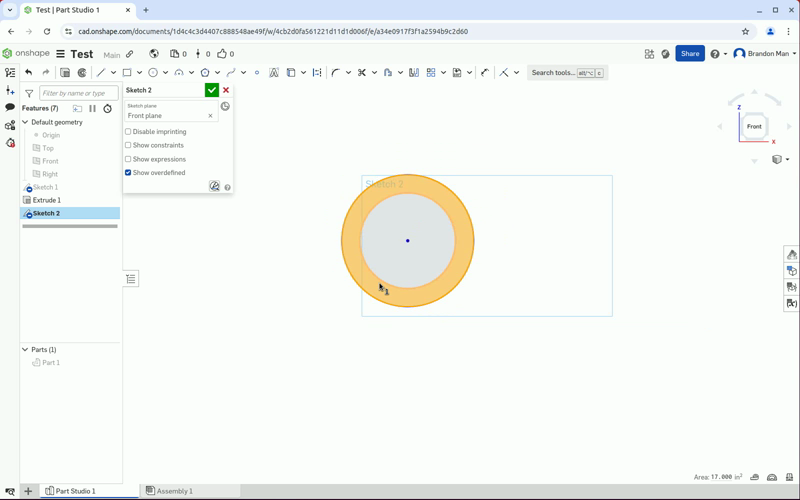
scroll(-6)
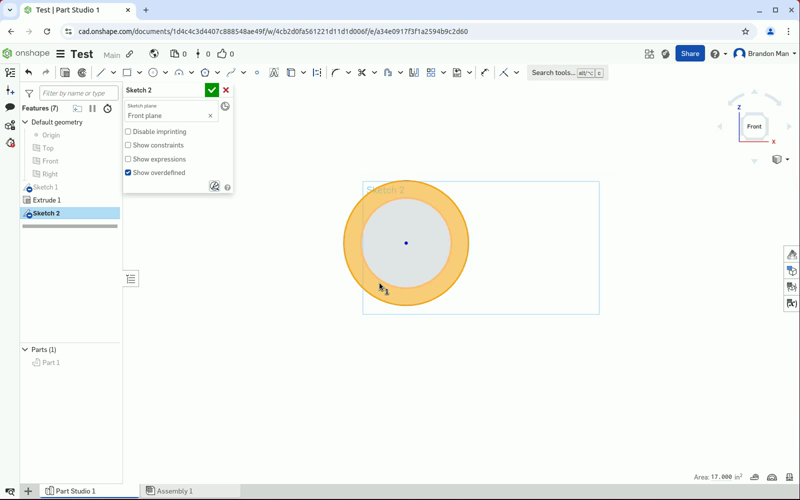
scroll(-6)
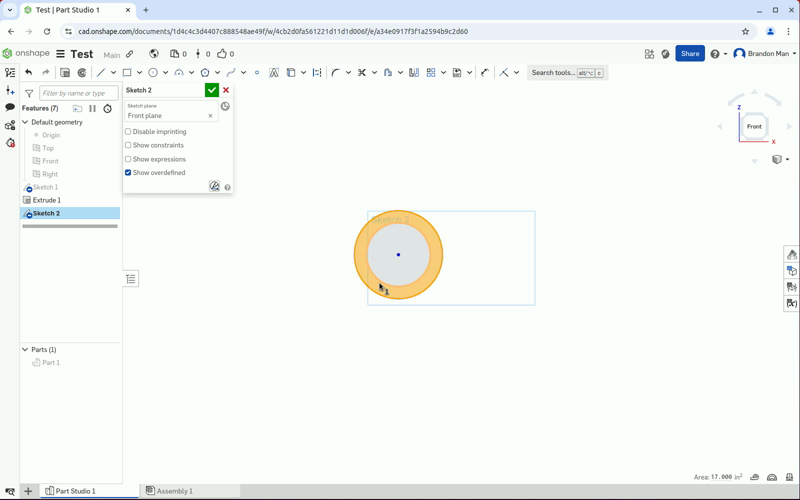
scroll(-6)
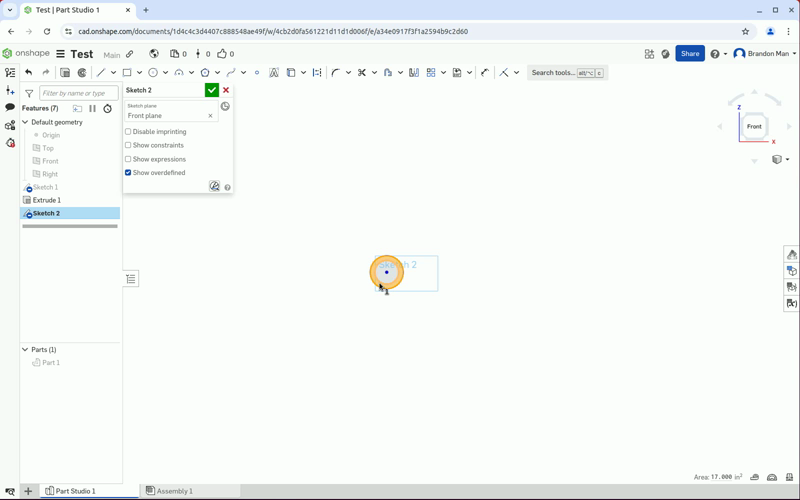
mouse_move(73, 352)
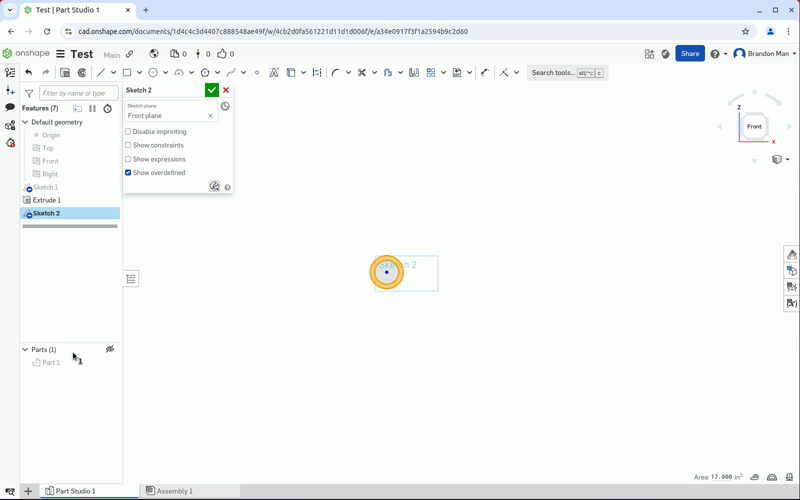
key(shift+y)
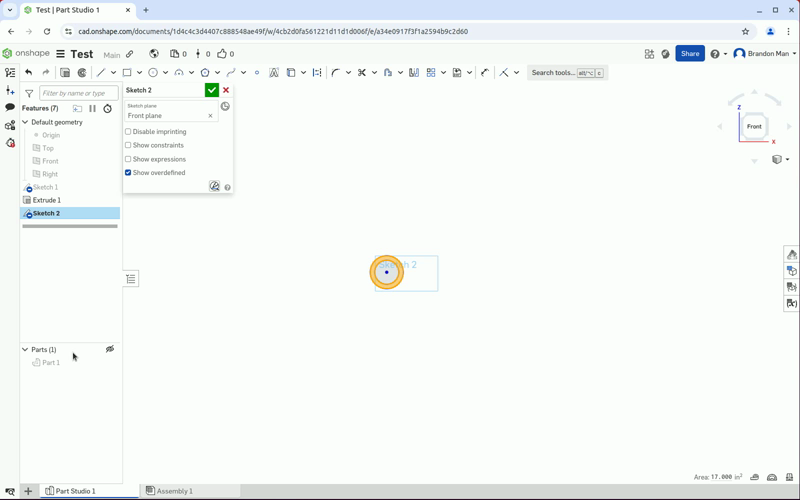
key(shift+e)
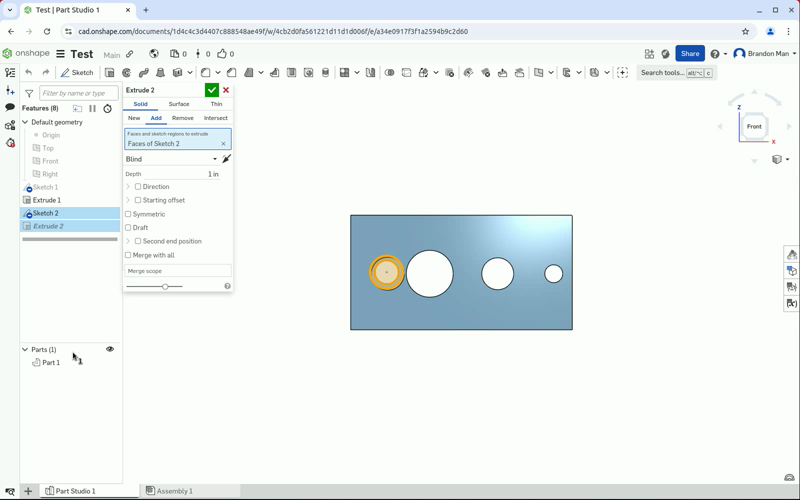
mouse_move(143, 106)
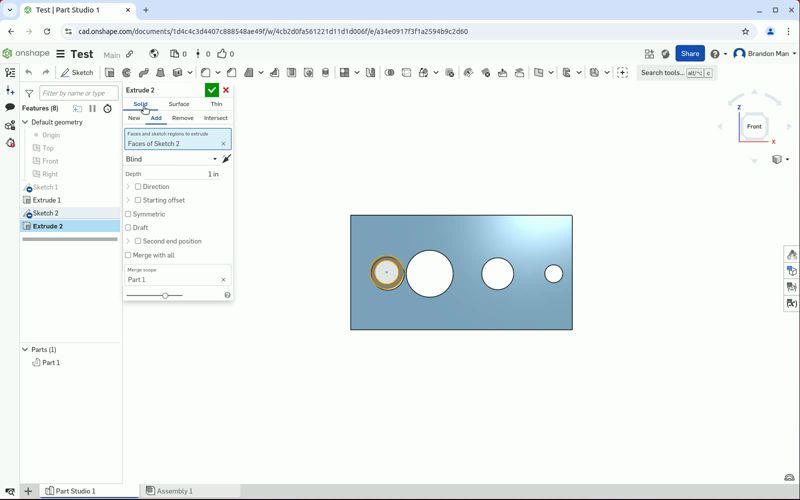
click(143, 106)
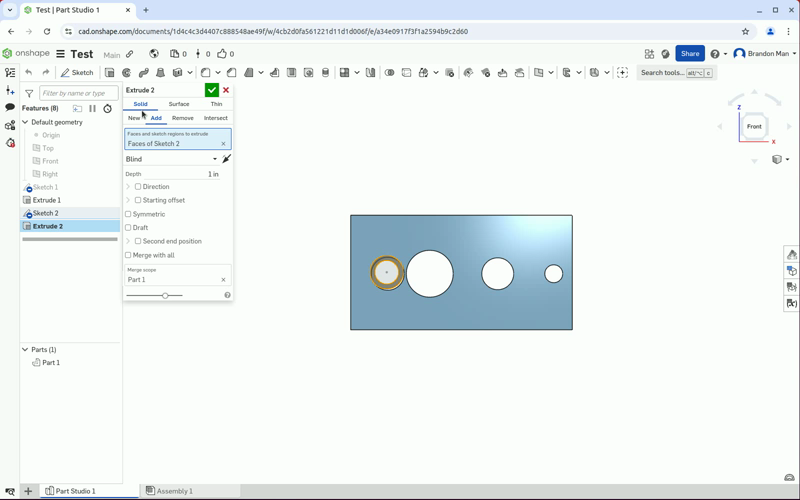
mouse_move(137, 120)
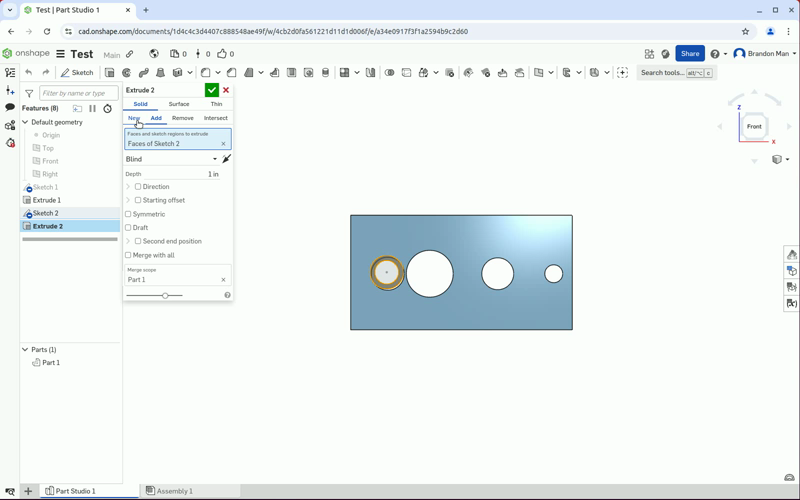
click(137, 120)
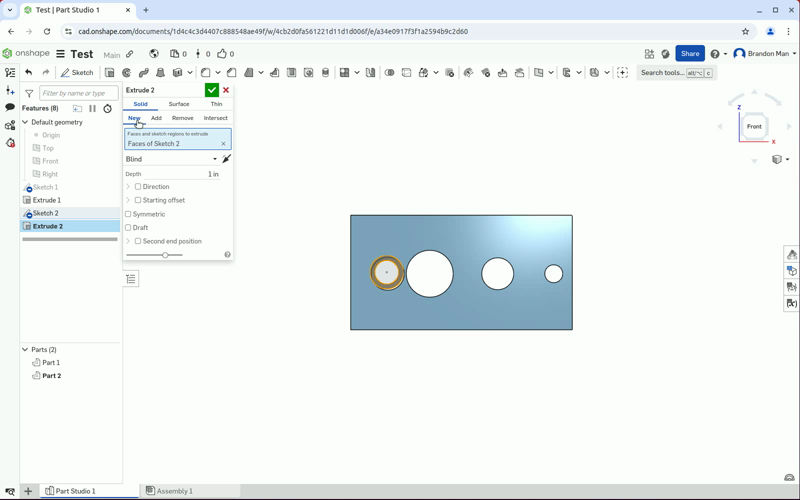
key(tab, 4)
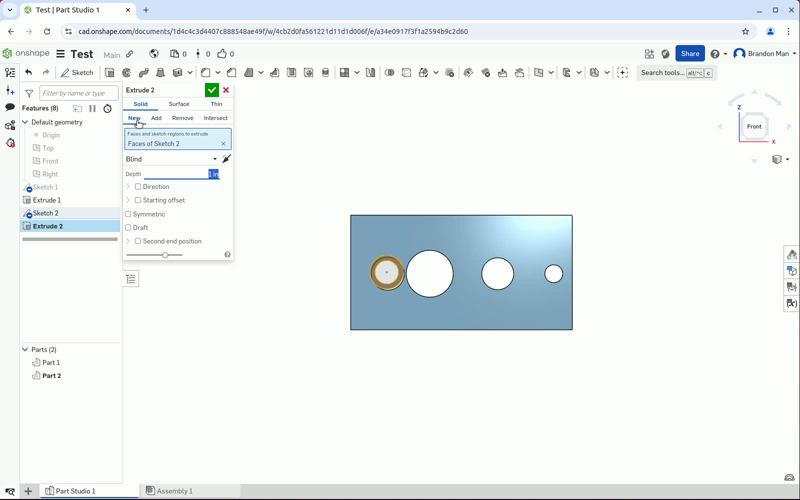
text(8.666)
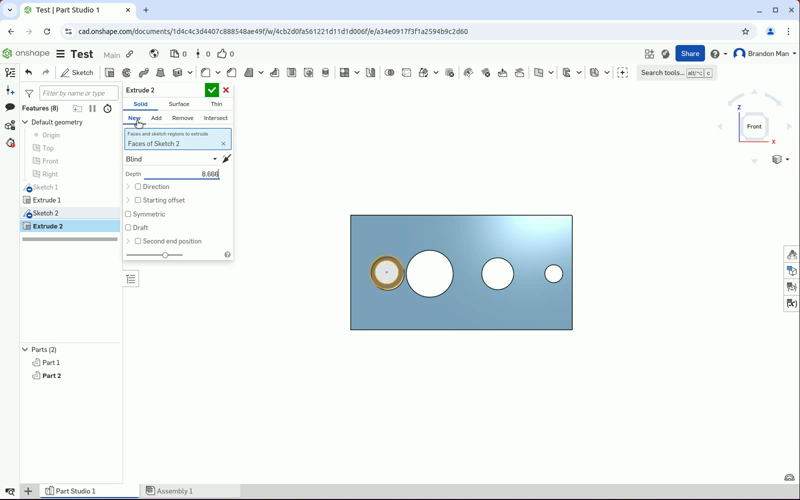
key(enter)
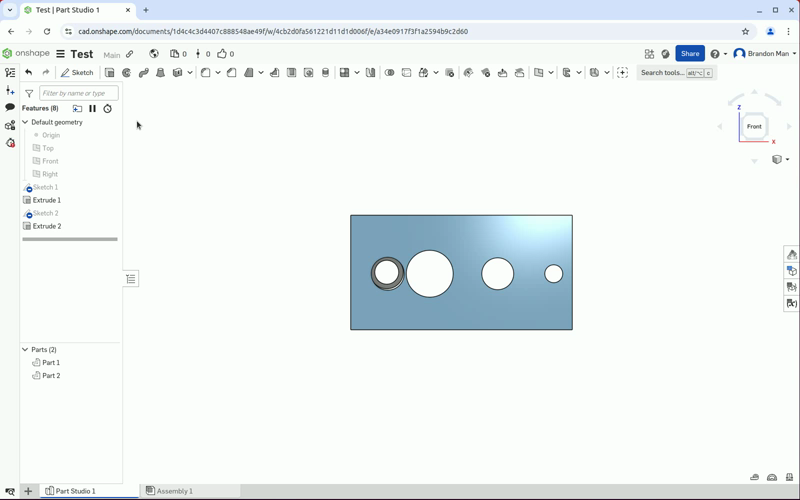
key(shift+h)
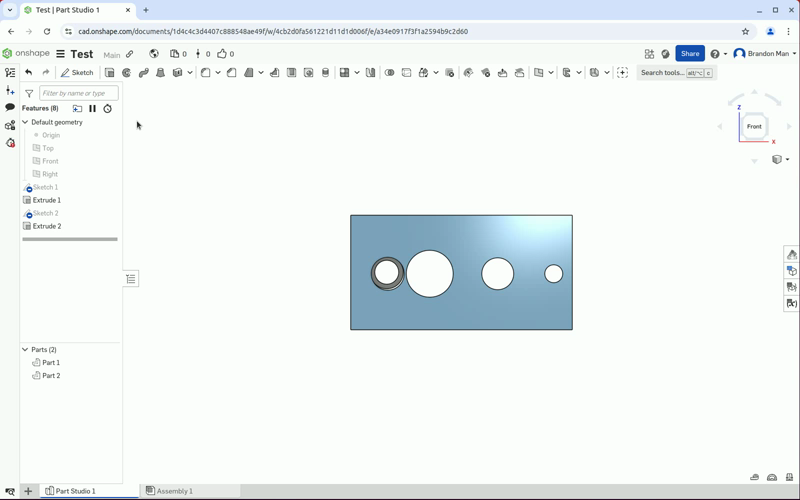
key(shift+h)
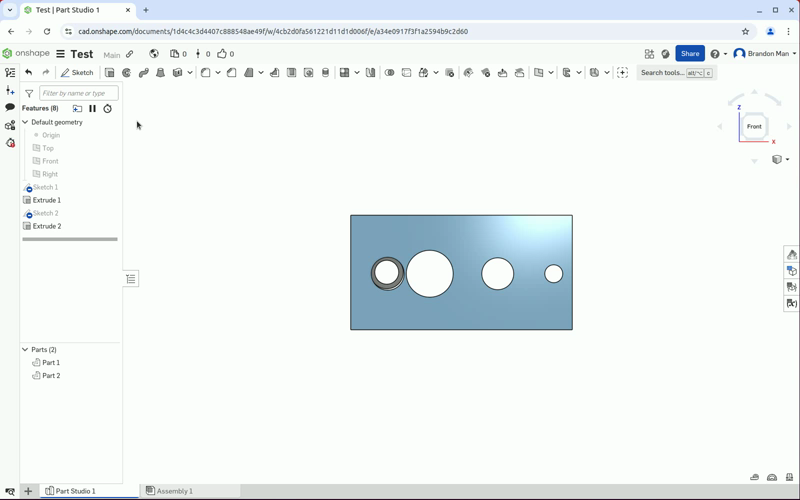
mouse_move(73, 189)
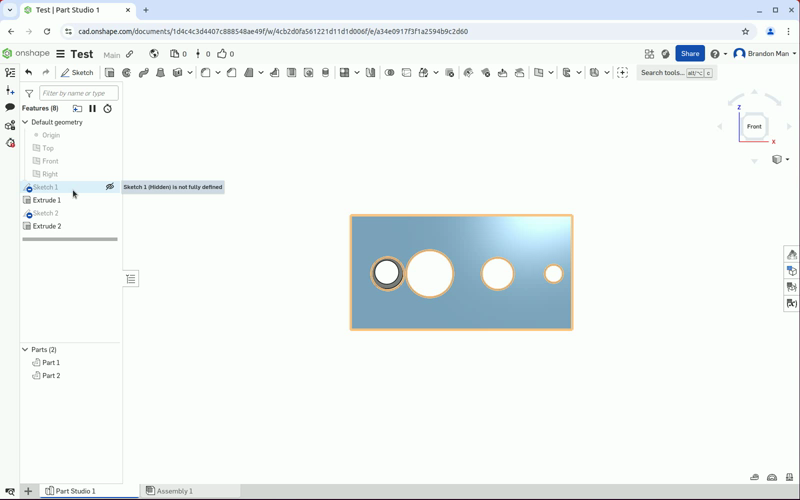
click(73, 189)
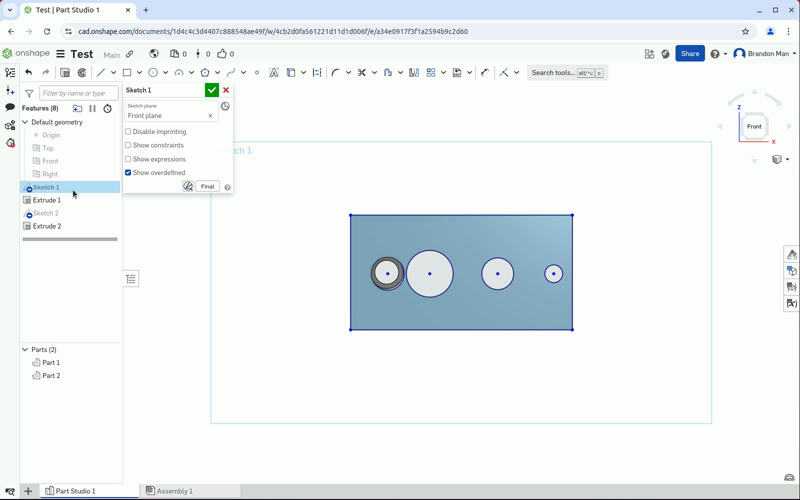
mouse_move(229, 92)
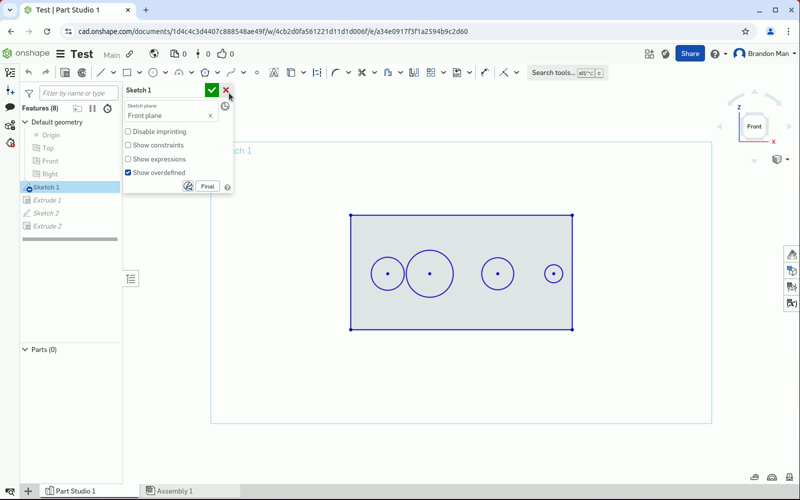
click(229, 92)
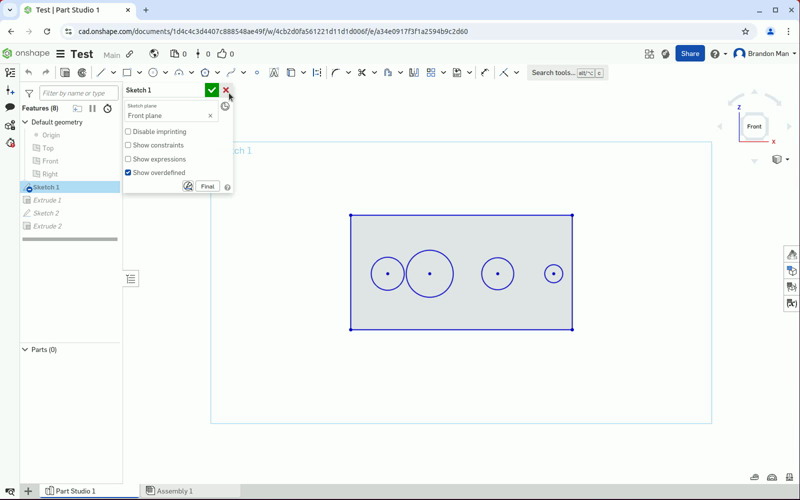
key(shift+s)
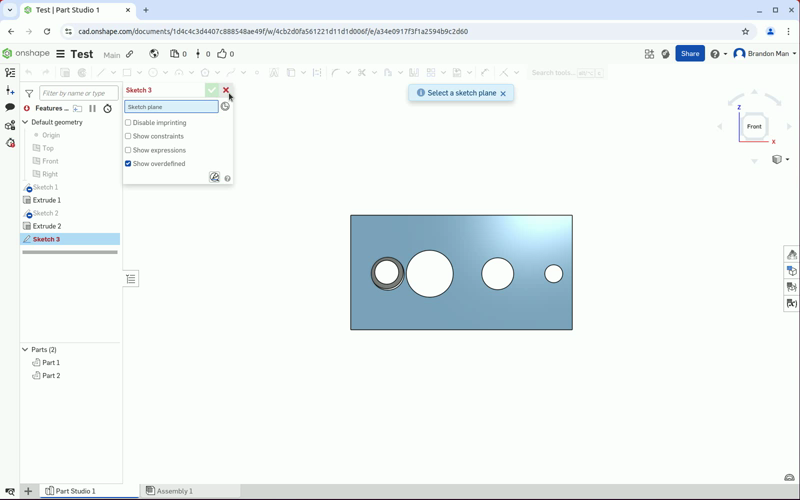
mouse_move(73, 163)
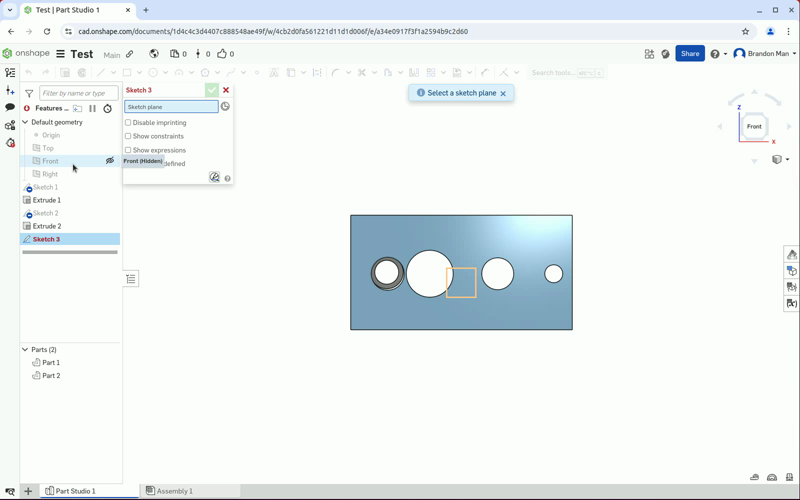
click(73, 163)
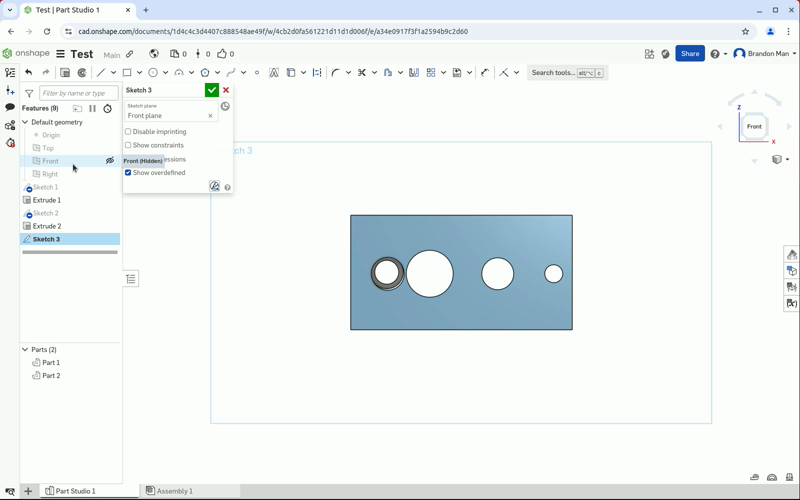
mouse_move(73, 352)
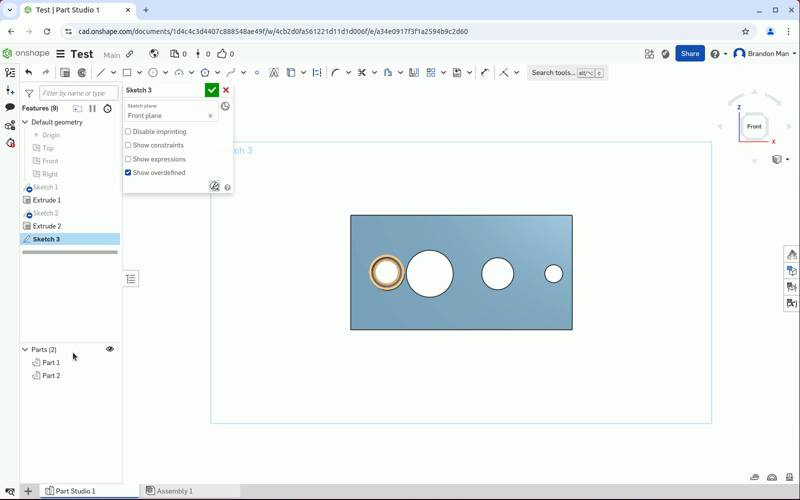
key(y)
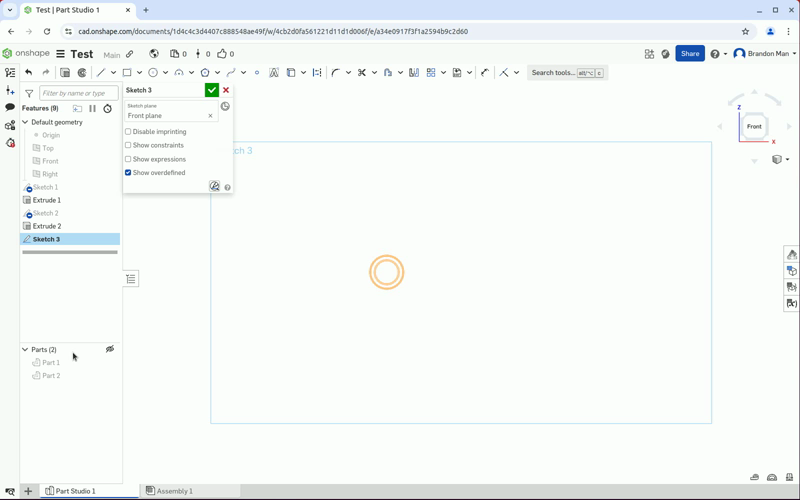
key(c)
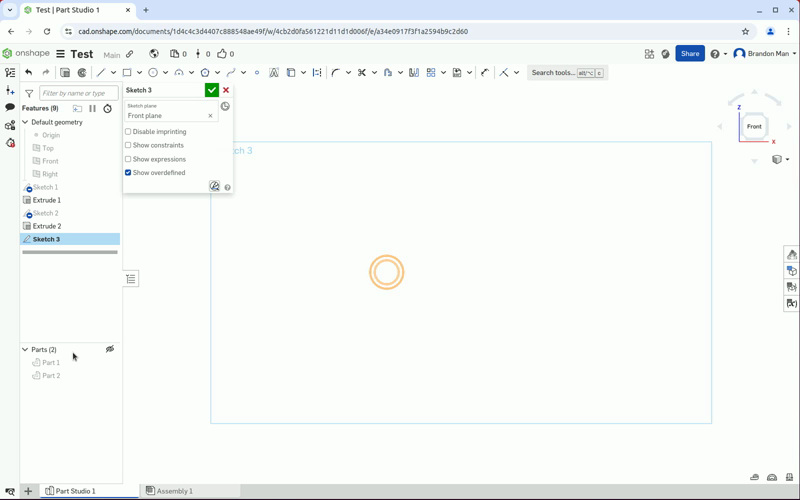
key_down(shift)
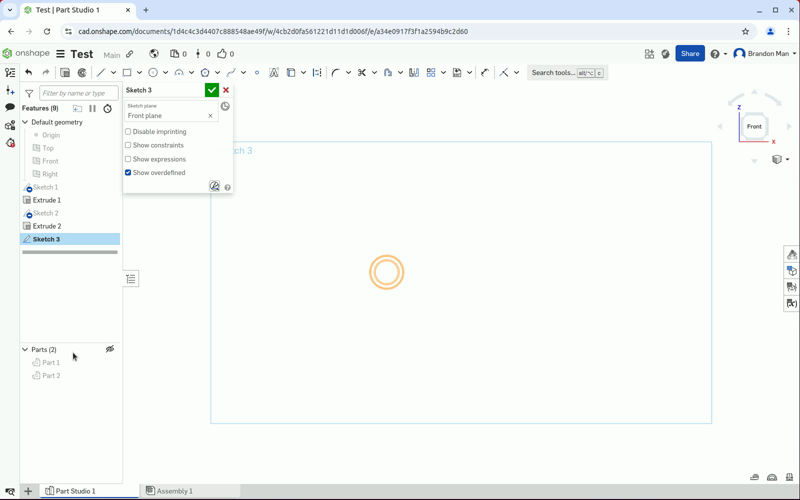
mouse_move(555, 272)
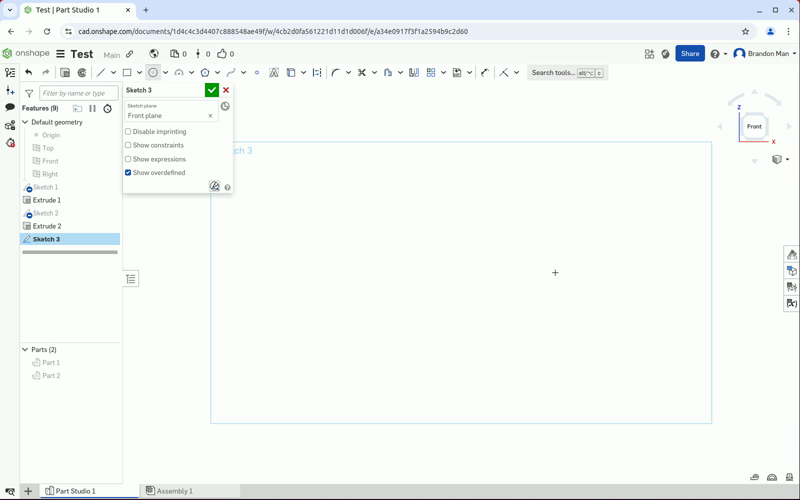
click(555, 272)
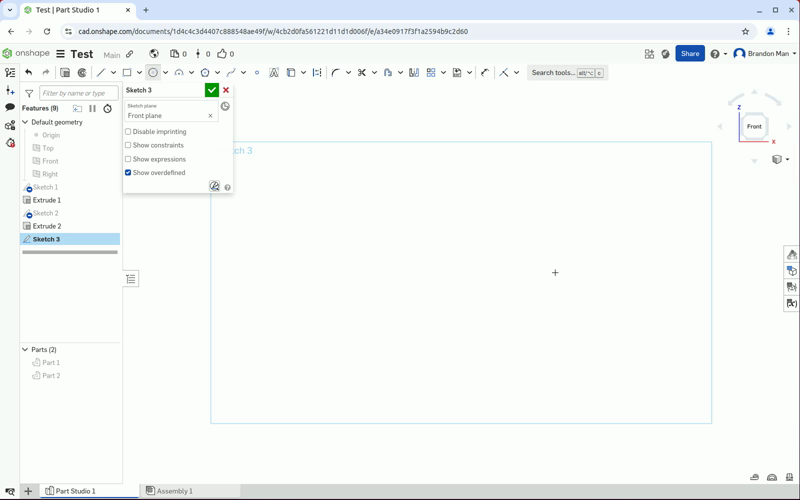
key_up(shift)
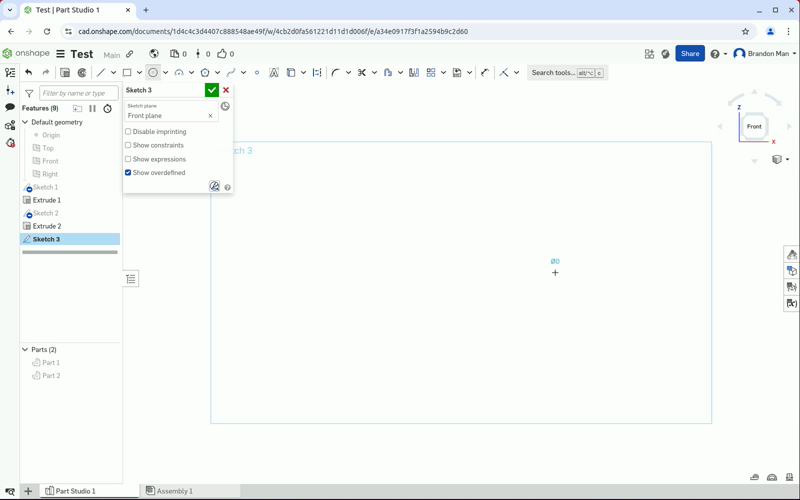
mouse_move(566, 272)
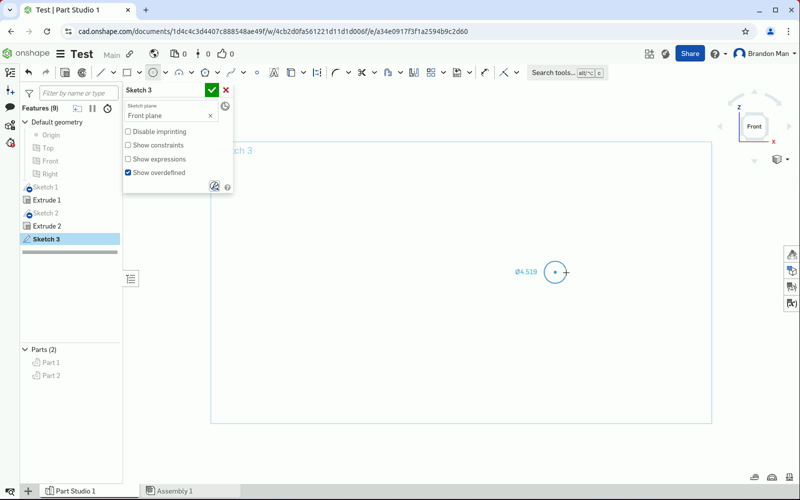
click(566, 272)
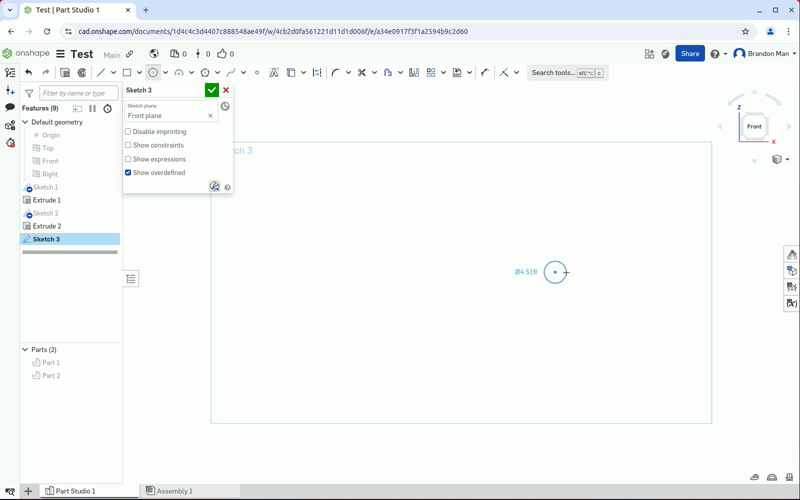
key(esc)
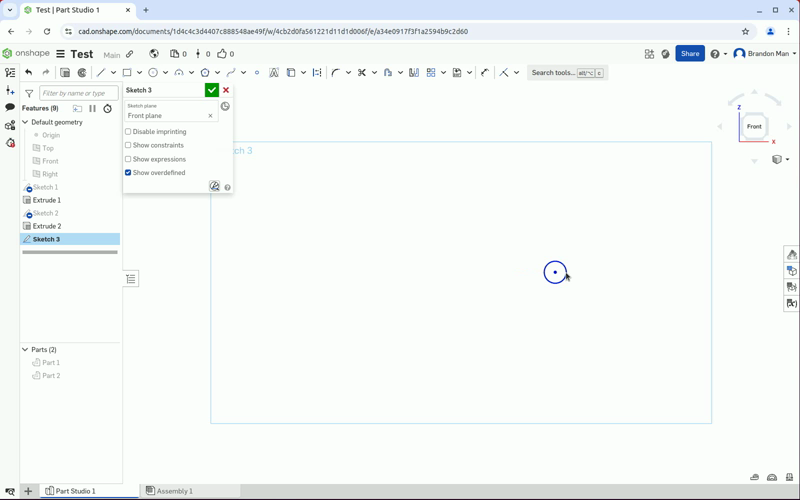
key(c)
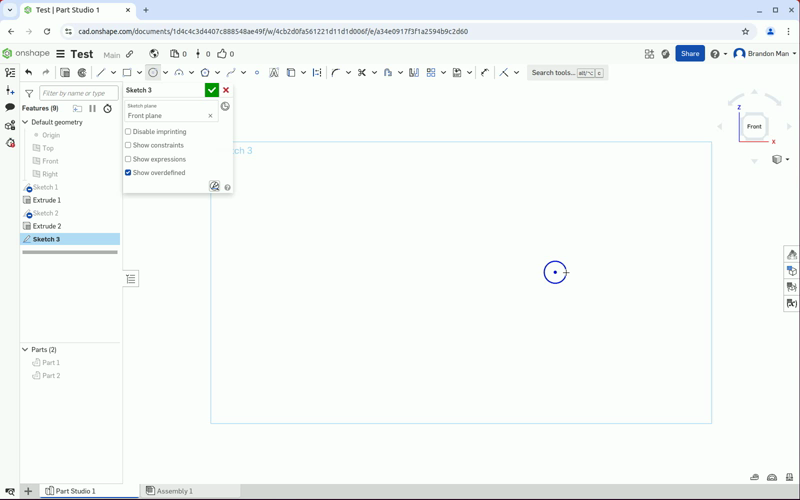
key_down(shift)
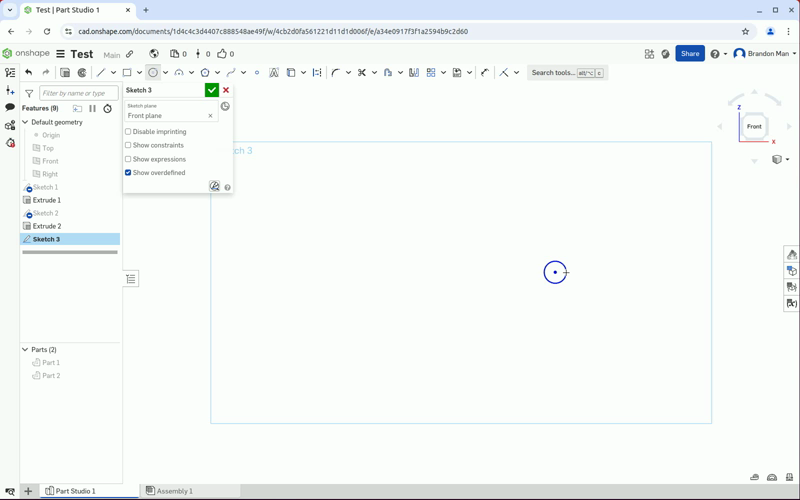
mouse_move(555, 272)
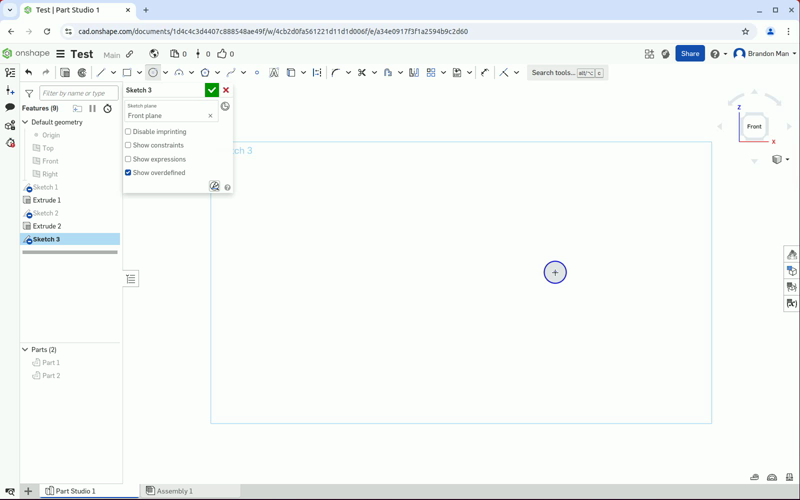
click(555, 272)
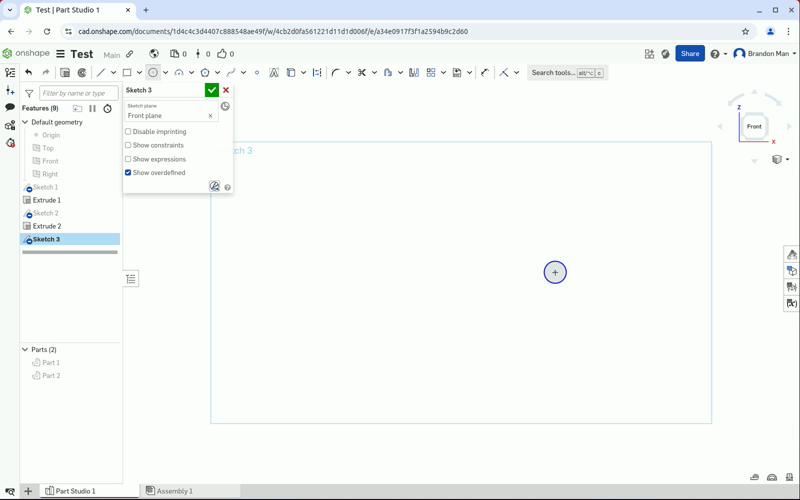
key_up(shift)
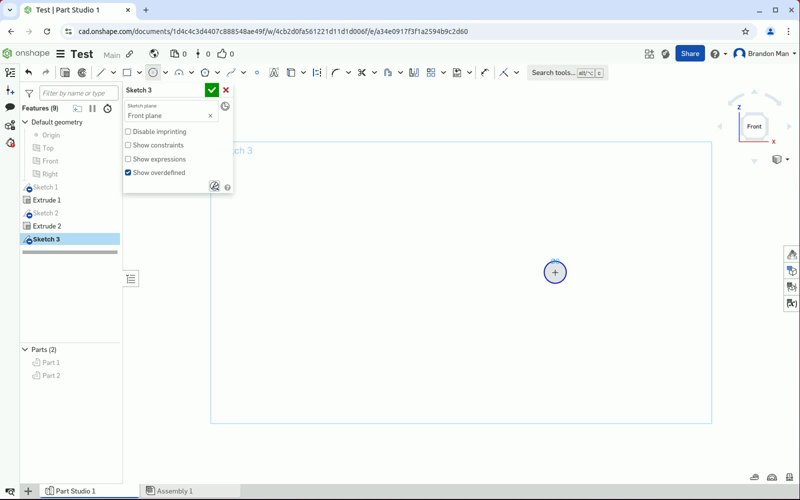
mouse_move(563, 272)
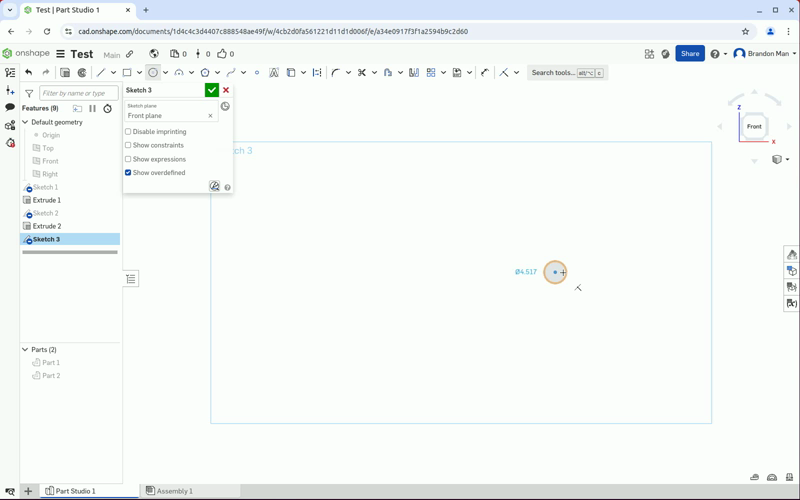
scroll(6)
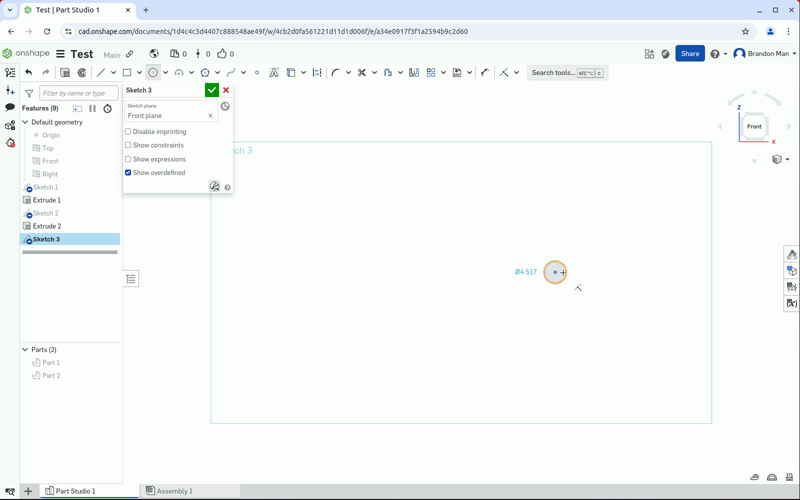
scroll(6)
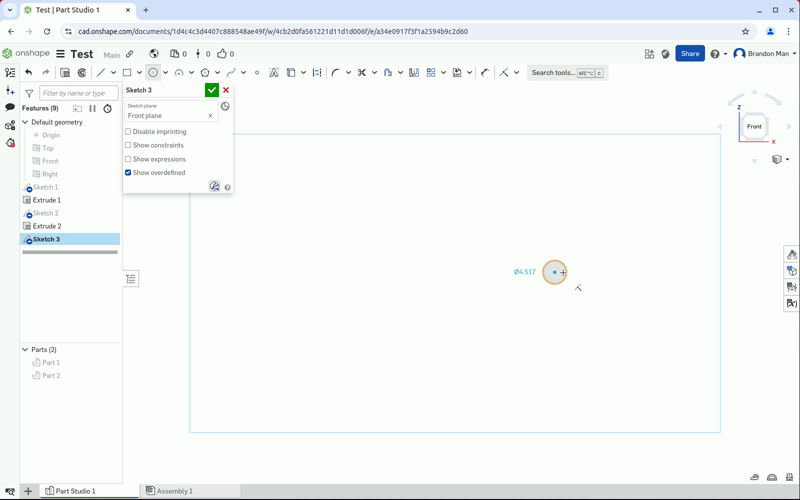
scroll(6)
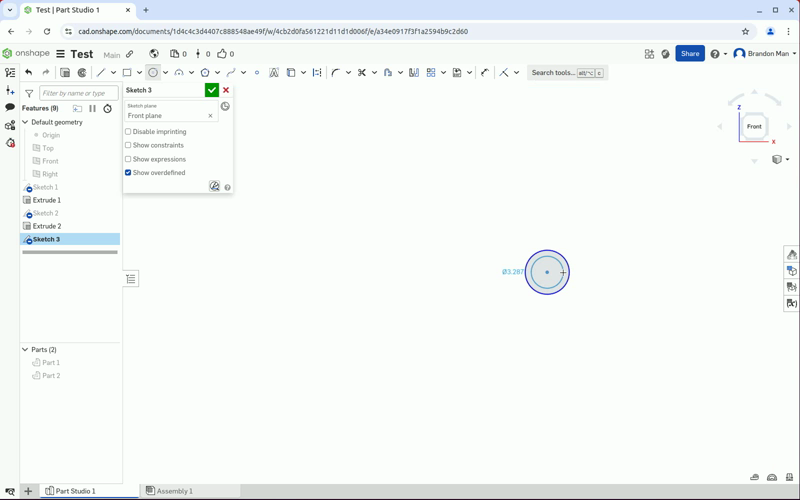
scroll(6)
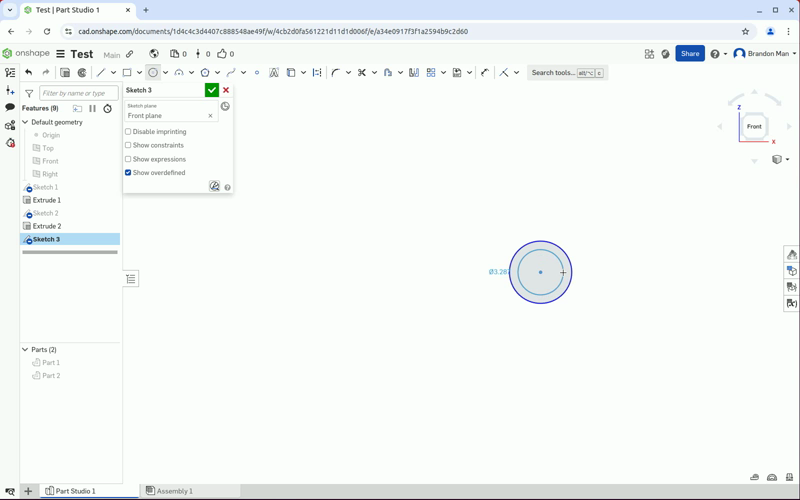
scroll(6)
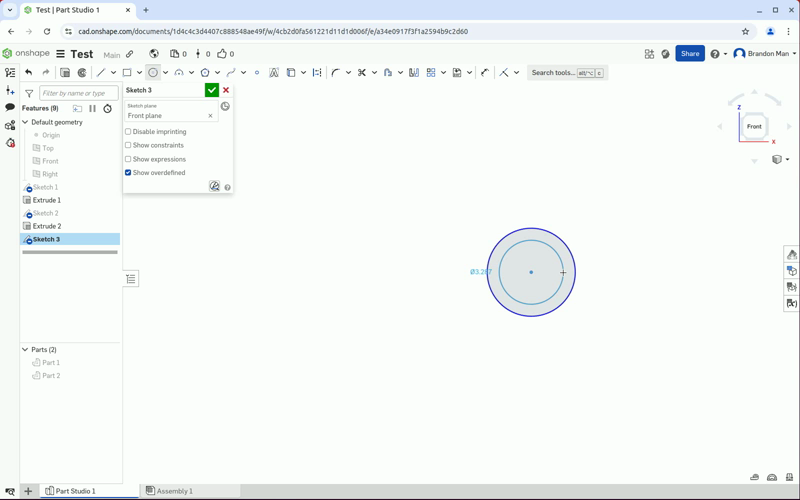
scroll(6)
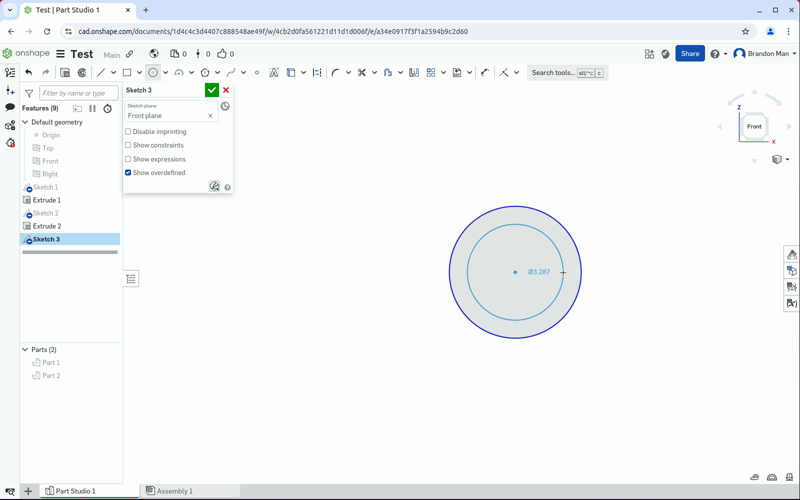
scroll(6)
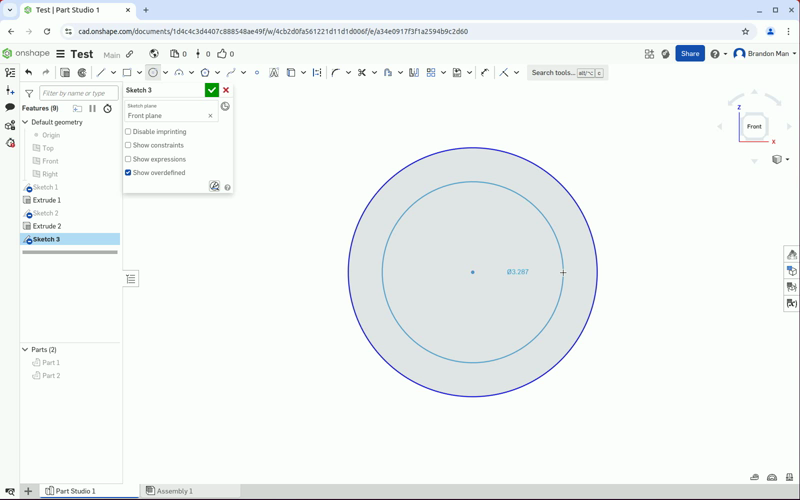
click(563, 272)
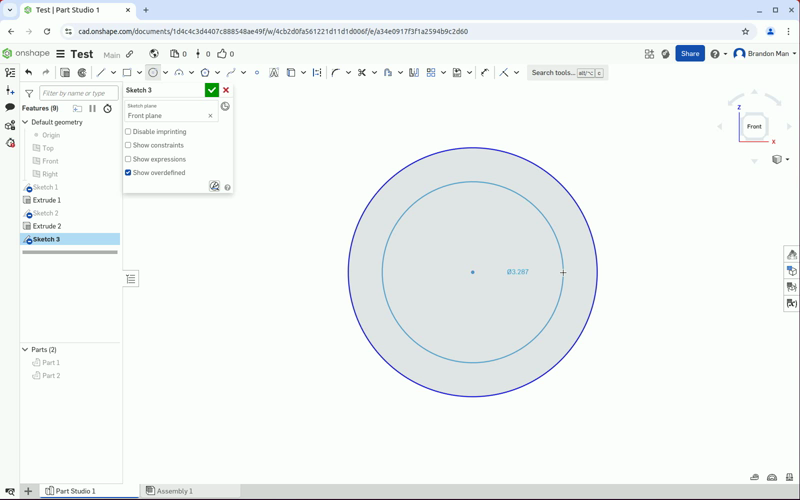
scroll(-6)
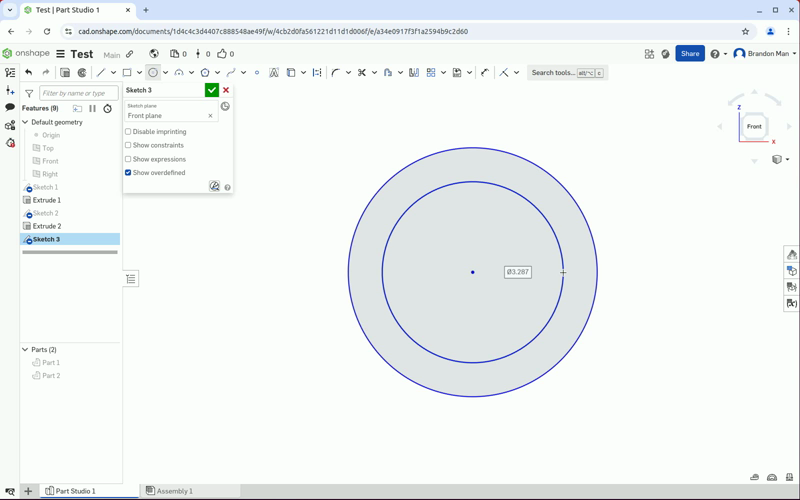
scroll(-6)
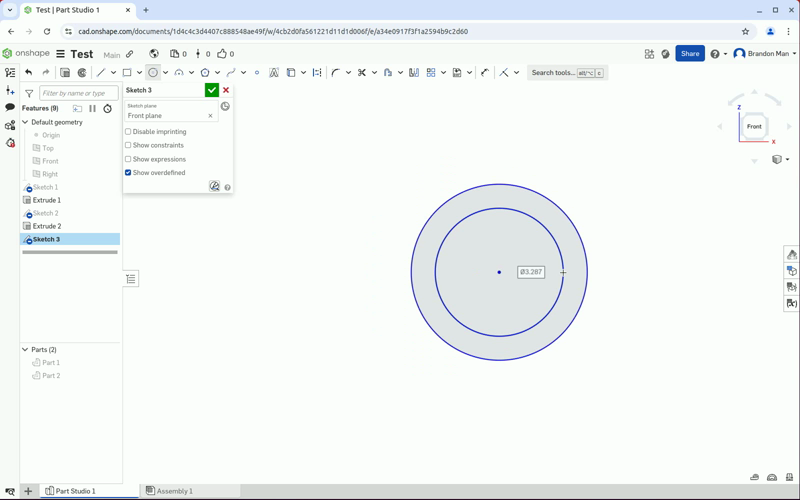
scroll(-6)
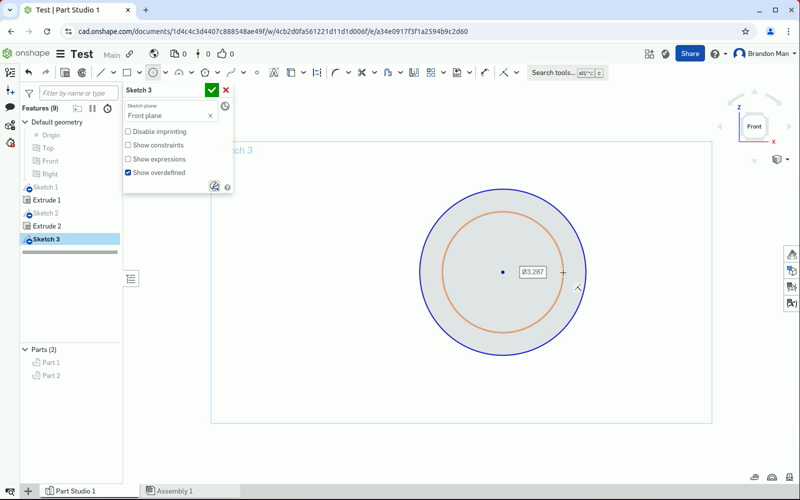
scroll(-6)
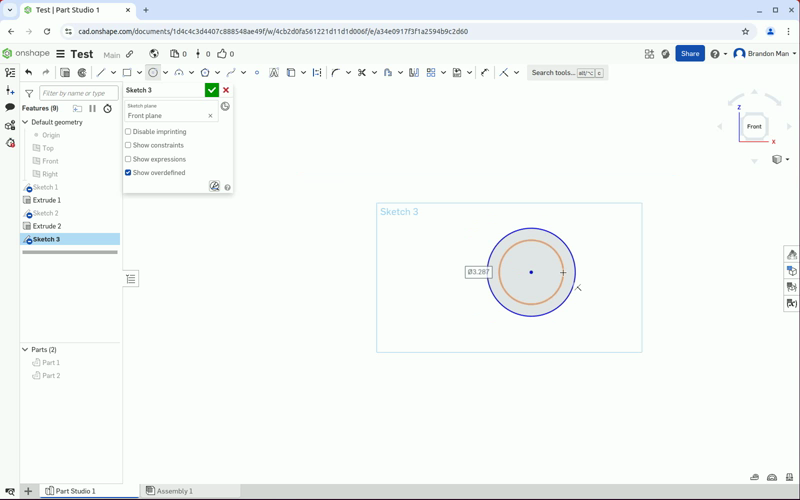
scroll(-6)
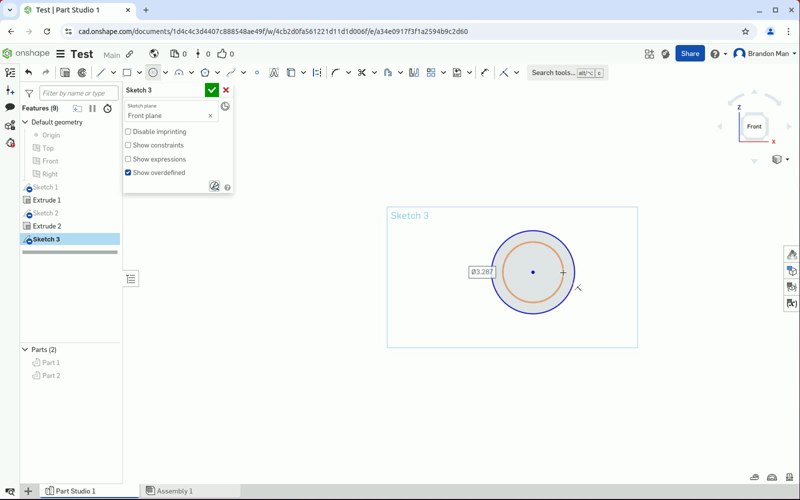
scroll(-6)
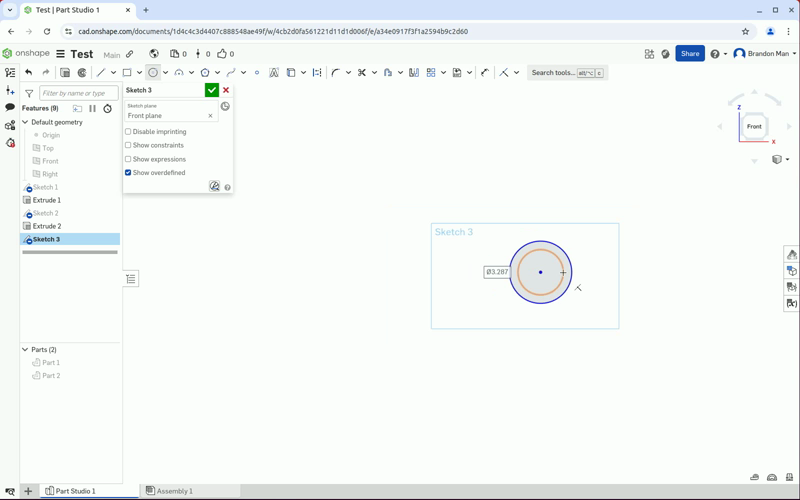
scroll(-6)
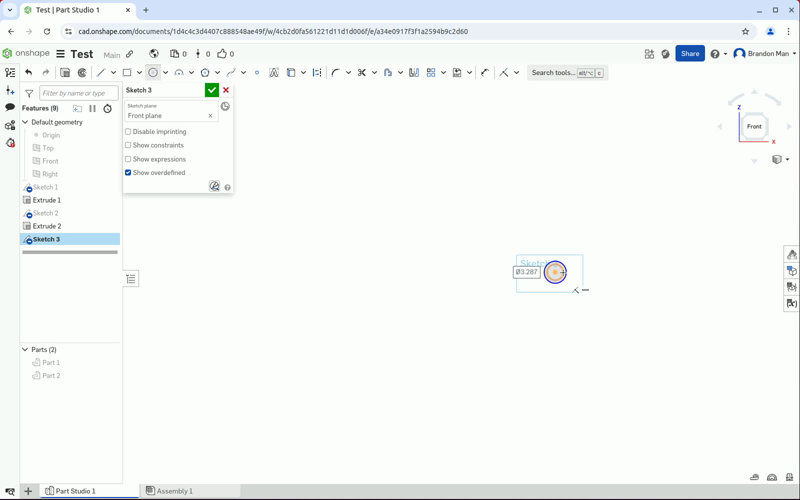
key(esc)
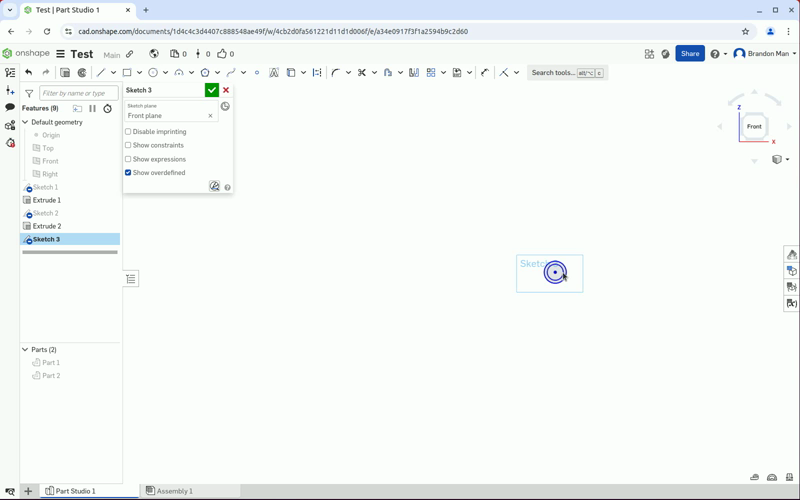
mouse_move(564, 267)
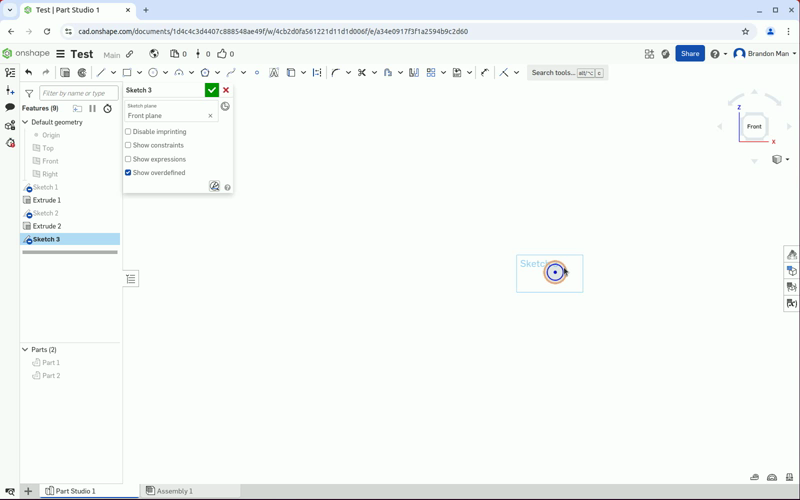
scroll(6)
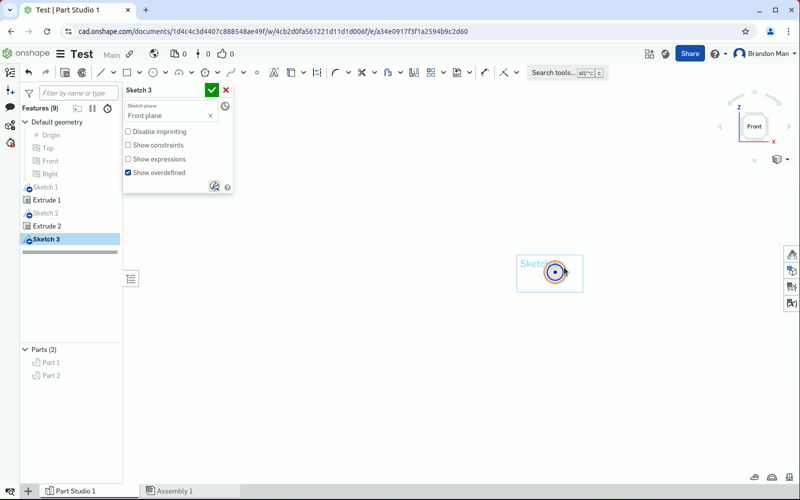
scroll(6)
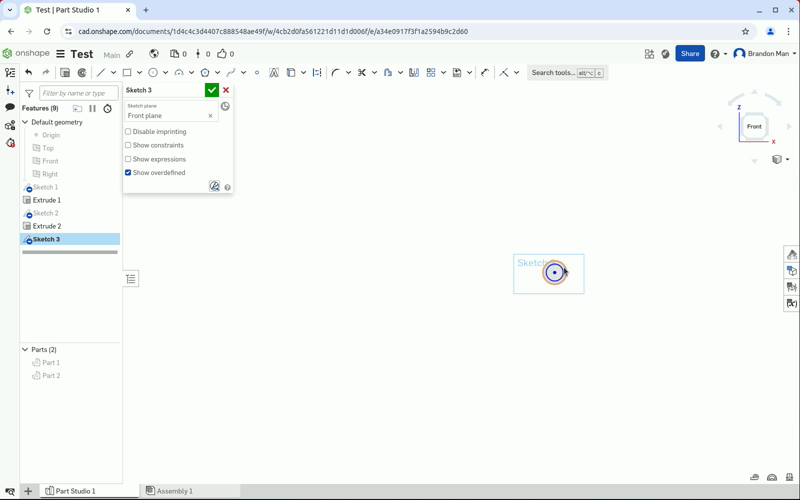
scroll(6)
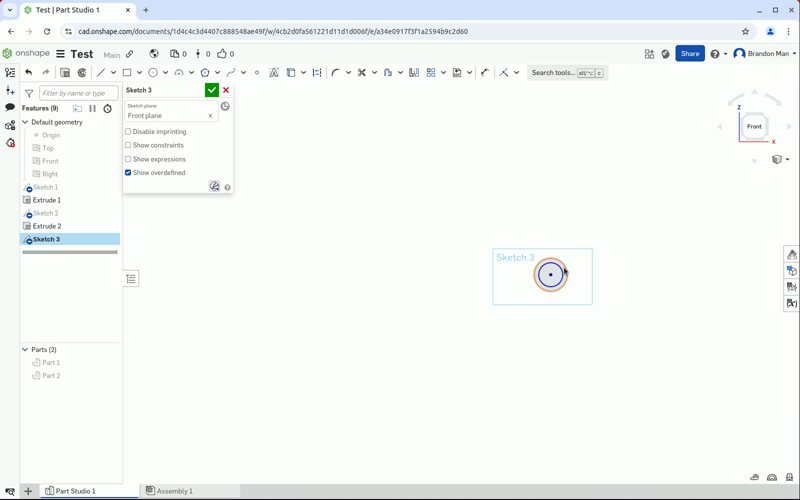
scroll(6)
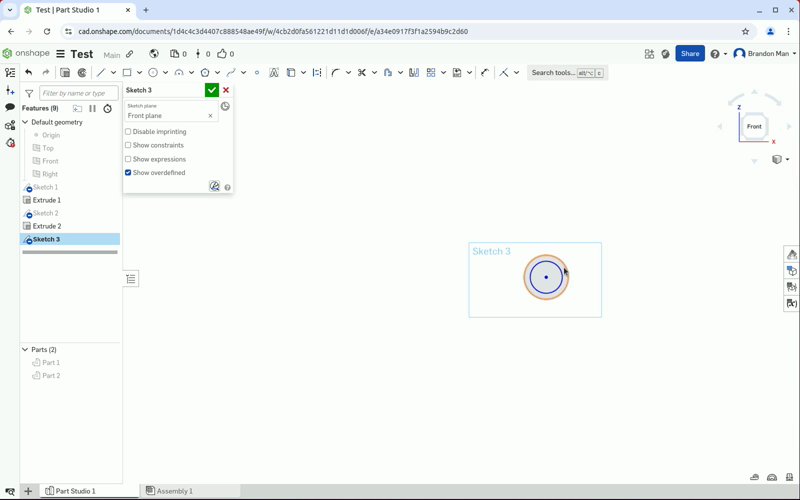
scroll(6)
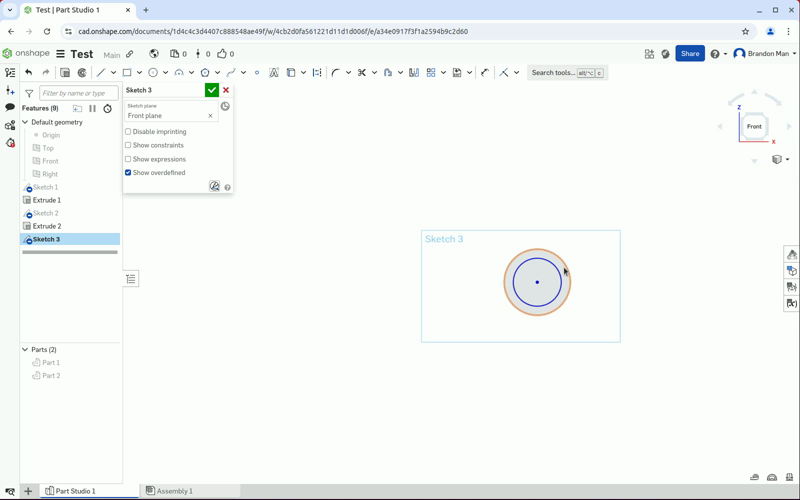
scroll(6)
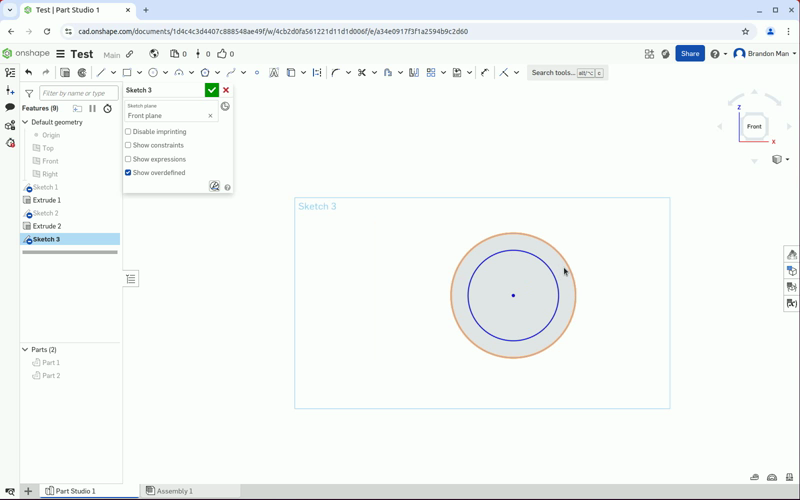
scroll(6)
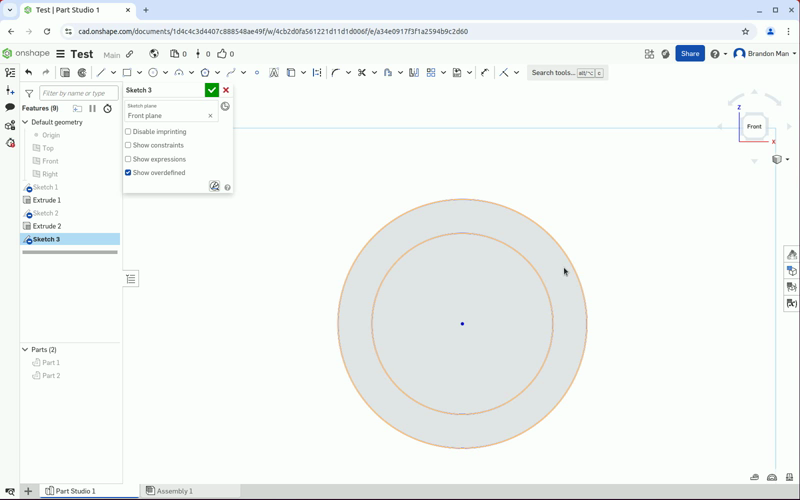
click(564, 267)
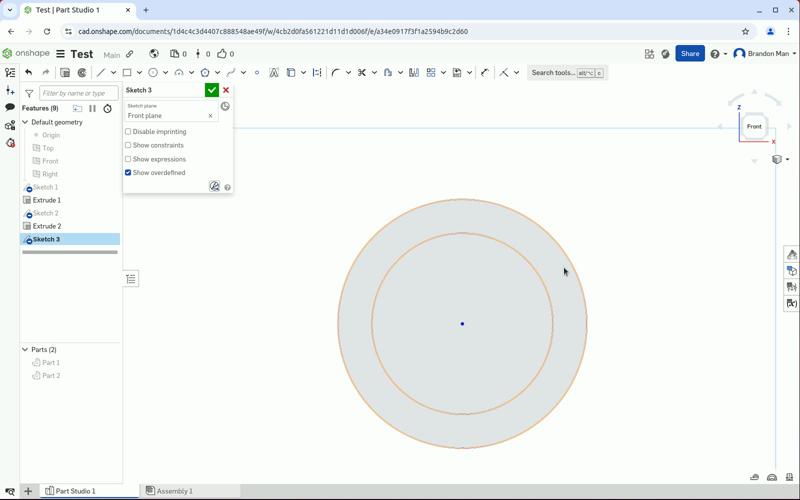
scroll(-6)
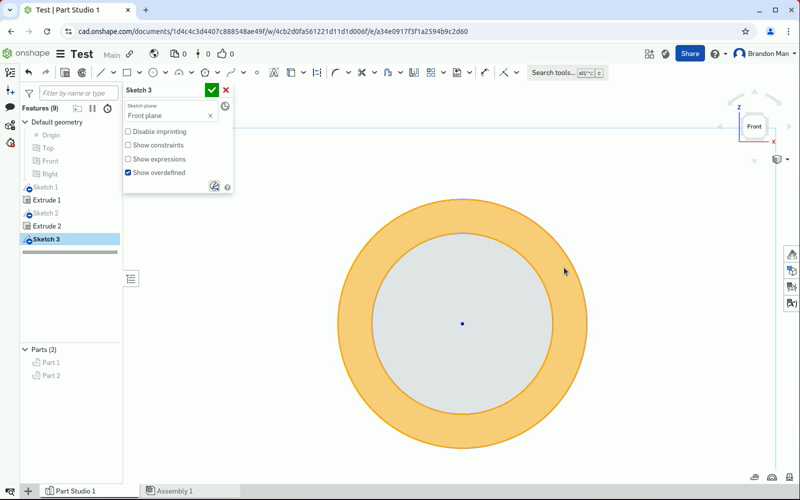
scroll(-6)
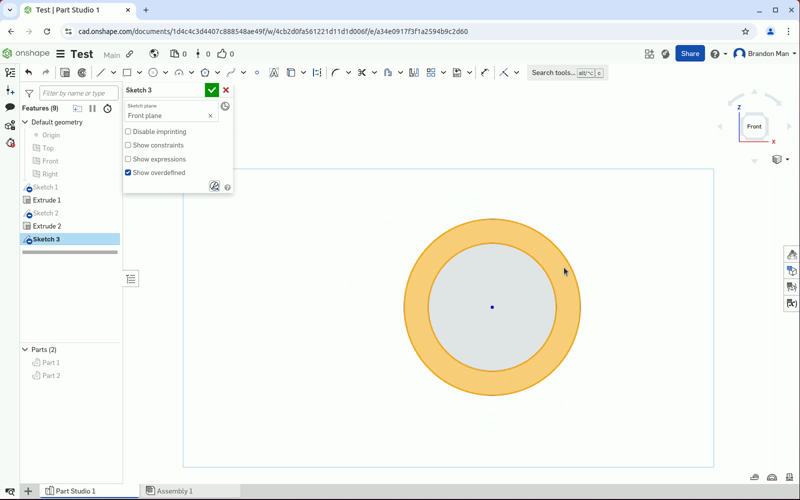
scroll(-6)
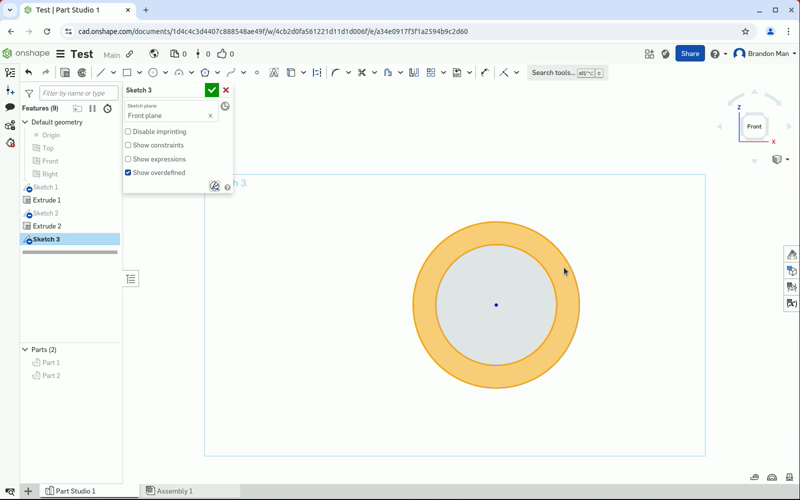
scroll(-6)
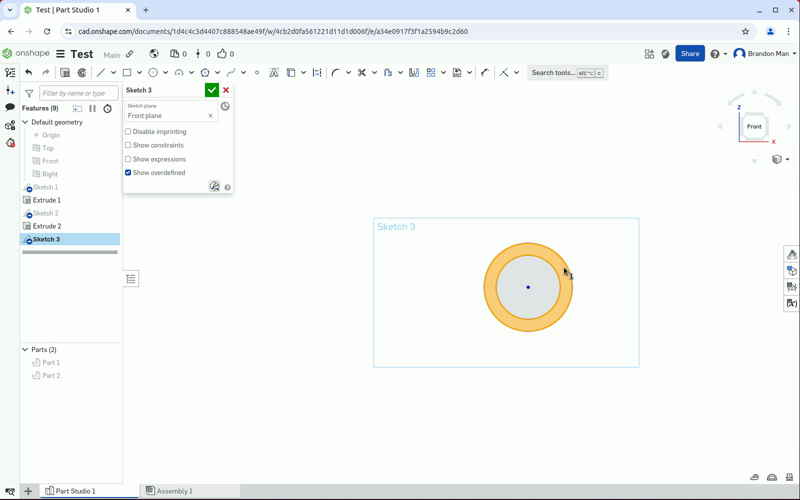
scroll(-6)
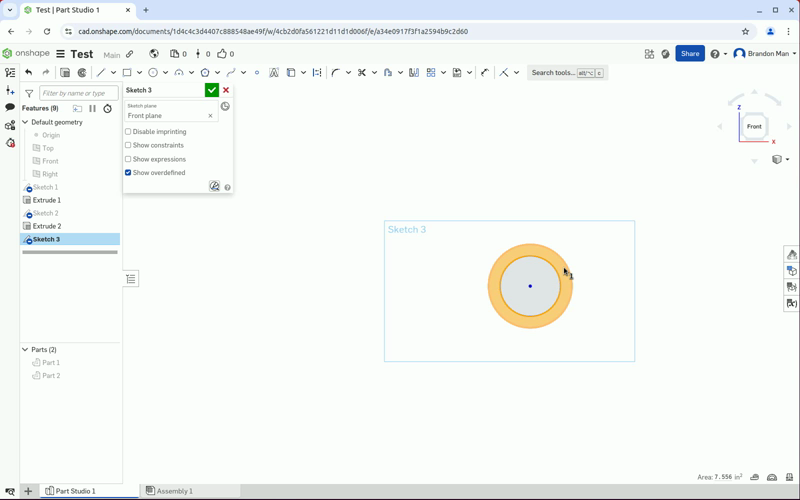
scroll(-6)
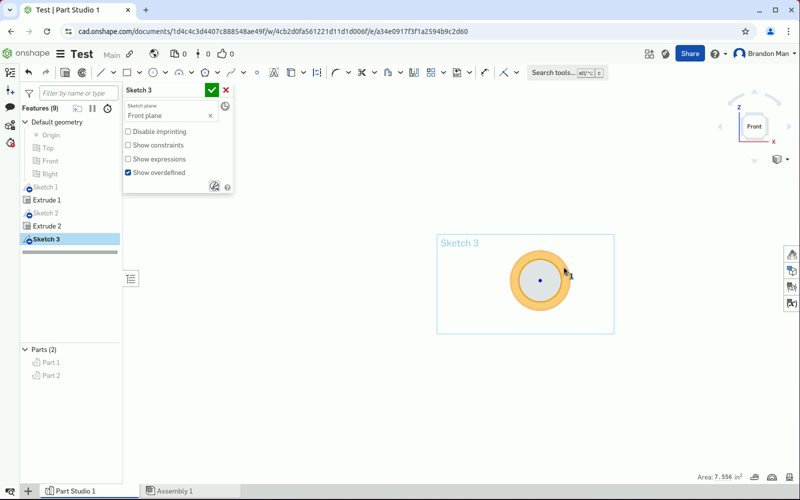
scroll(-6)
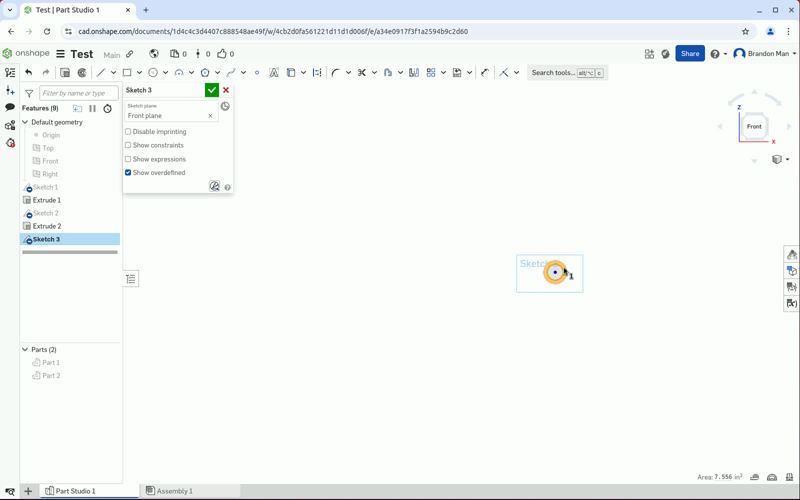
mouse_move(73, 352)
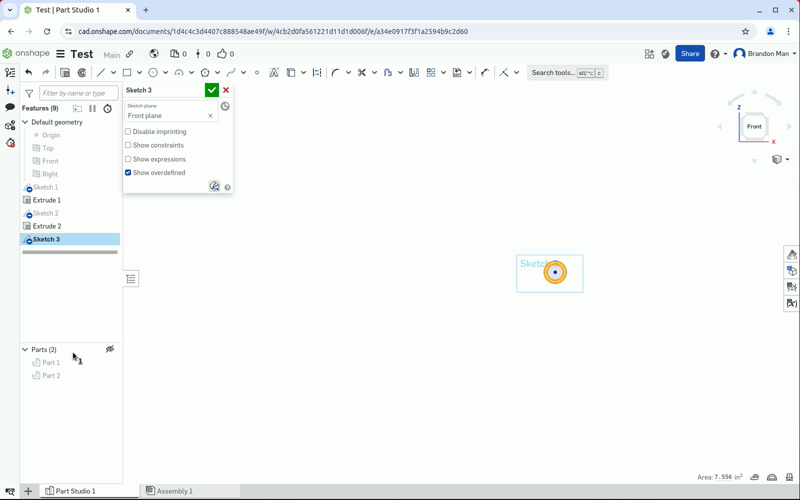
key(shift+y)
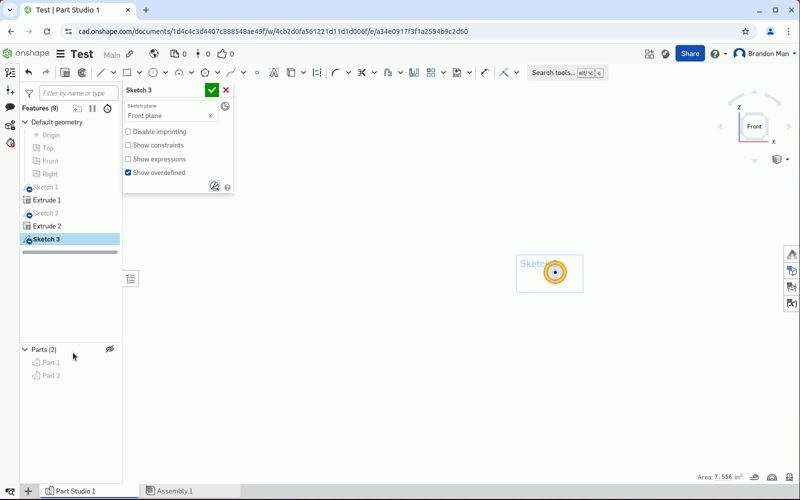
key(shift+e)
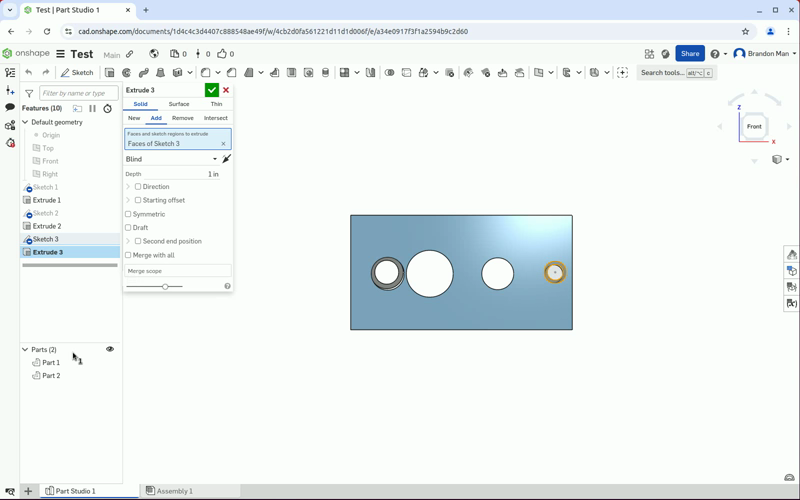
mouse_move(143, 106)
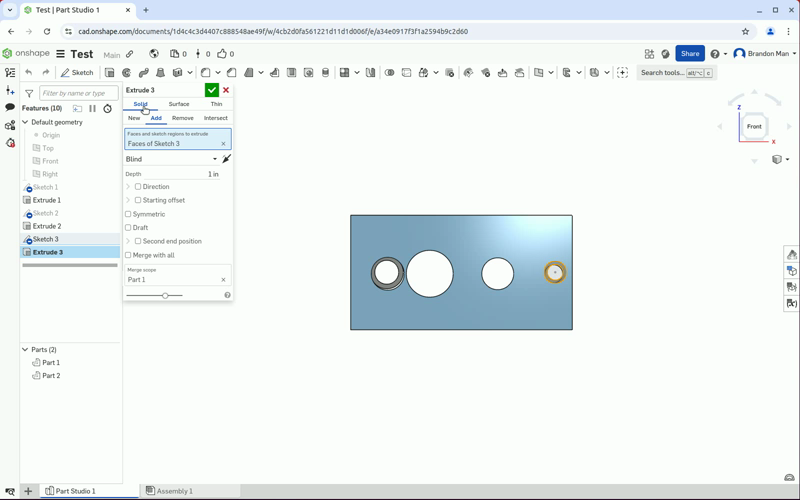
click(143, 106)
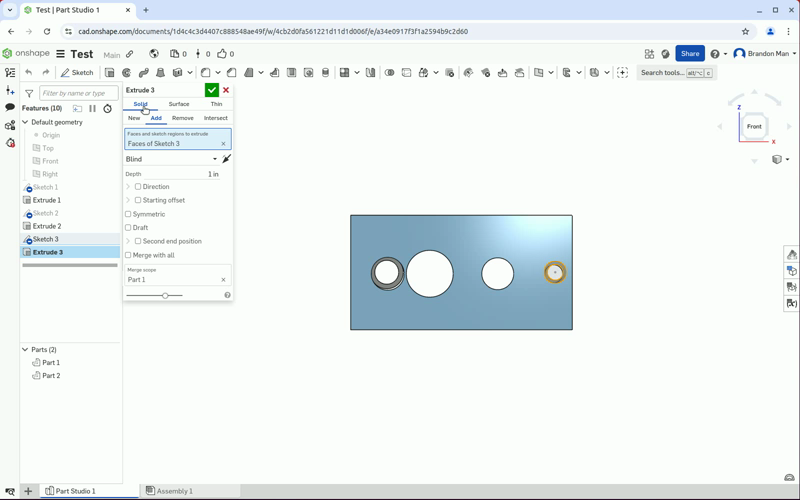
mouse_move(137, 120)
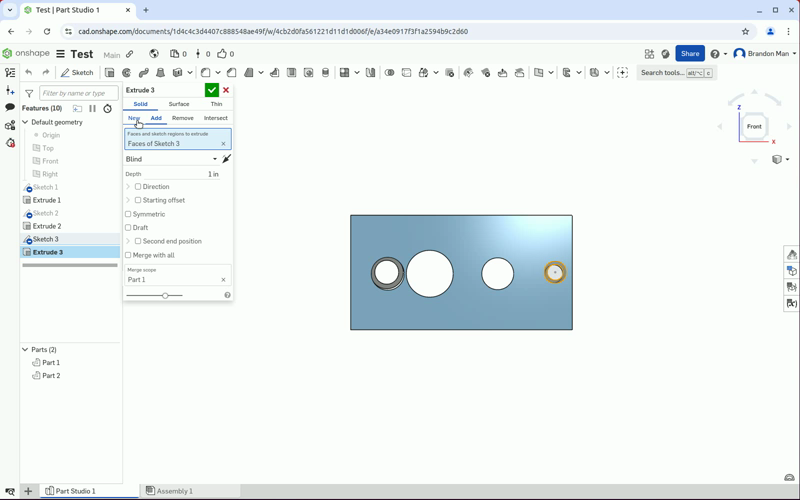
click(137, 120)
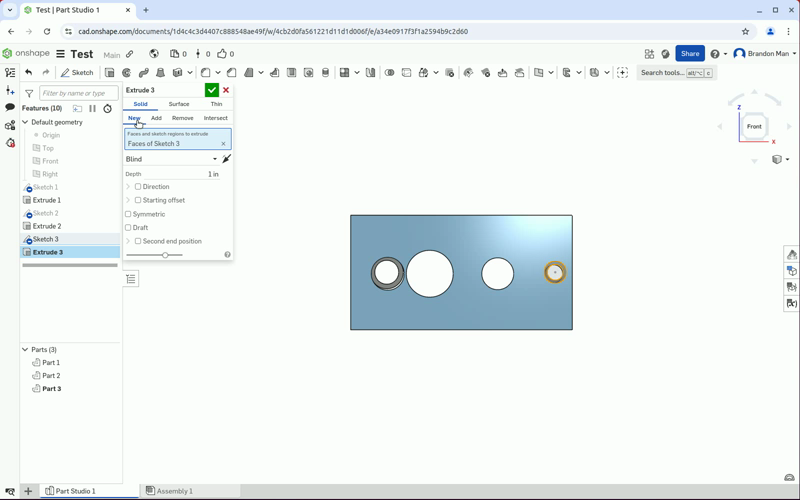
key(tab, 4)
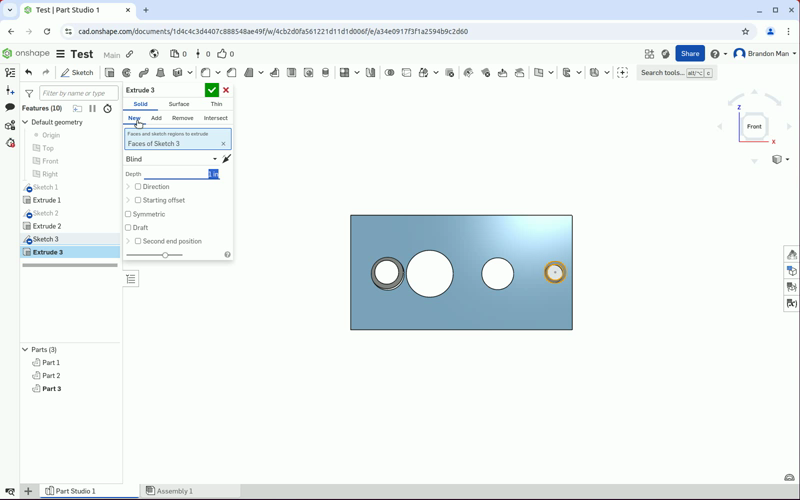
text(8.666)
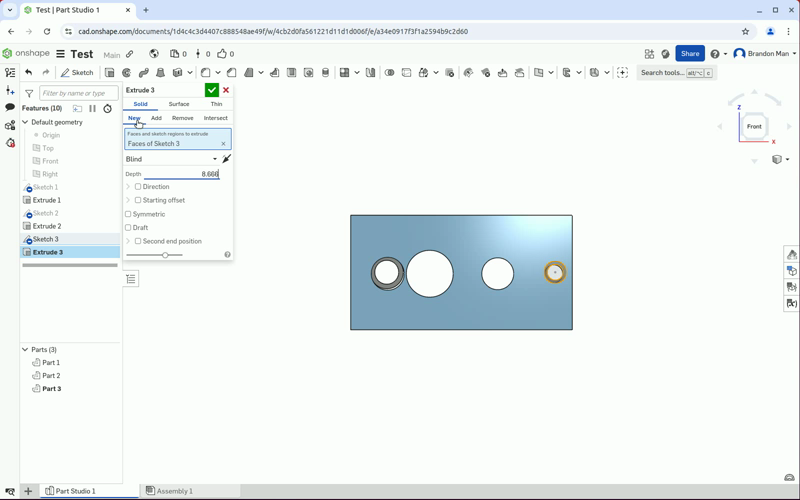
key(enter)
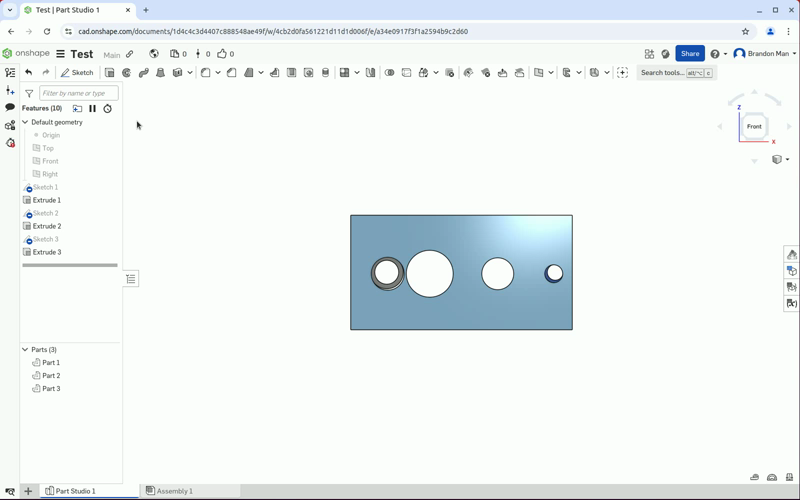
key(shift+h)
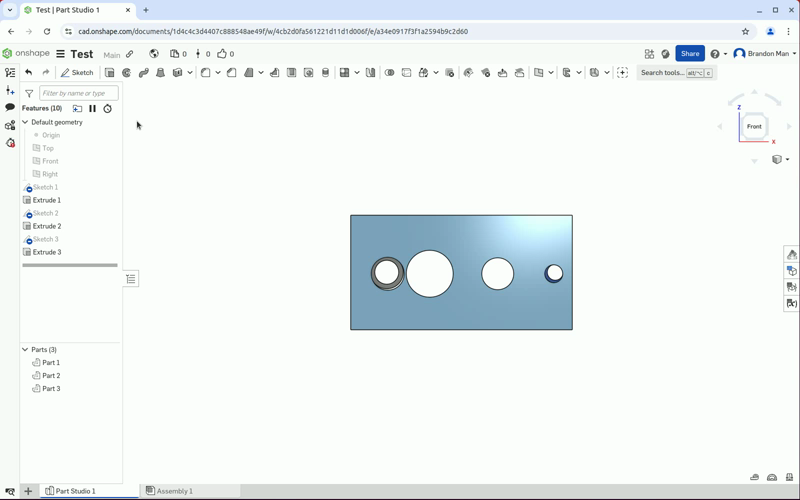
key(shift+h)
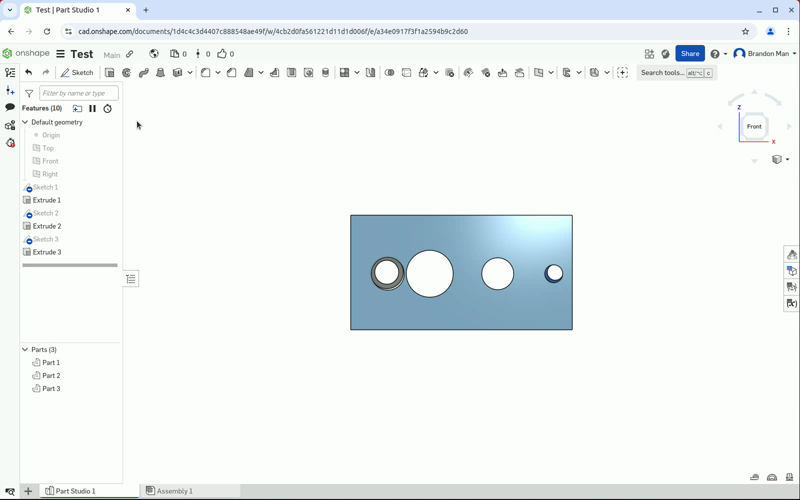
mouse_move(73, 189)
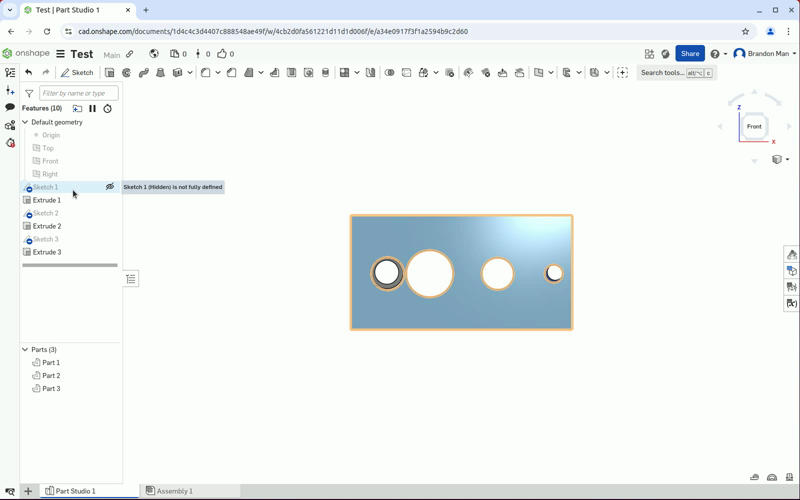
click(73, 189)
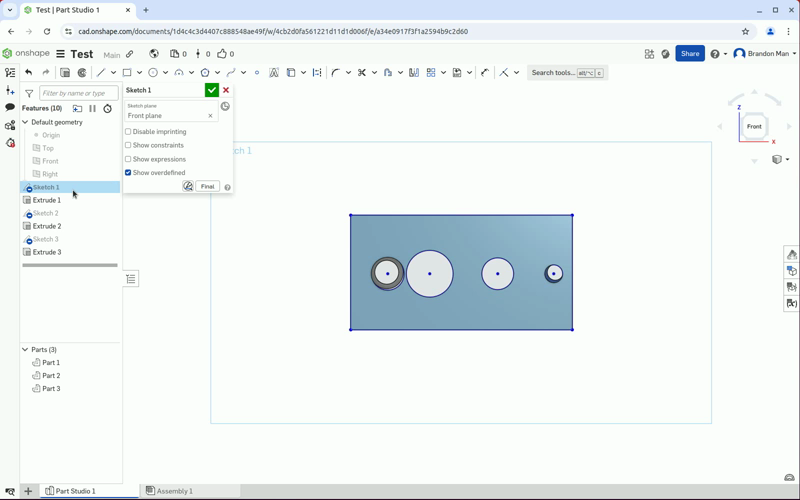
mouse_move(229, 92)
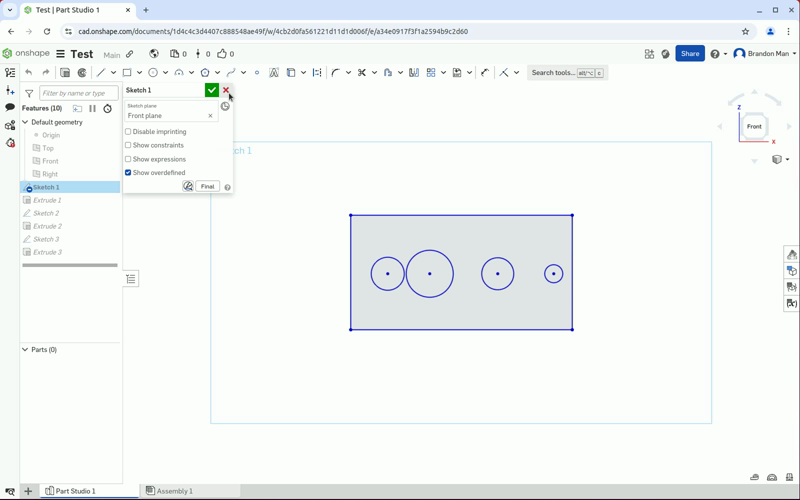
click(229, 92)
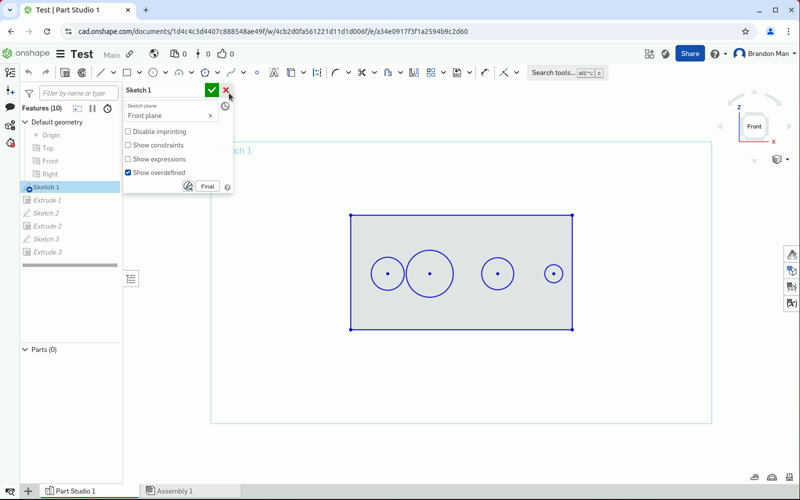
key(shift+s)
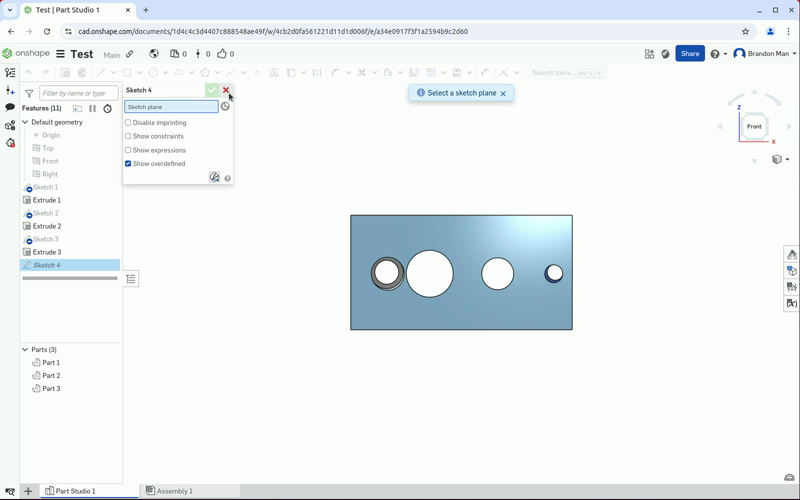
mouse_move(73, 163)
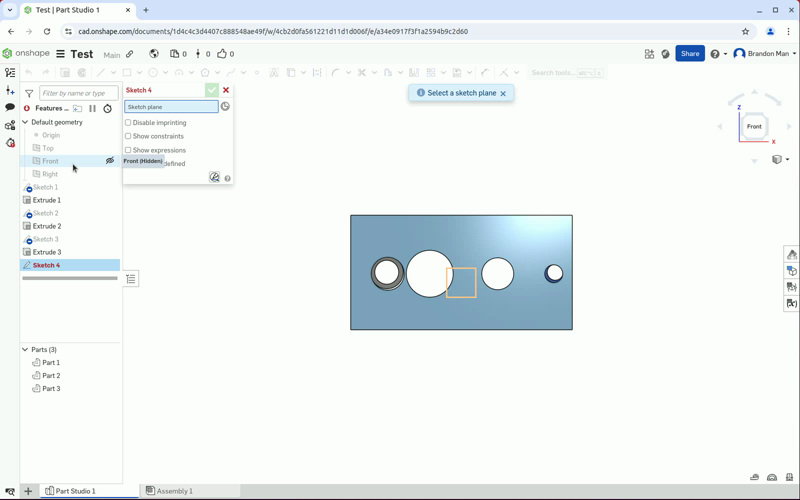
click(73, 163)
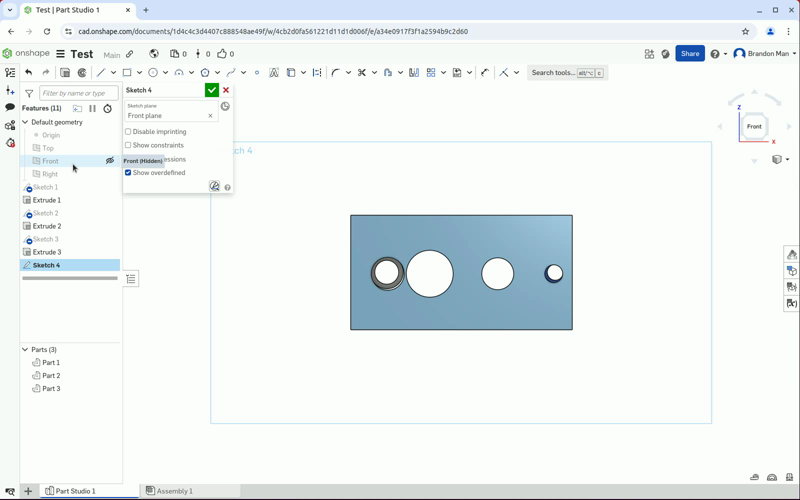
mouse_move(73, 352)
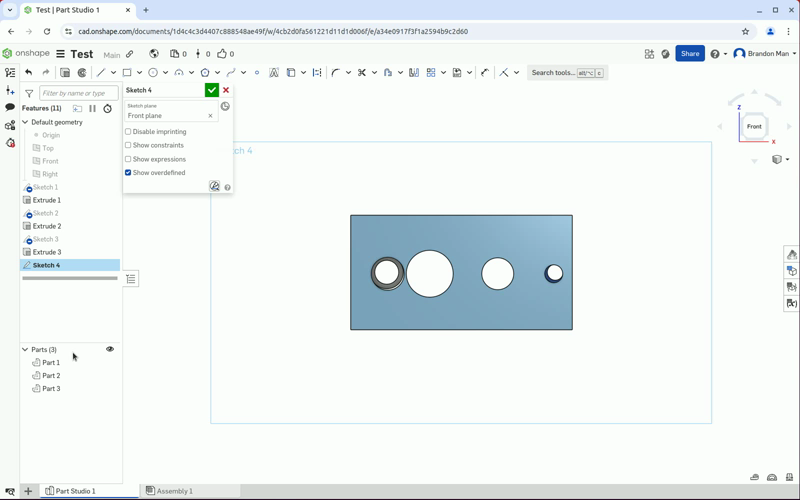
key(y)
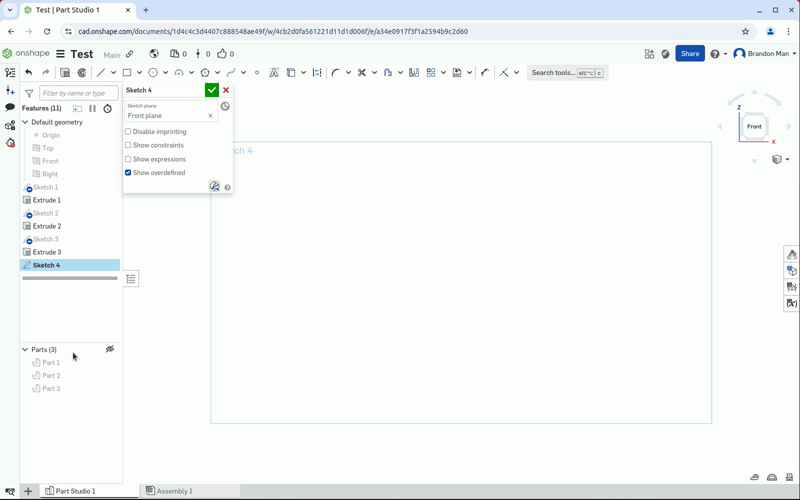
key(c)
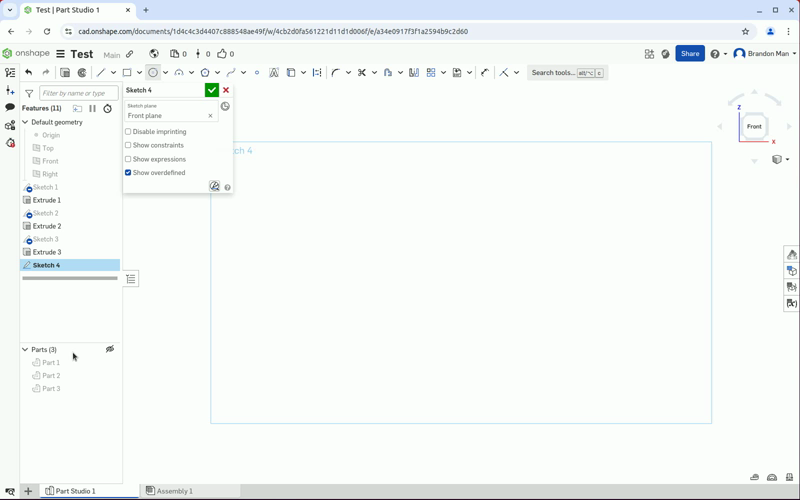
key_down(shift)
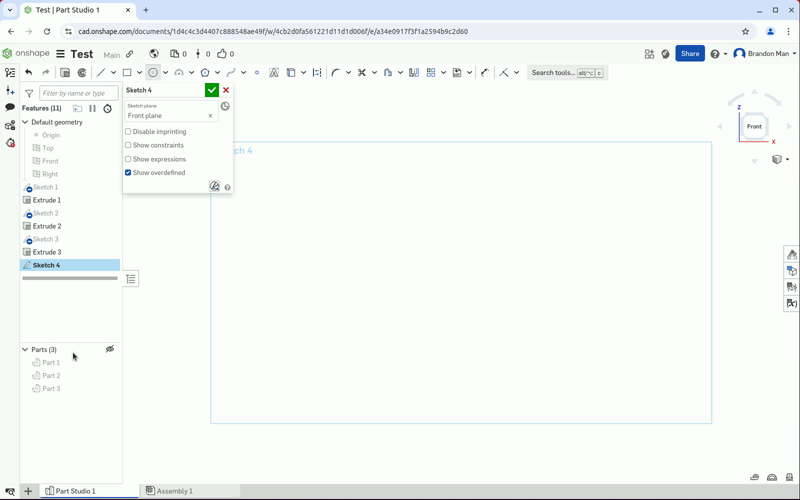
mouse_move(429, 272)
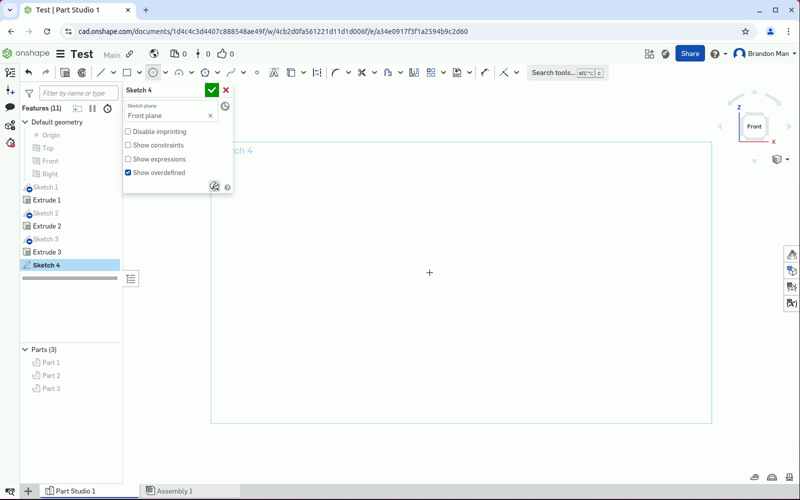
click(429, 272)
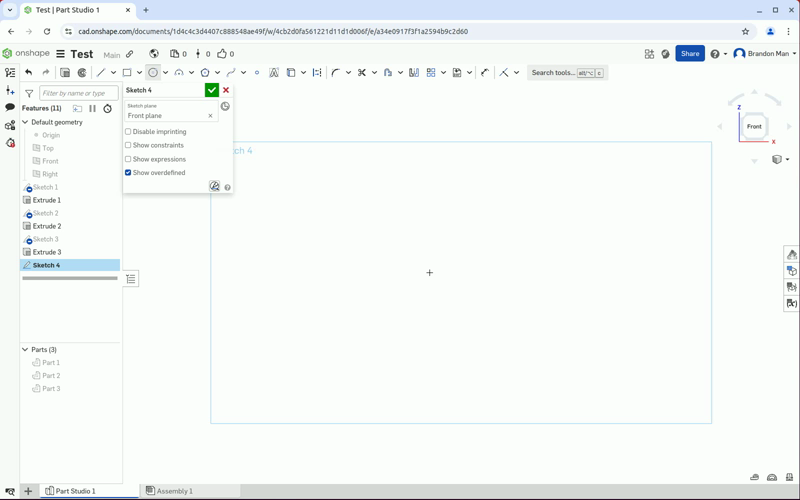
key_up(shift)
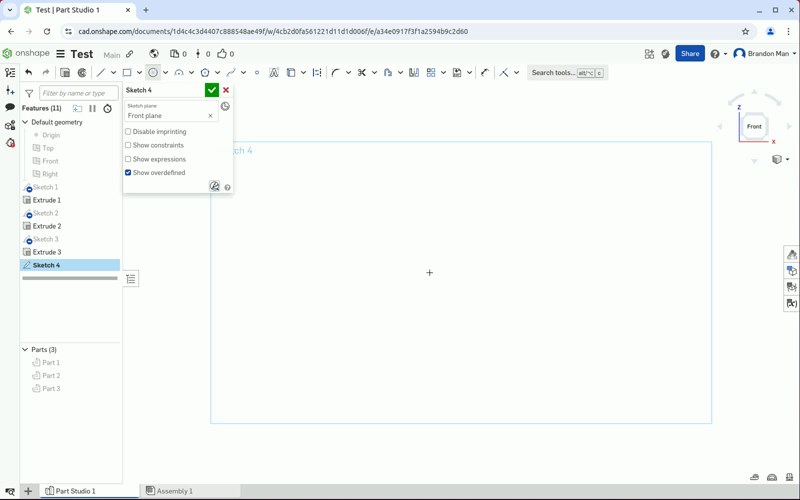
mouse_move(453, 272)
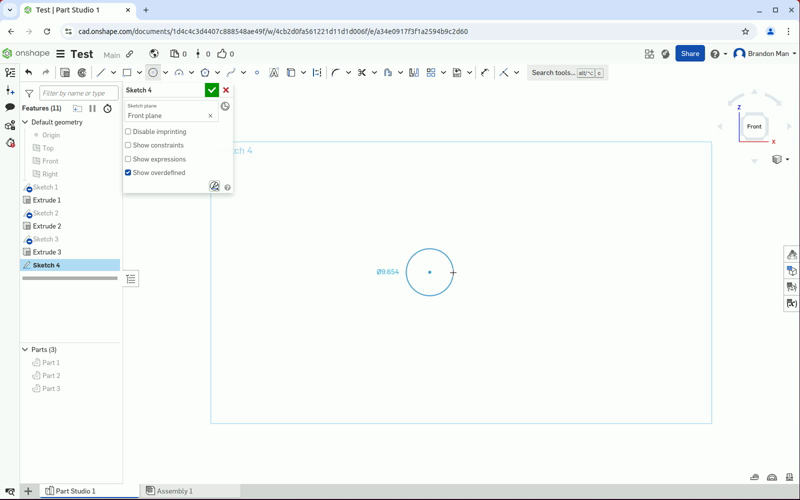
click(453, 272)
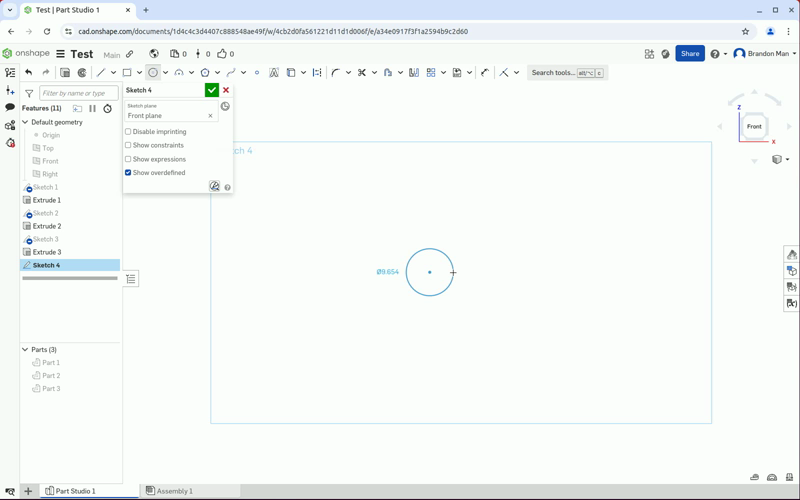
key(esc)
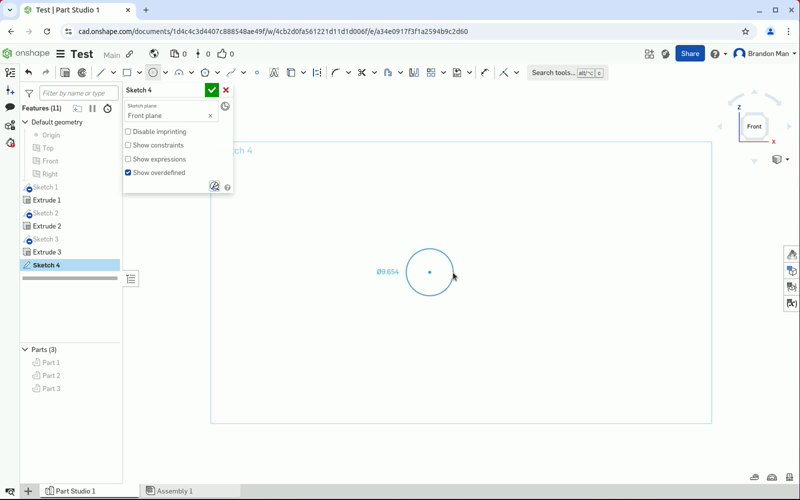
key(c)
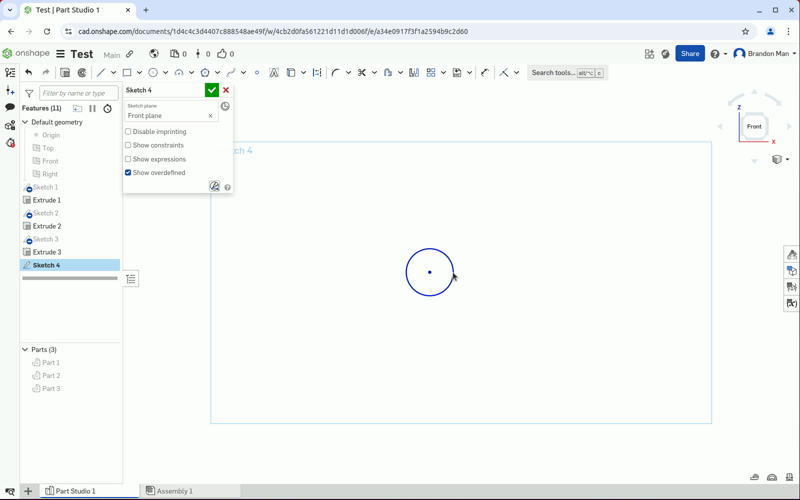
key_down(shift)
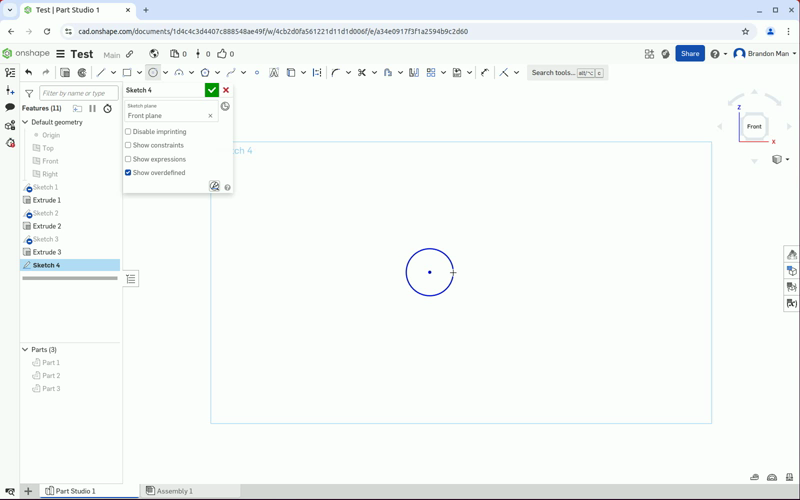
mouse_move(429, 272)
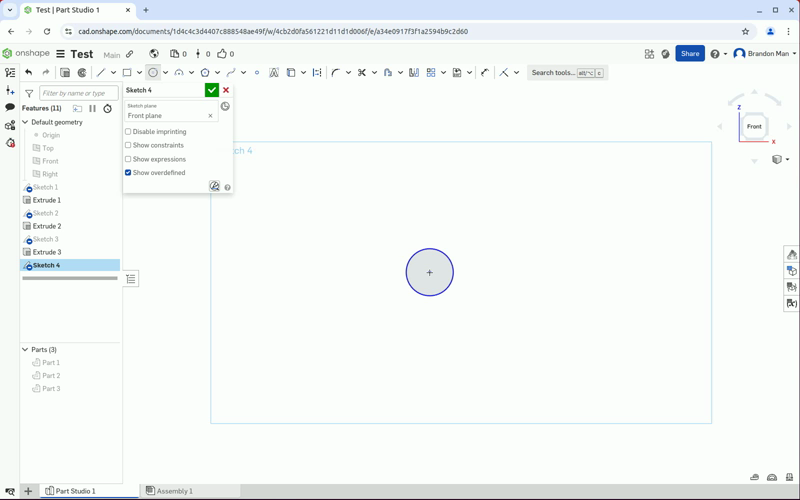
click(429, 272)
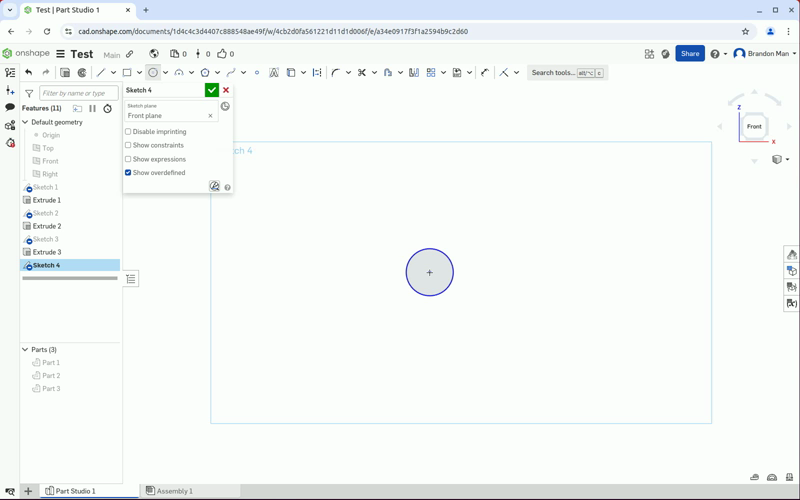
key_up(shift)
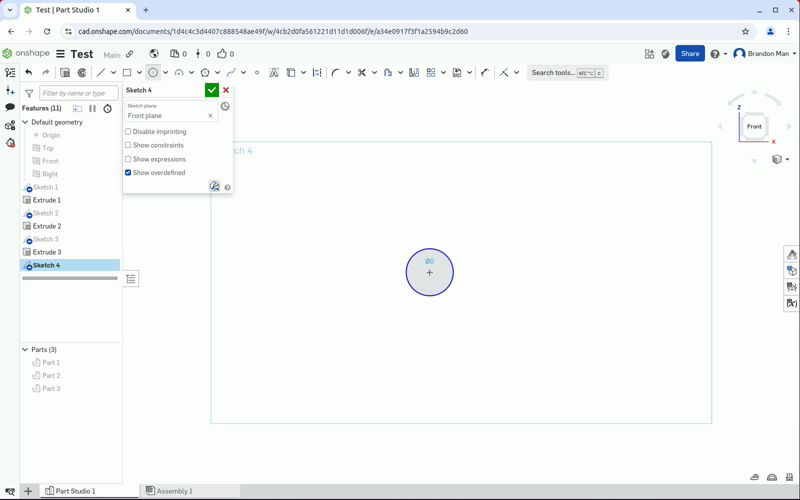
mouse_move(447, 272)
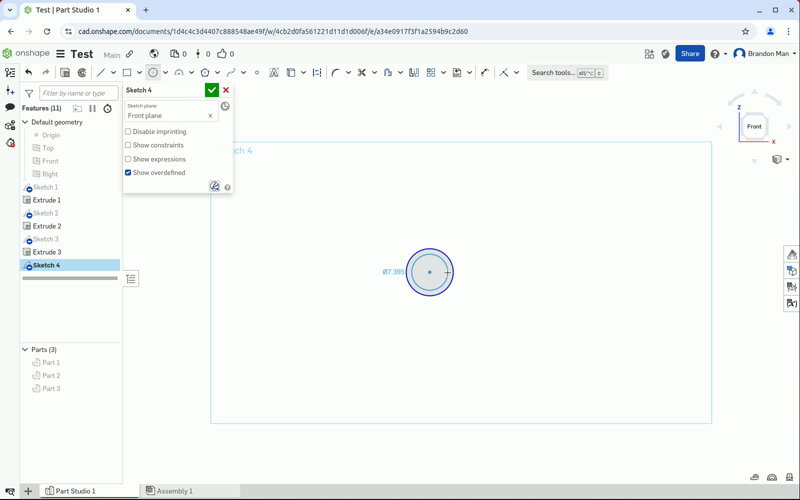
click(447, 272)
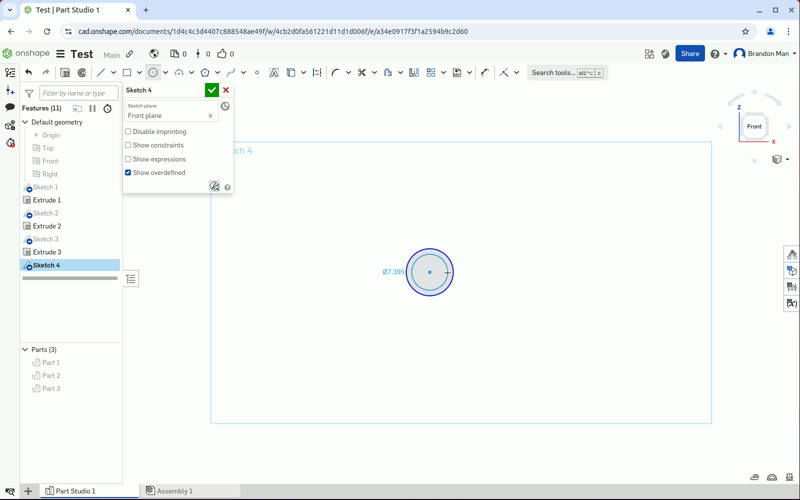
key(esc)
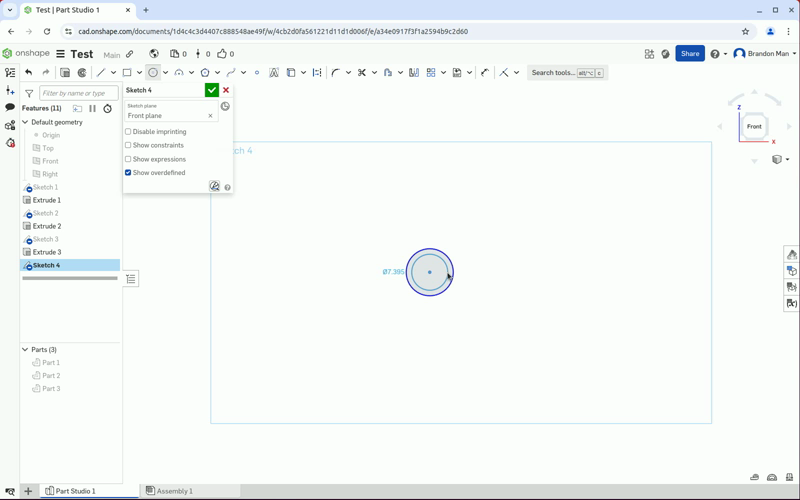
mouse_move(445, 258)
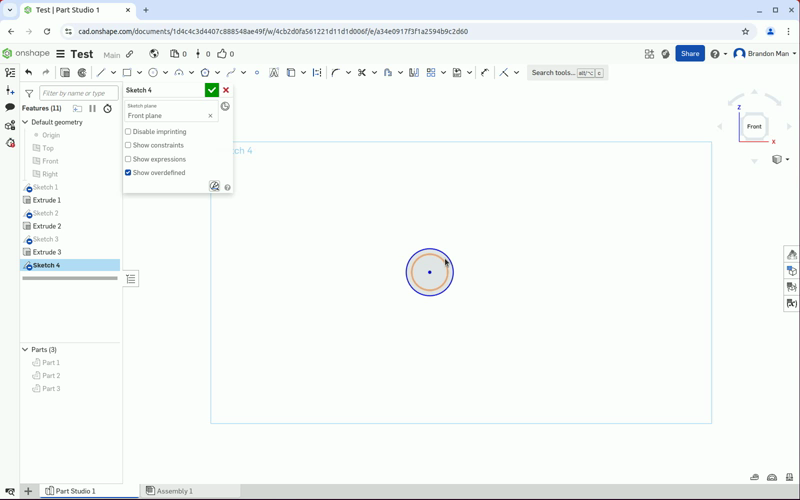
scroll(6)
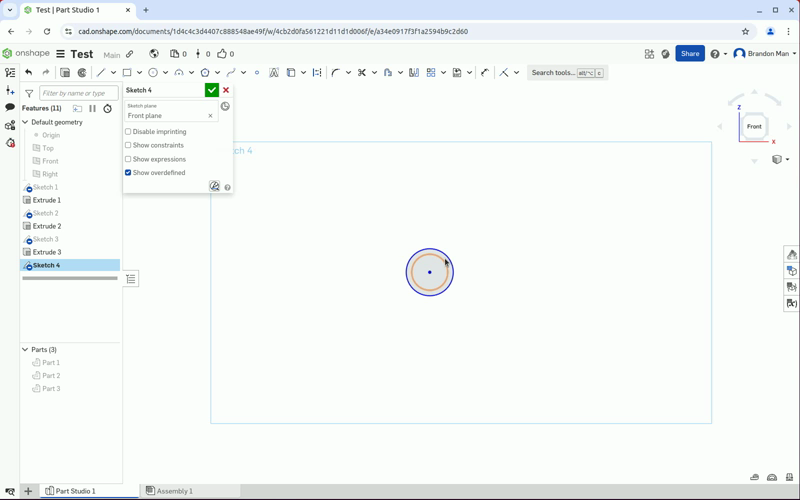
scroll(6)
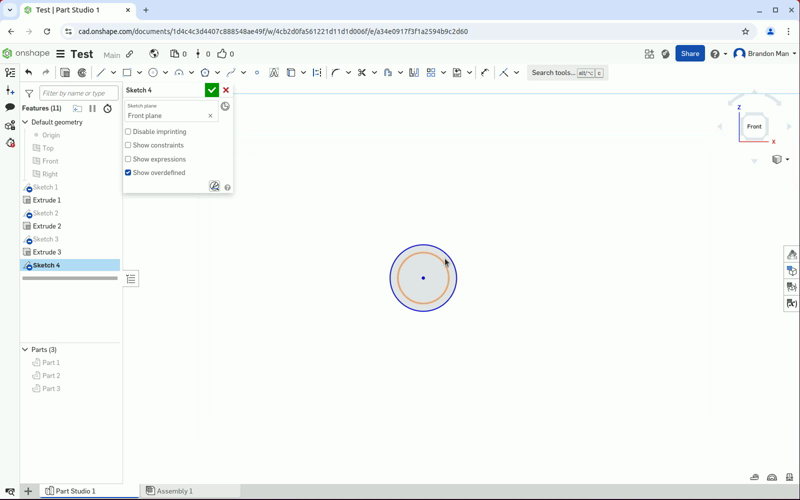
scroll(6)
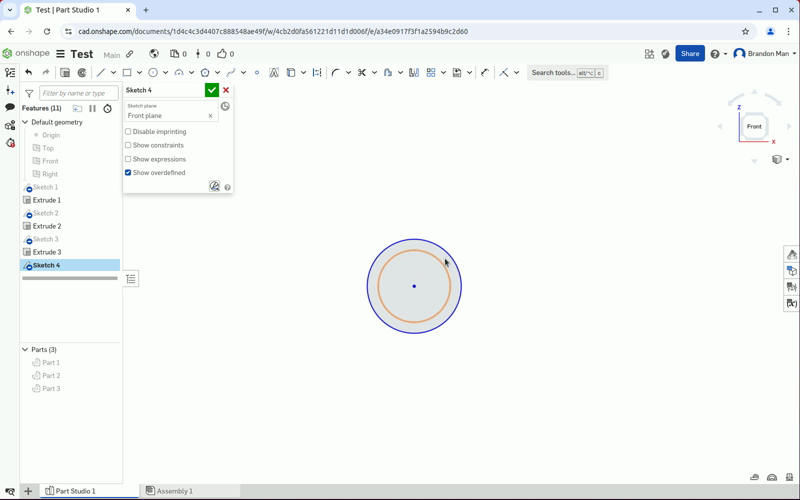
scroll(6)
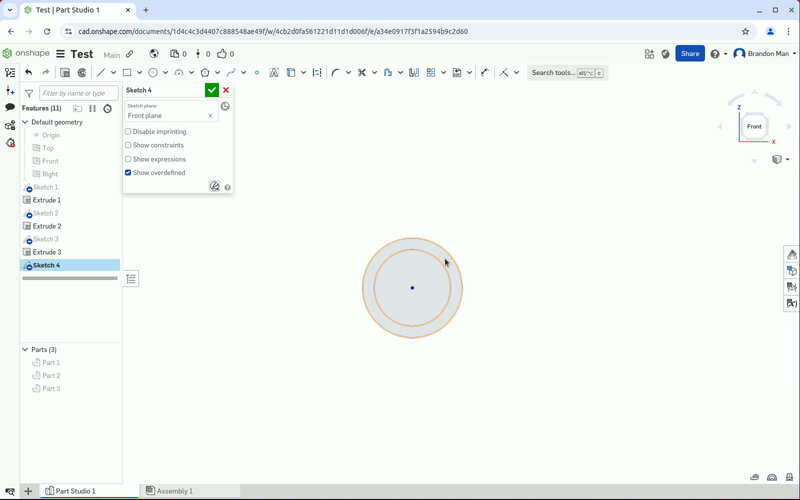
scroll(6)
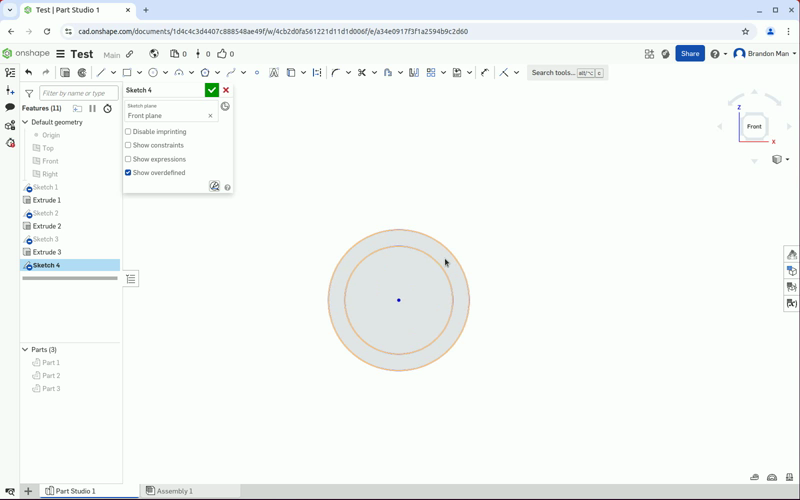
scroll(6)
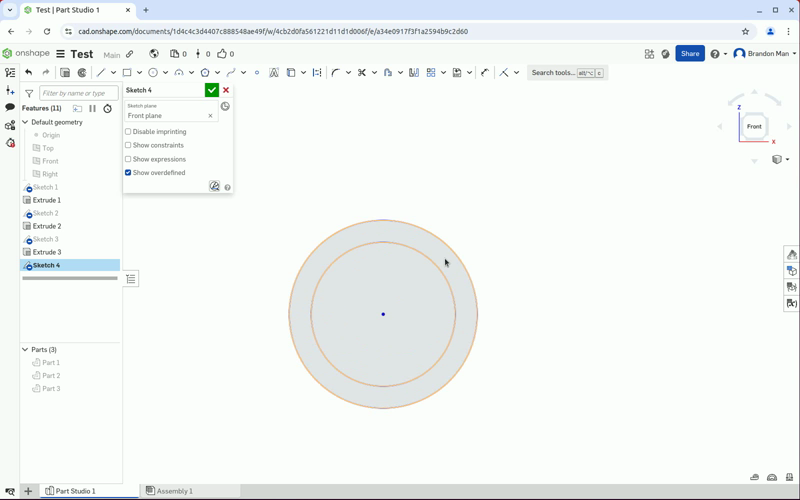
scroll(6)
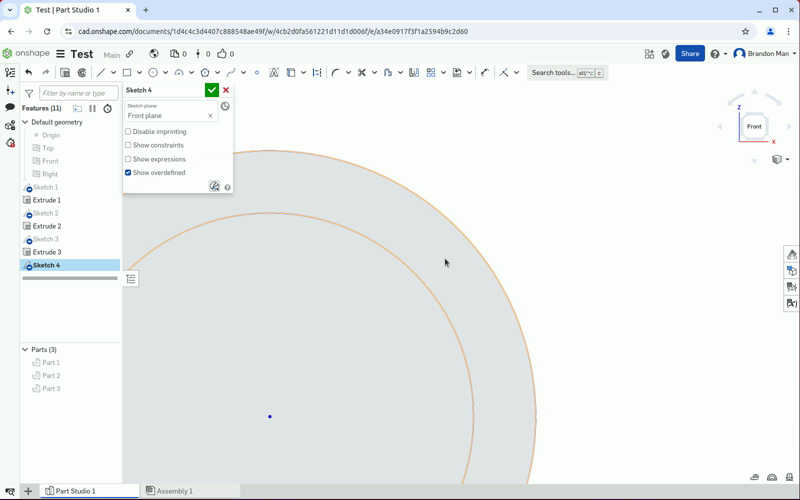
click(445, 258)
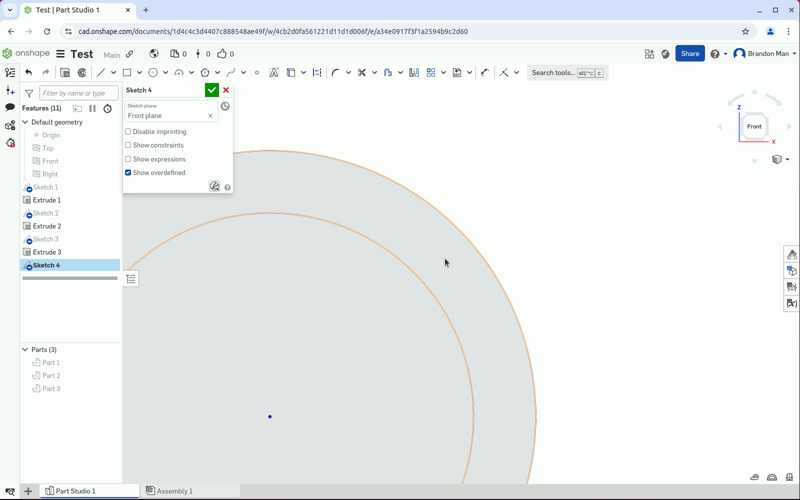
scroll(-6)
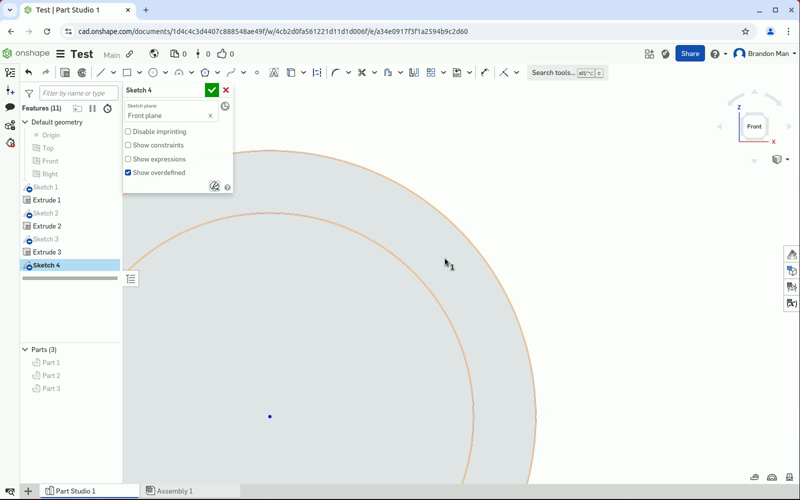
scroll(-6)
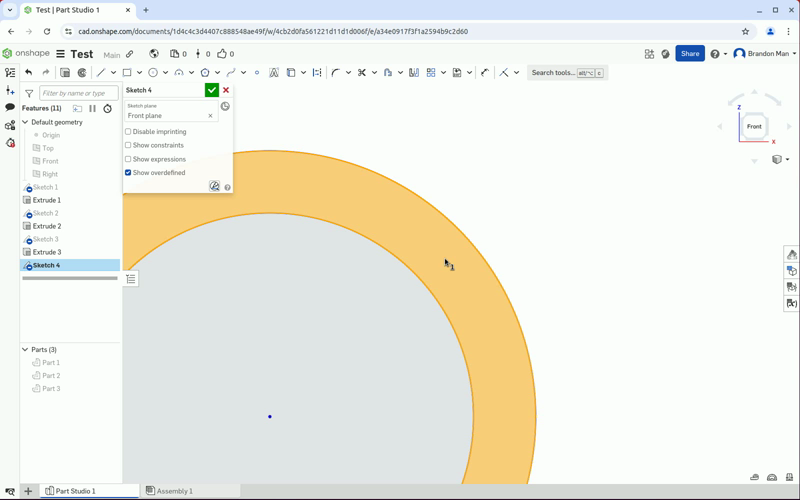
scroll(-6)
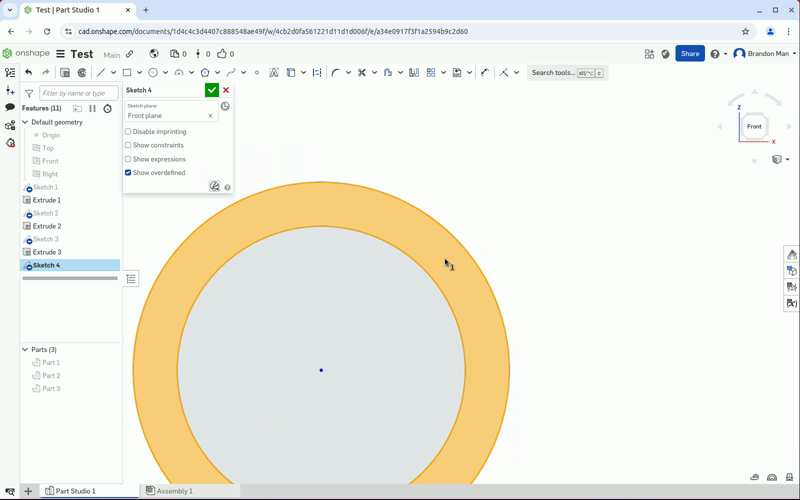
scroll(-6)
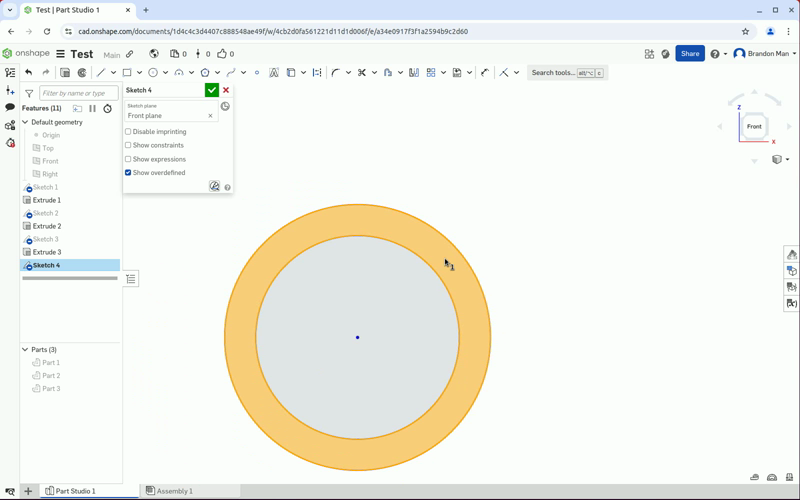
scroll(-6)
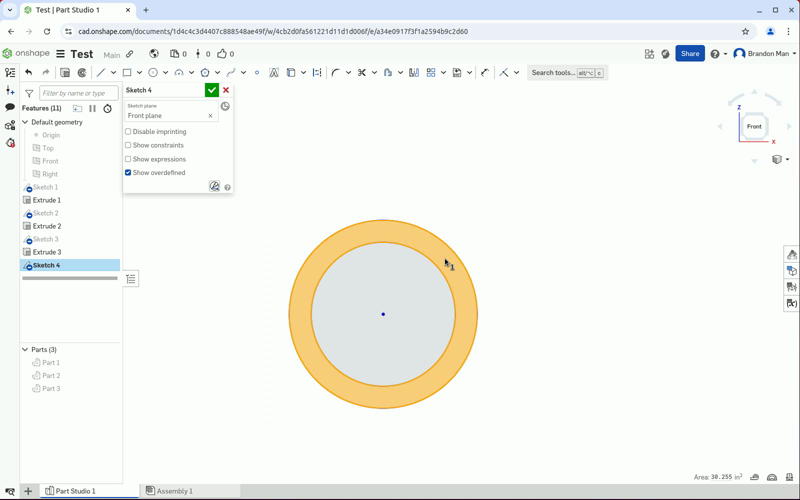
scroll(-6)
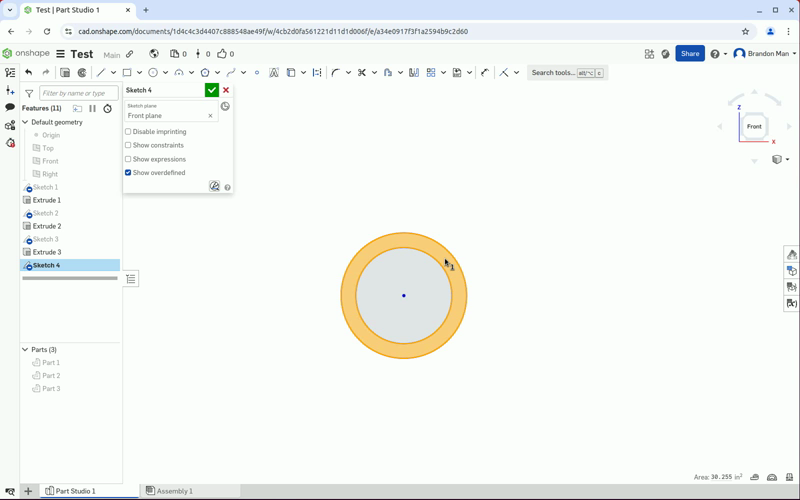
scroll(-6)
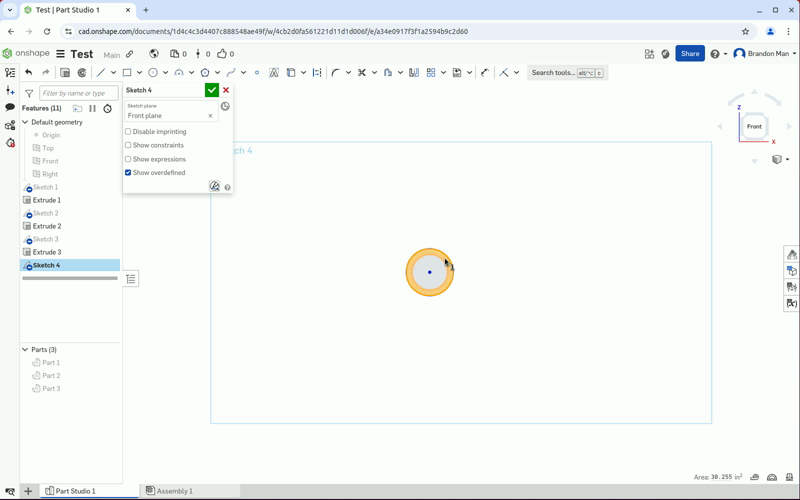
mouse_move(73, 352)
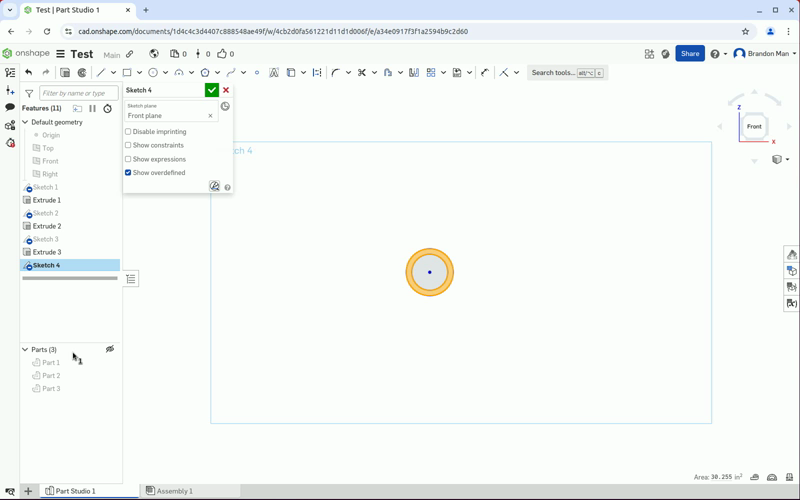
key(shift+y)
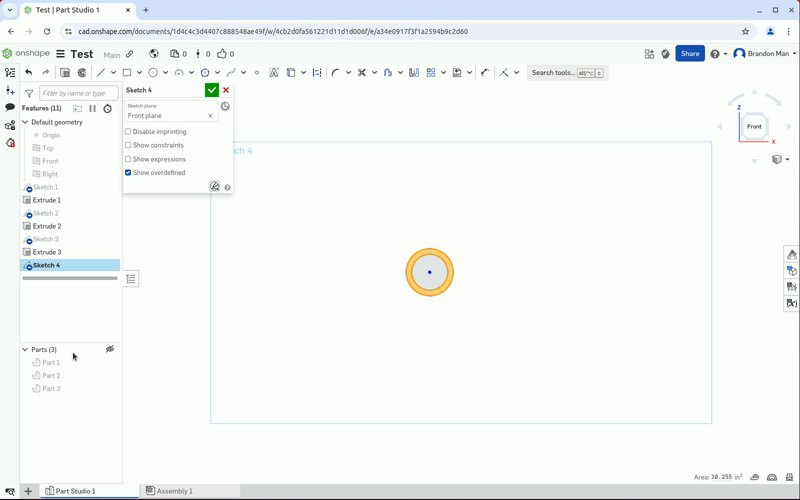
key(shift+e)
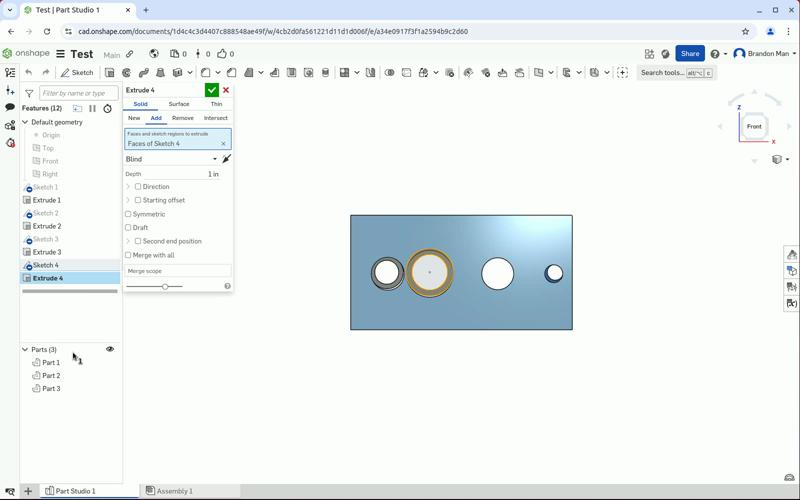
mouse_move(143, 106)
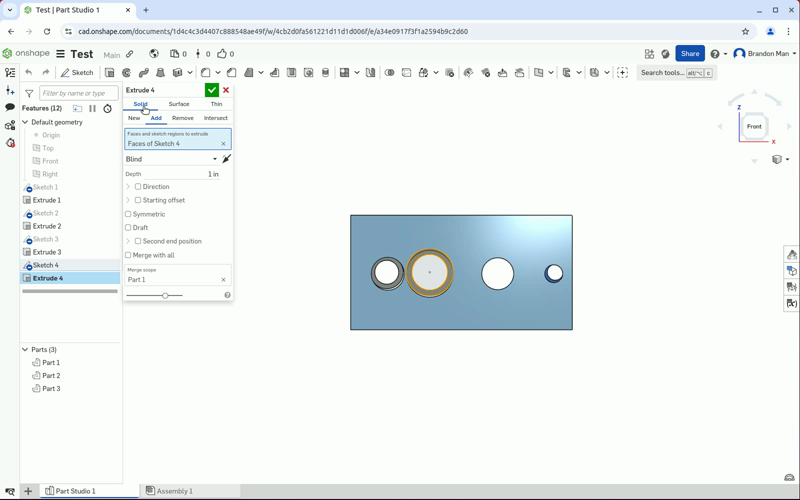
click(143, 106)
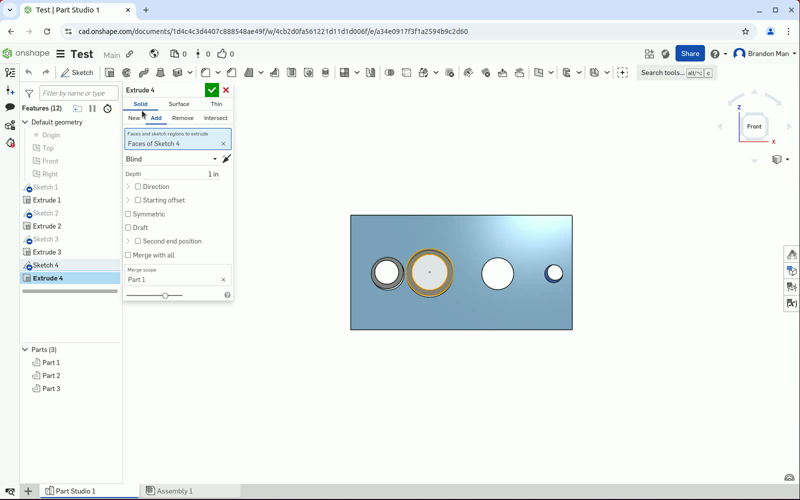
mouse_move(137, 120)
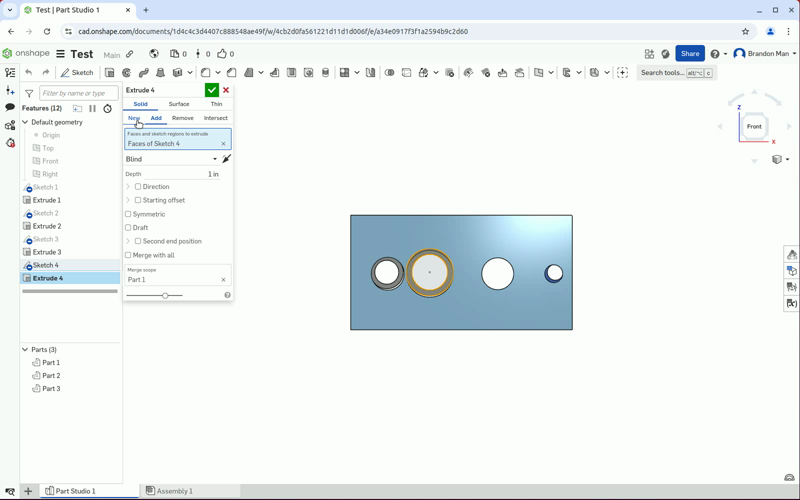
click(137, 120)
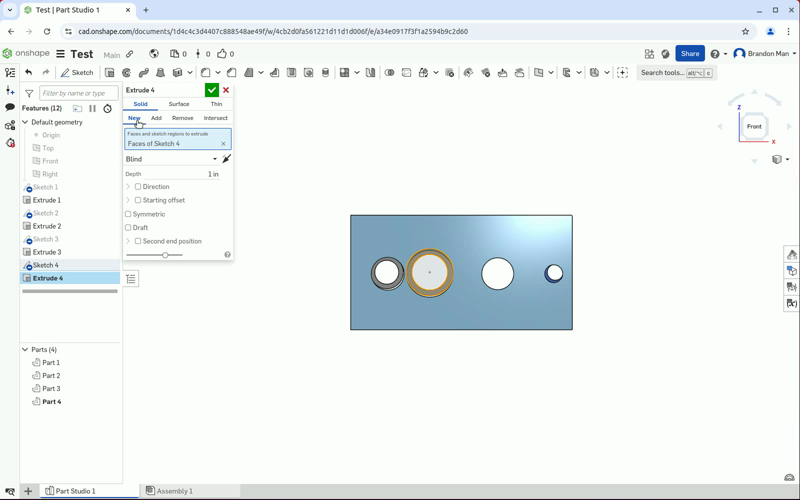
key(tab, 4)
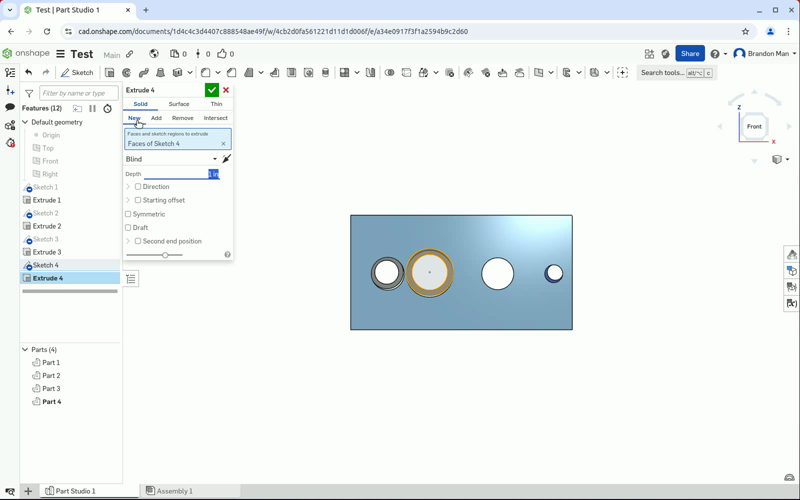
text(8.666)
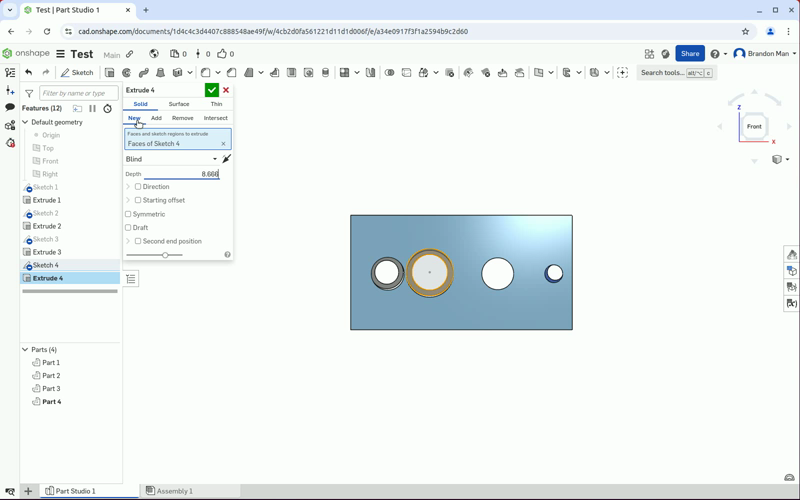
key(enter)
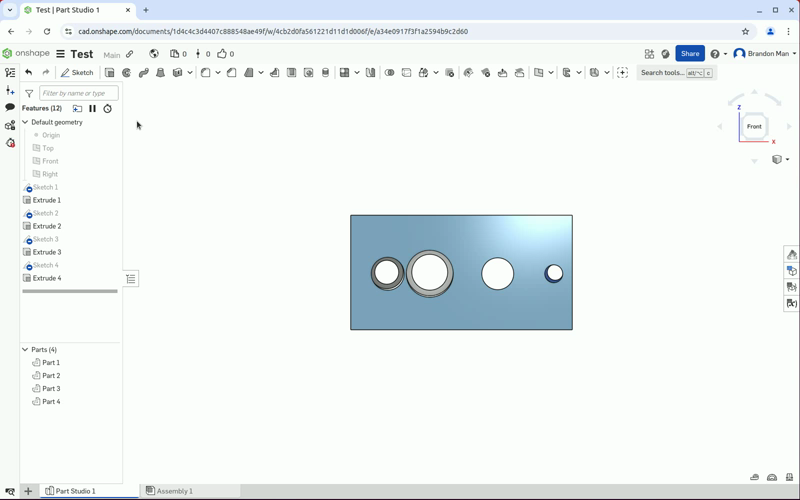
key(shift+h)
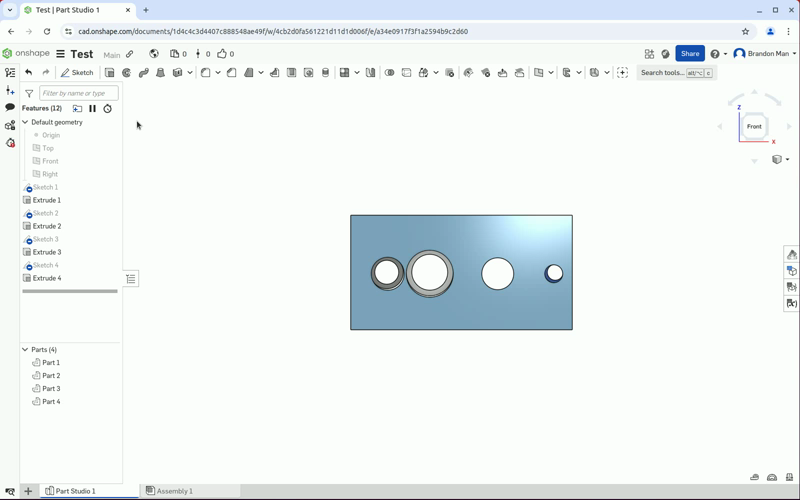
key(shift+h)
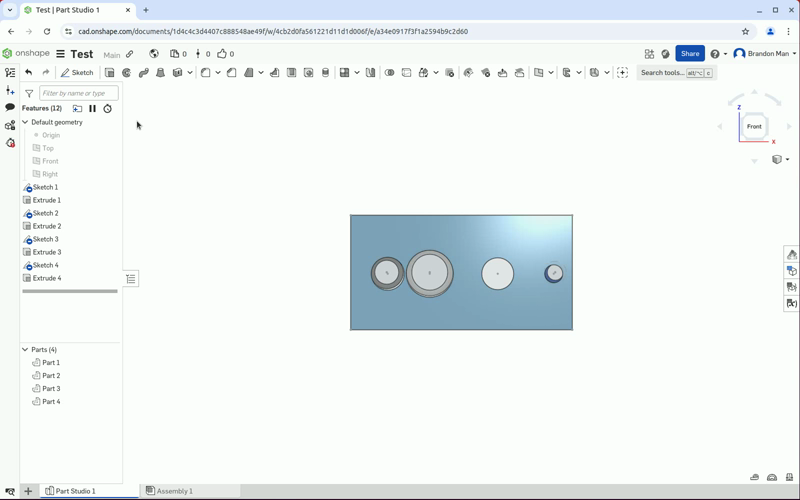
key(shift+7)
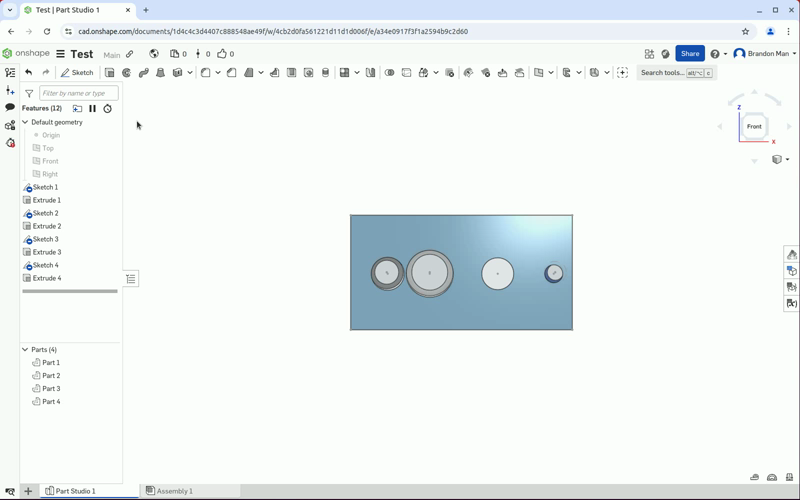
key(left, 2)
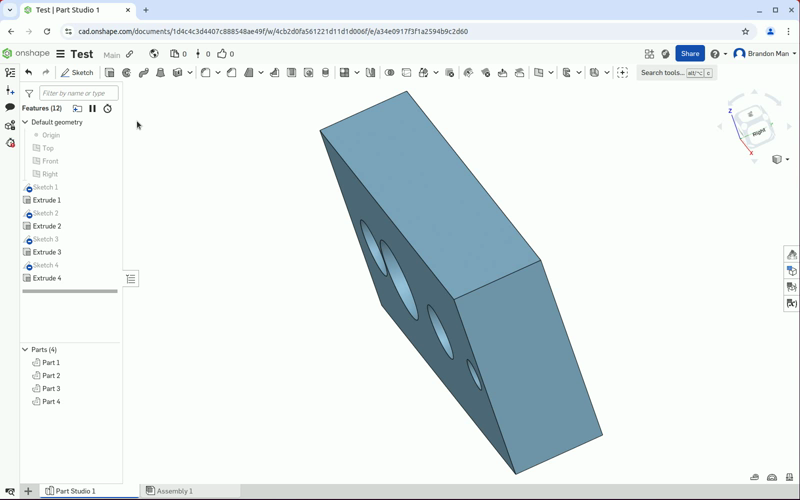
key(down, 2)
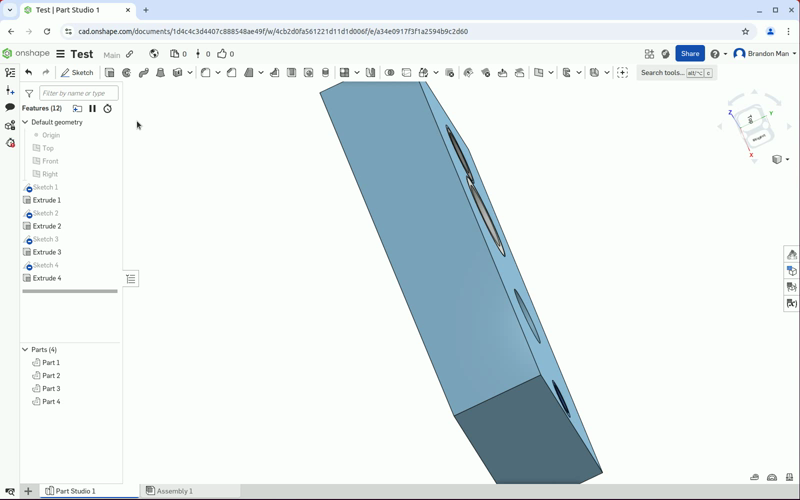
key(up, 2)
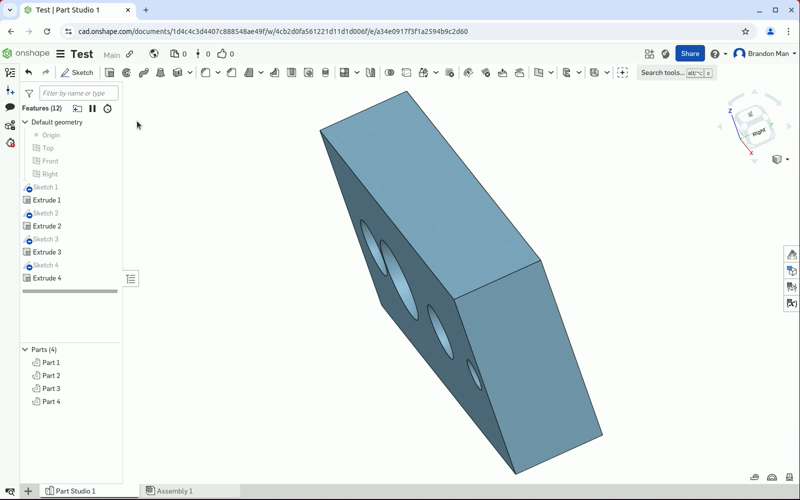
key(right, 2)
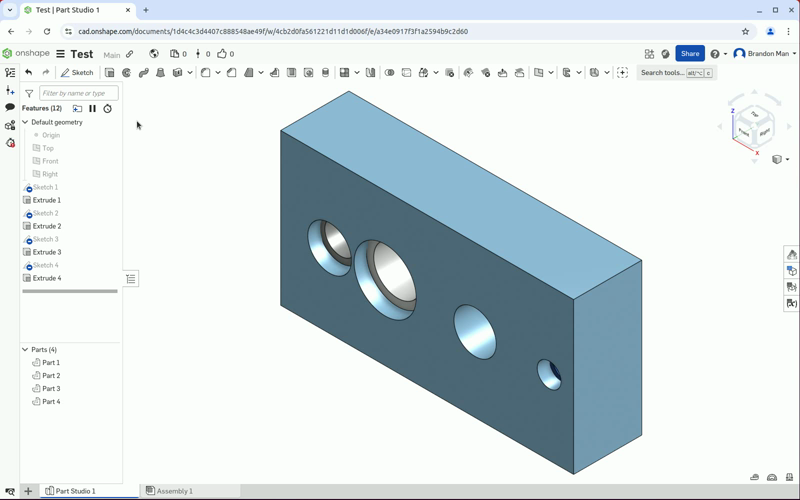
mouse_move(73, 189)
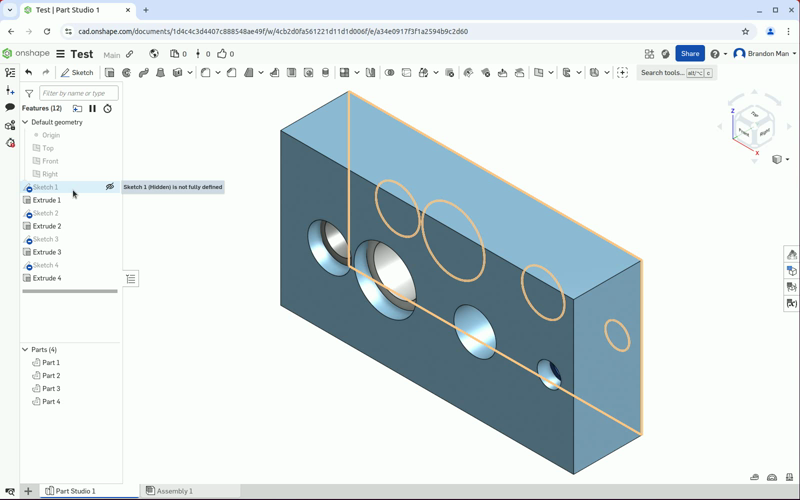
click(73, 189)